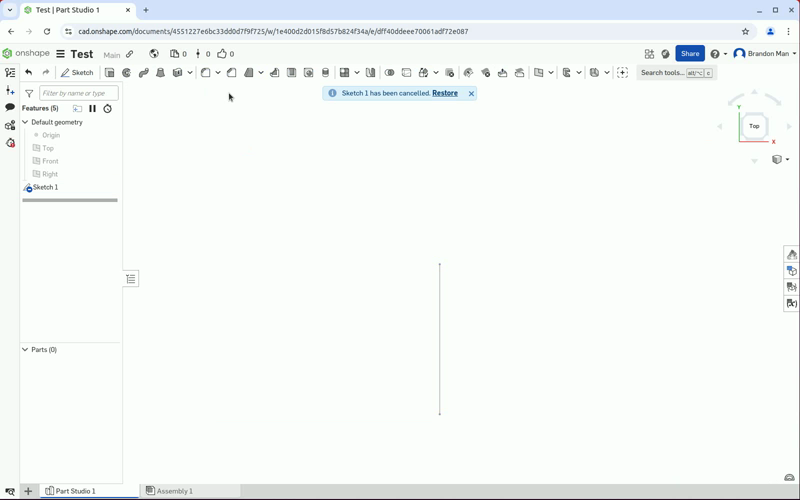
key(shift+h)
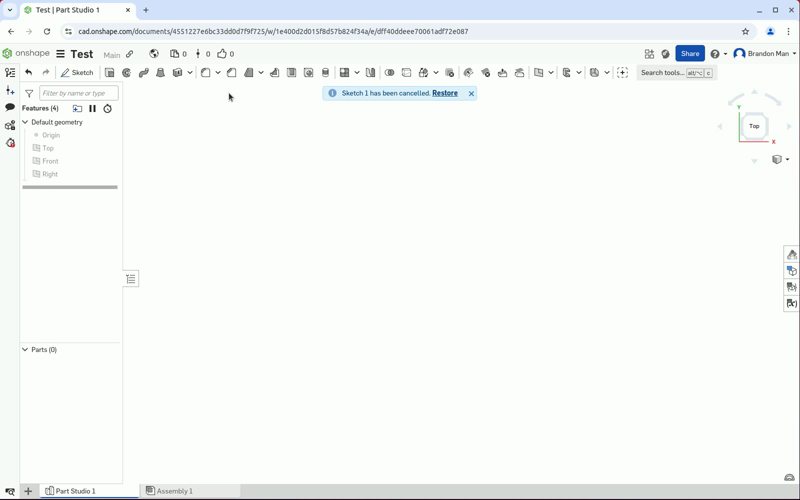
mouse_move(73, 352)
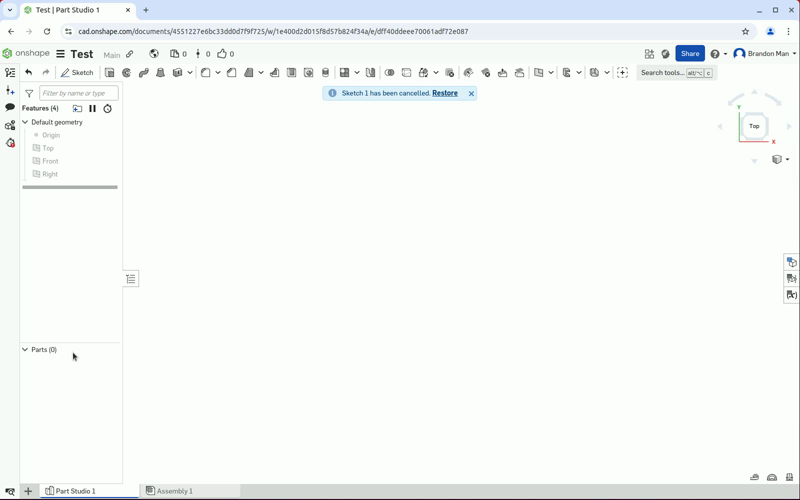
key(y)
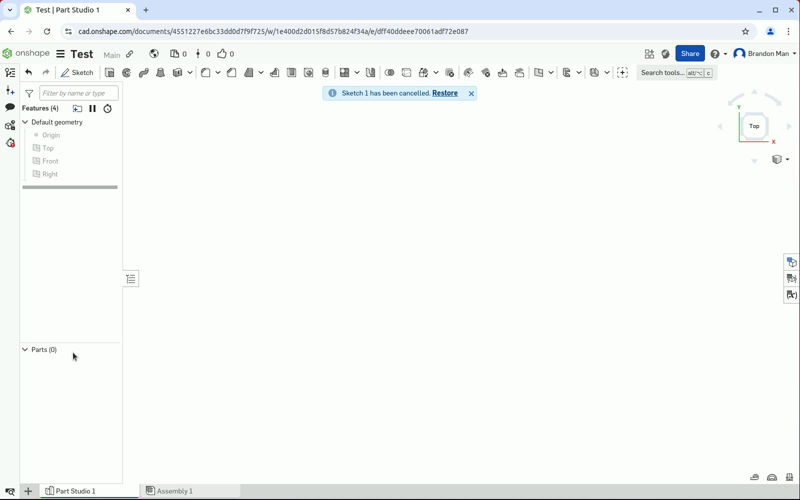
key(shift+p)
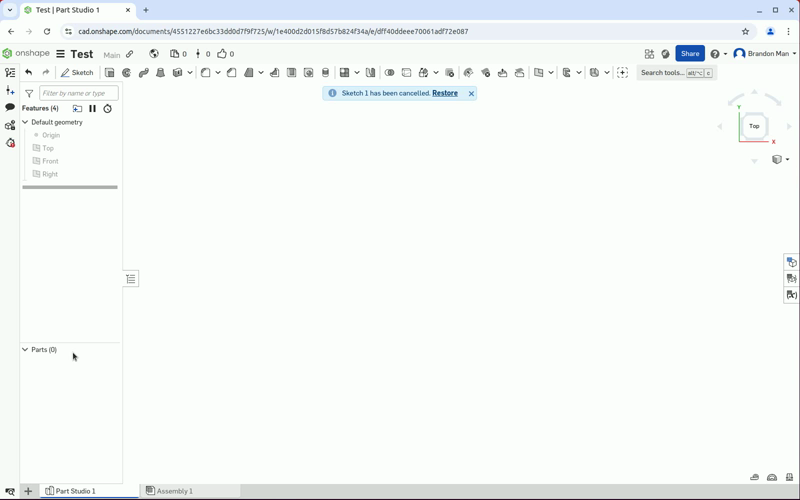
key(space)
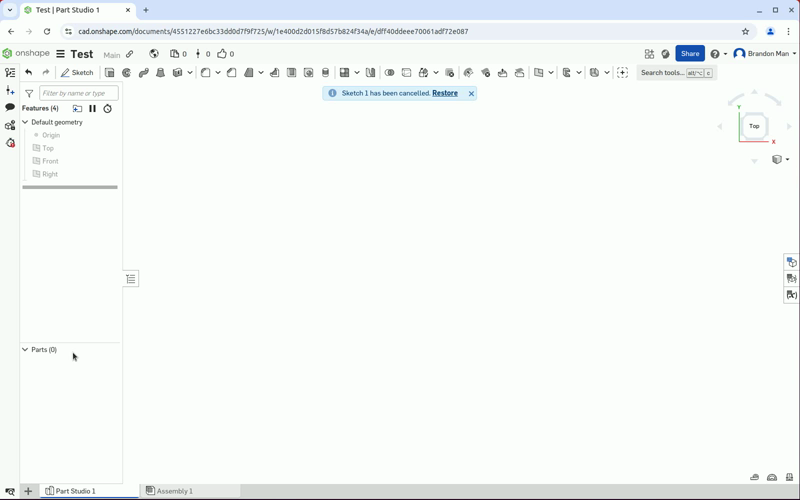
key_down(shift)
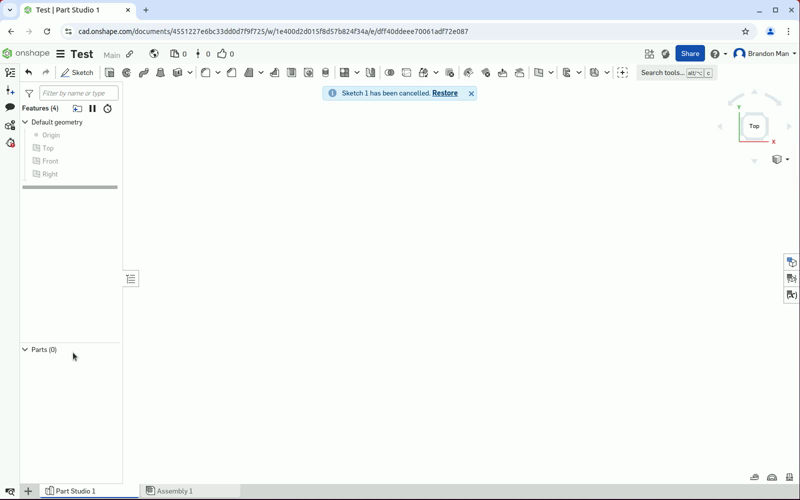
key(up)
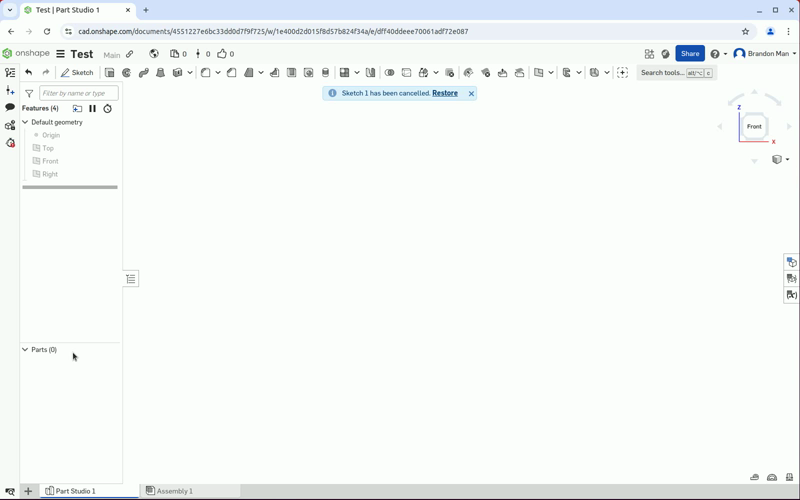
key_up(shift)
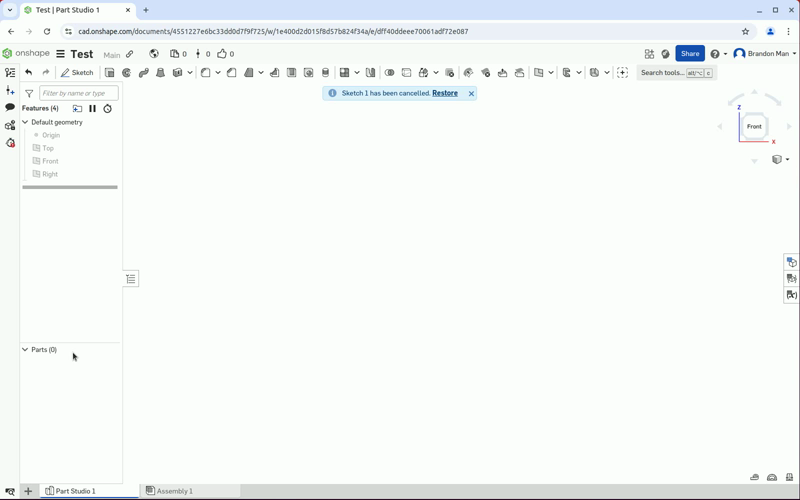
mouse_move(73, 352)
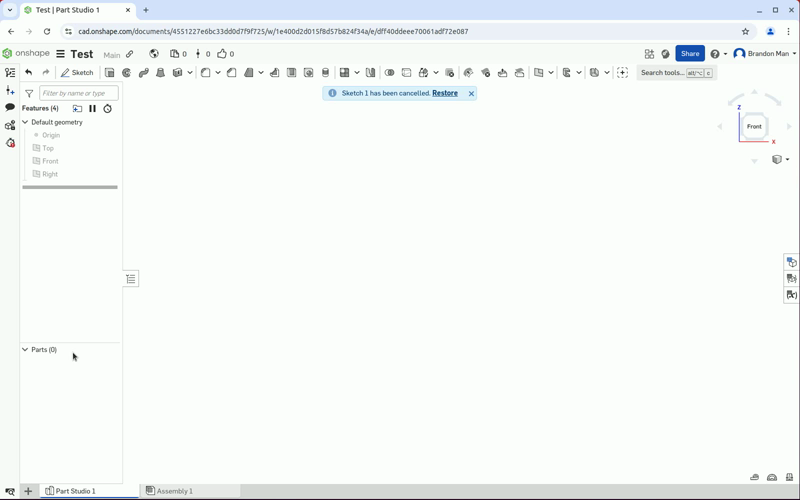
key(shift+y)
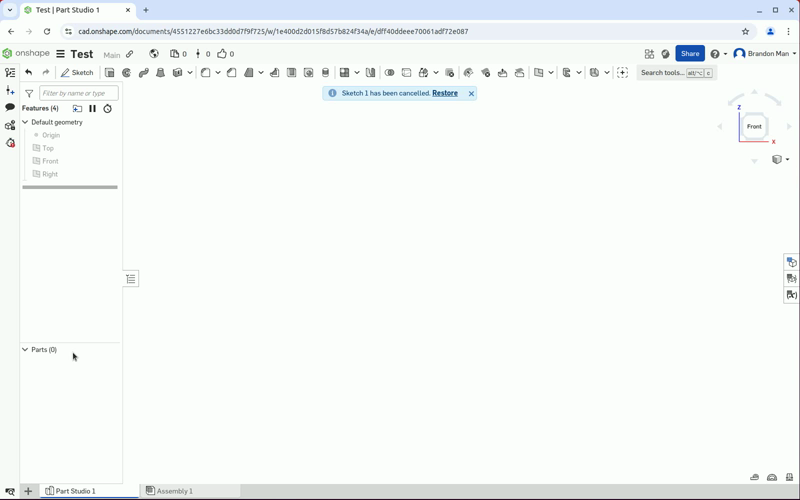
key(shift+s)
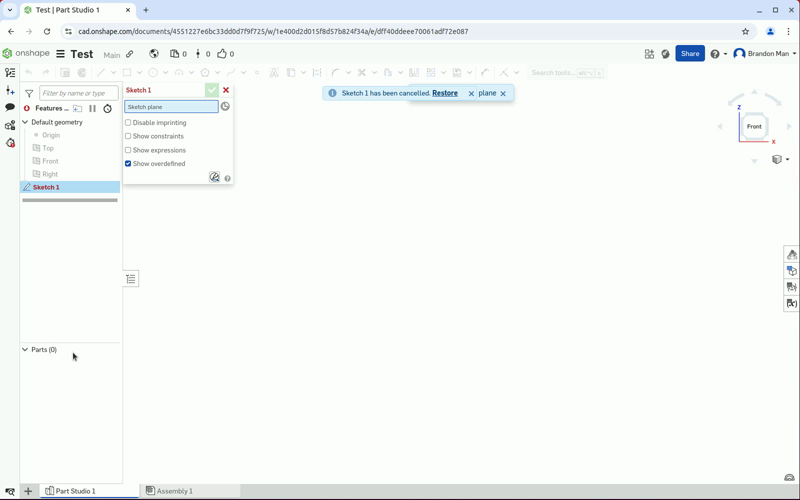
mouse_move(73, 163)
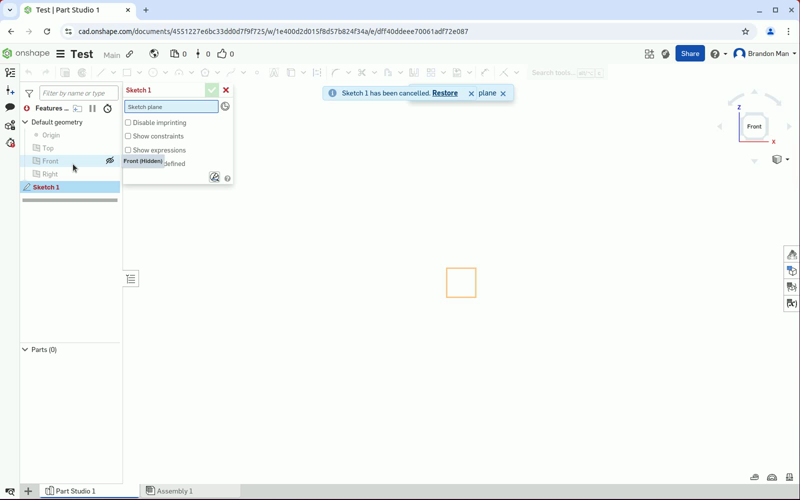
click(73, 163)
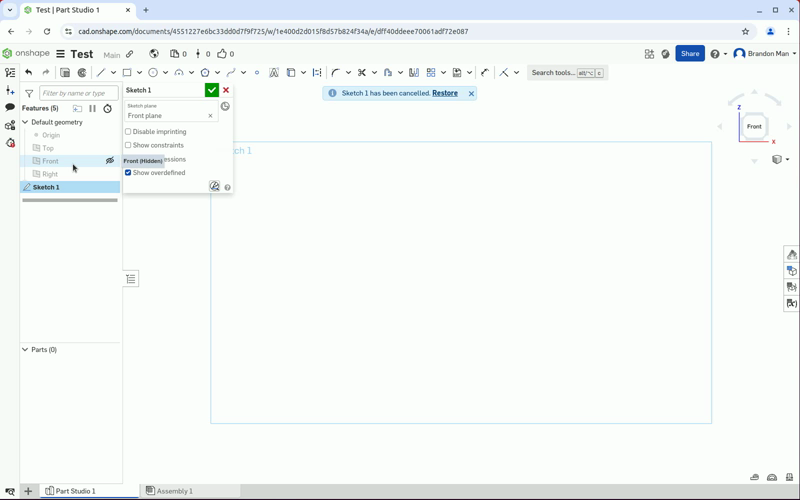
mouse_move(73, 352)
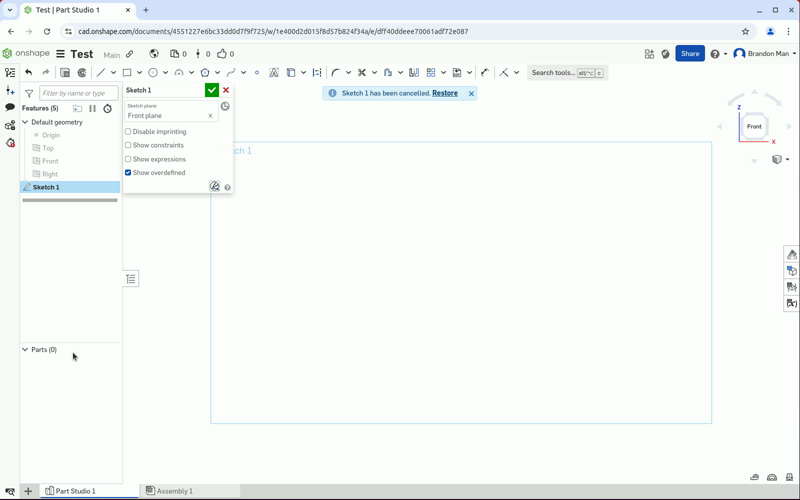
key(y)
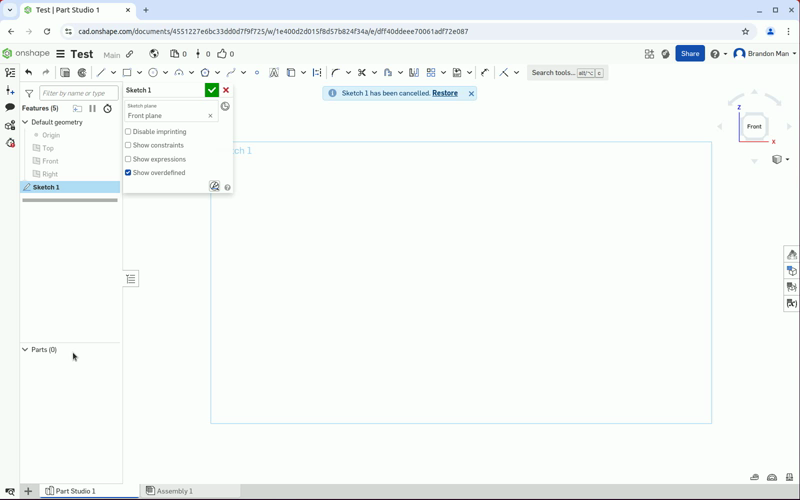
key(c)
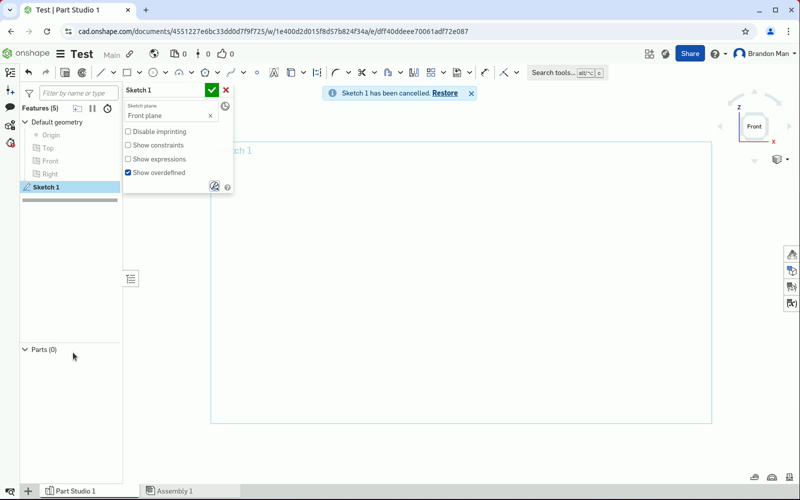
key_down(shift)
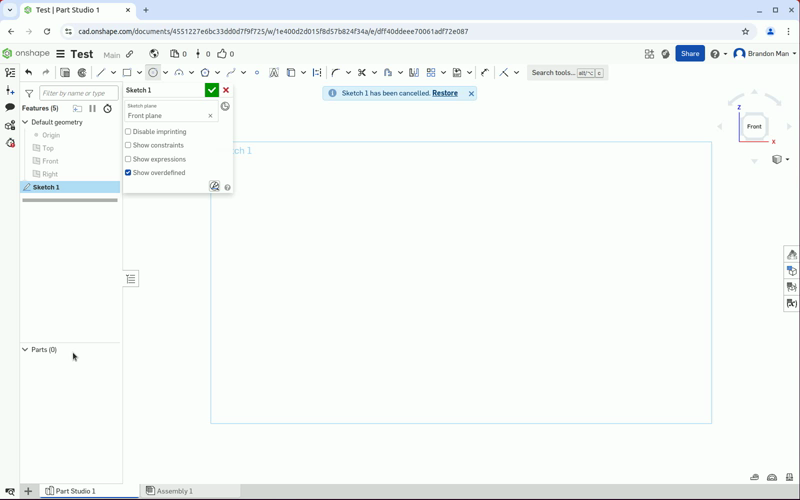
mouse_move(377, 282)
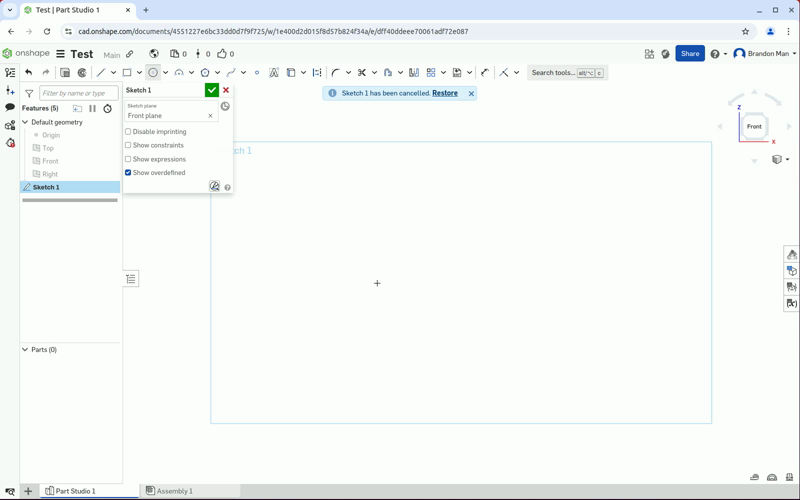
click(377, 282)
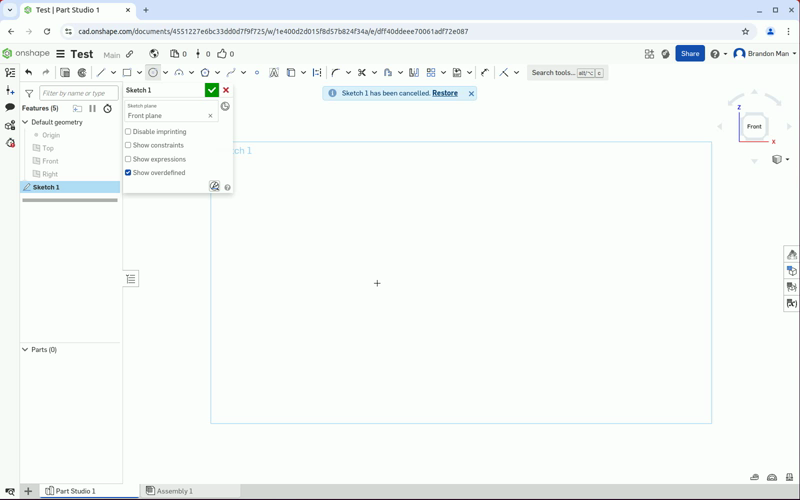
key_up(shift)
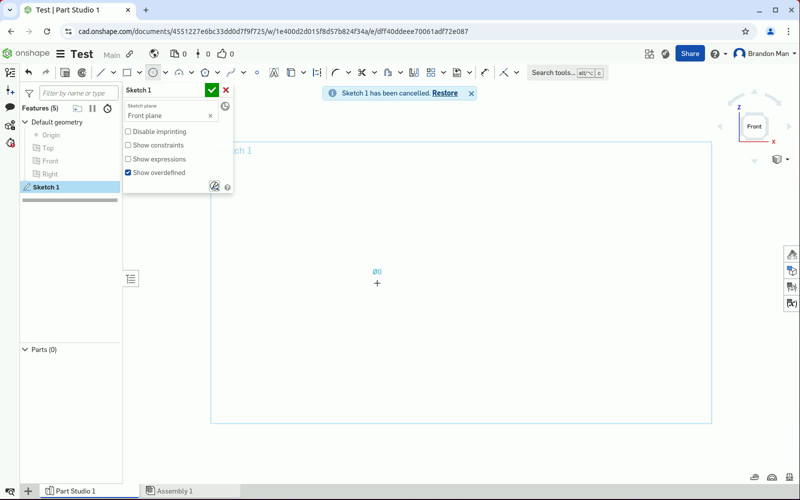
mouse_move(405, 282)
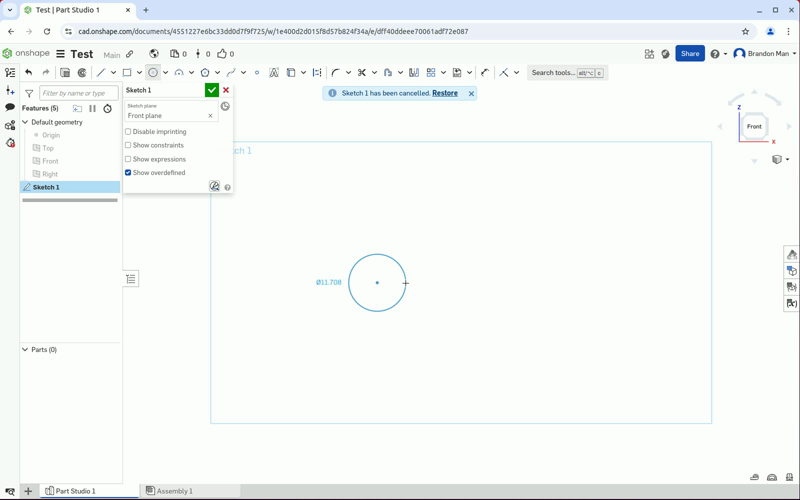
click(405, 282)
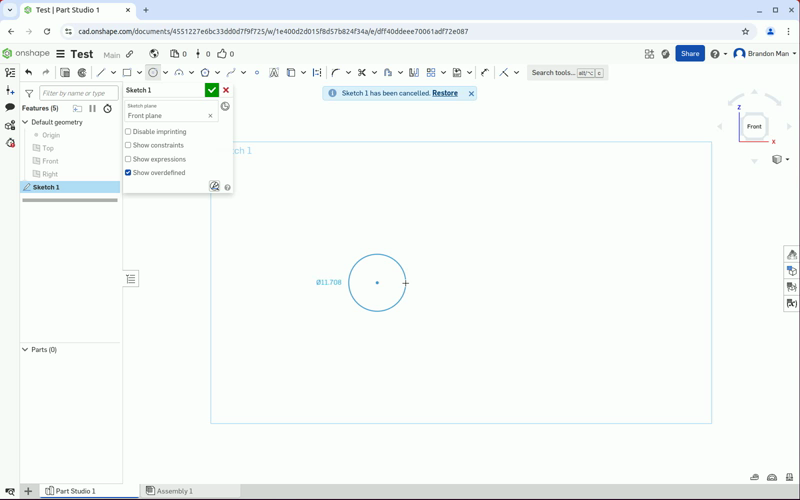
key(esc)
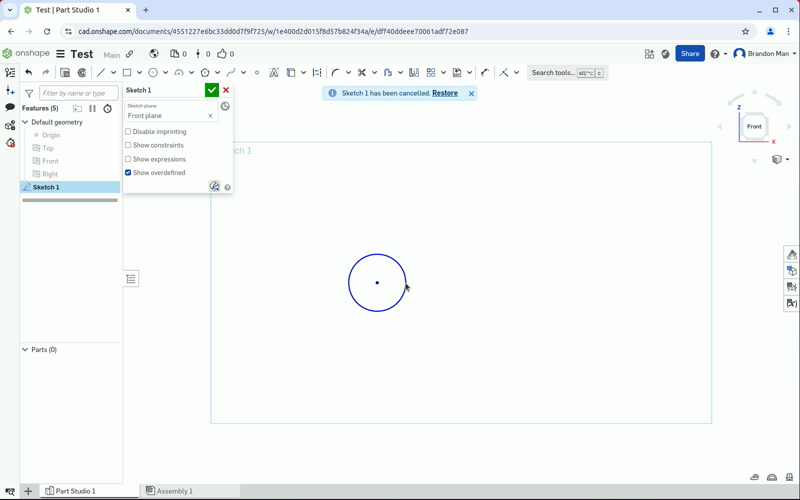
mouse_move(377, 305)
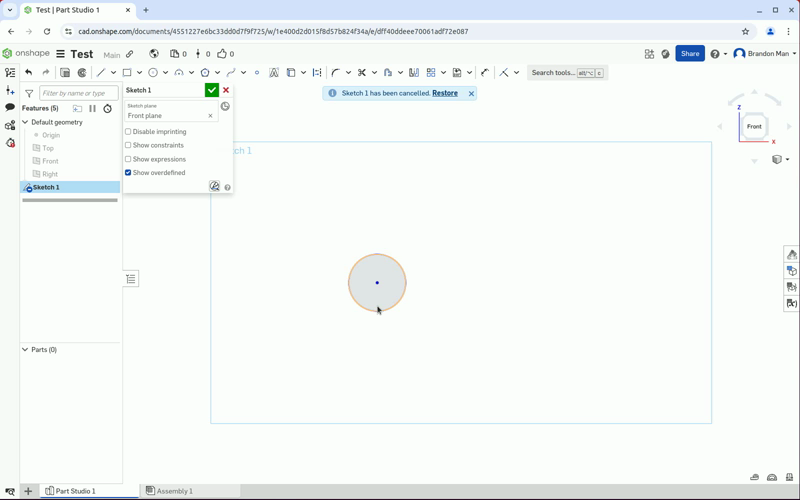
click(377, 305)
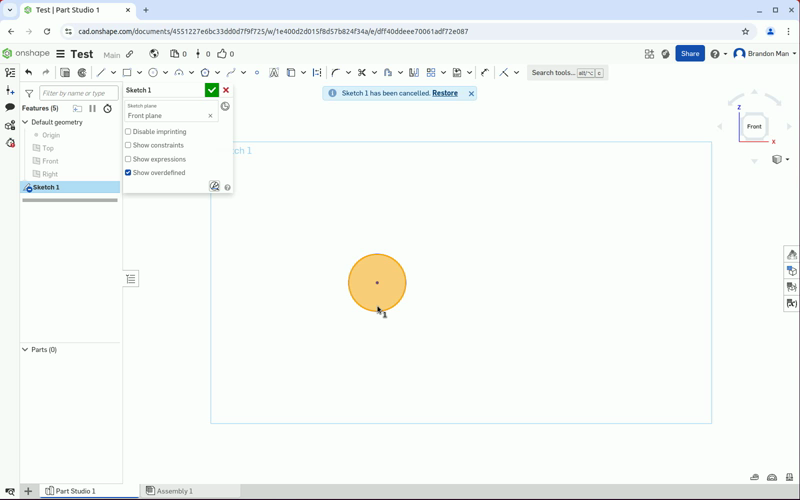
mouse_move(73, 352)
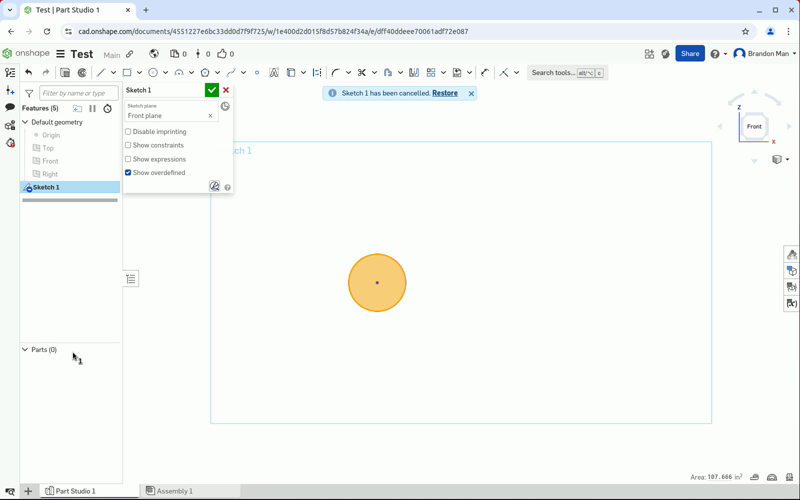
key(shift+y)
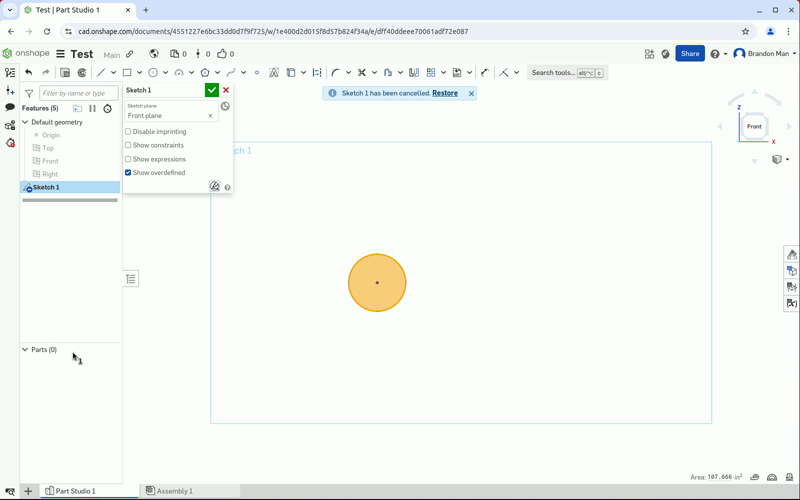
key(shift+e)
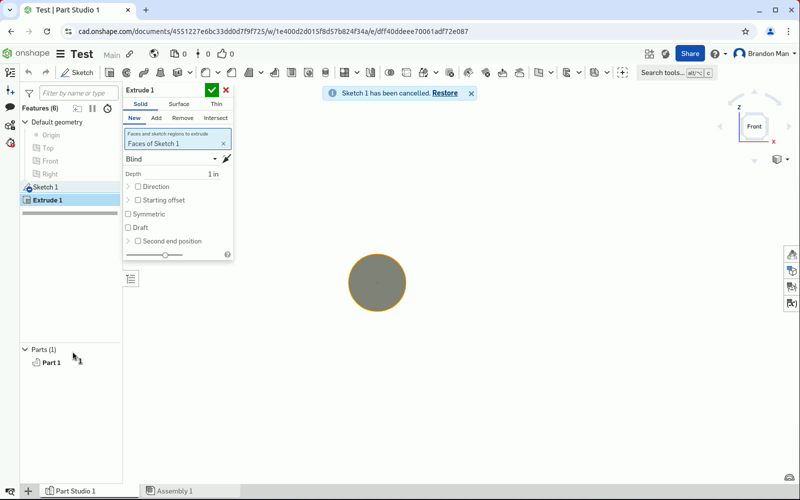
mouse_move(143, 106)
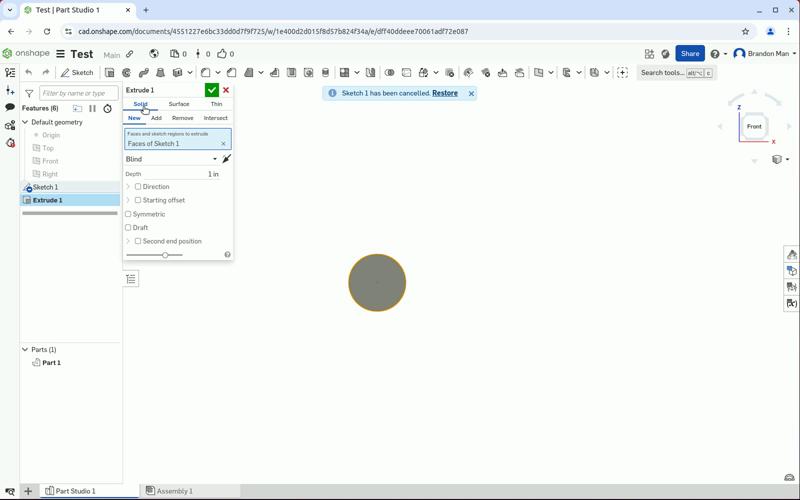
click(143, 106)
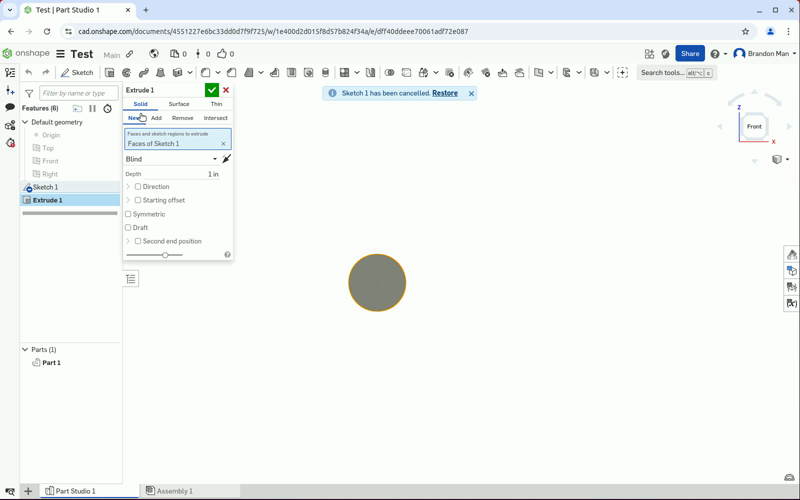
mouse_move(137, 120)
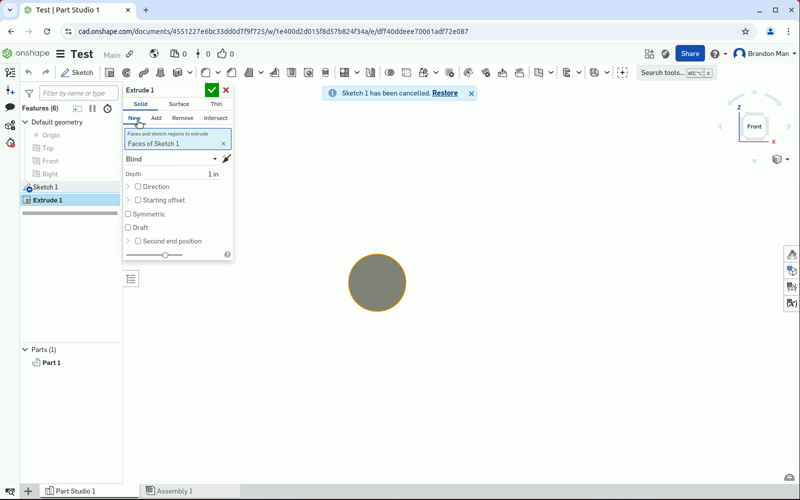
click(137, 120)
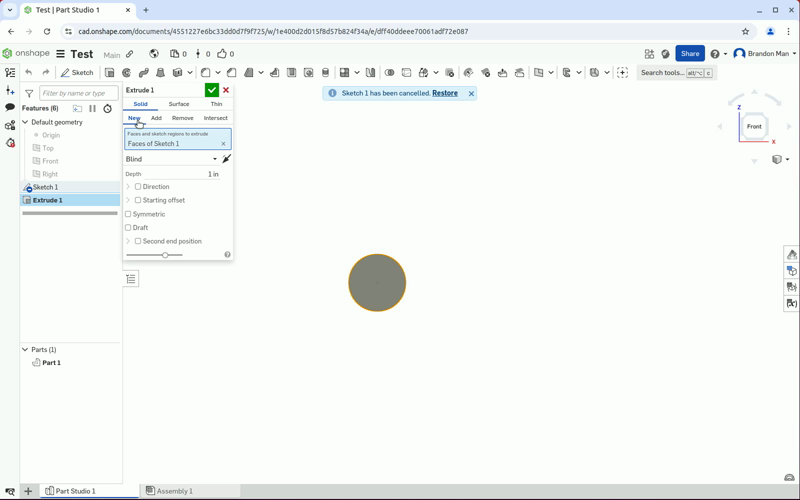
key(tab, 4)
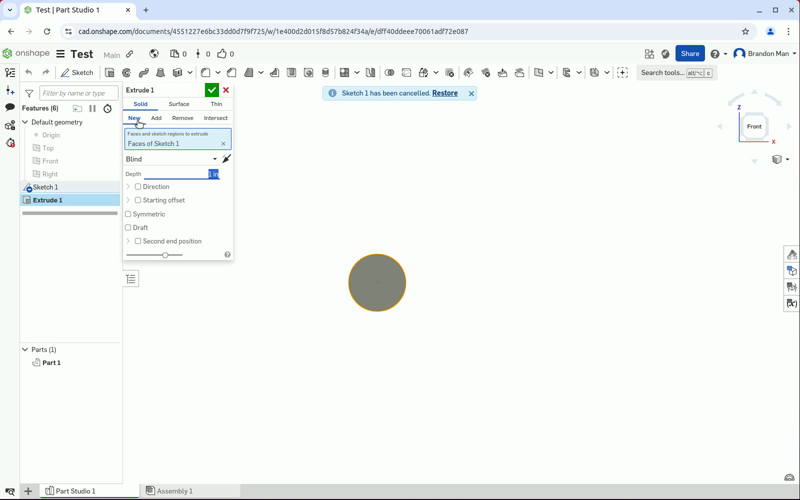
text(4.092)
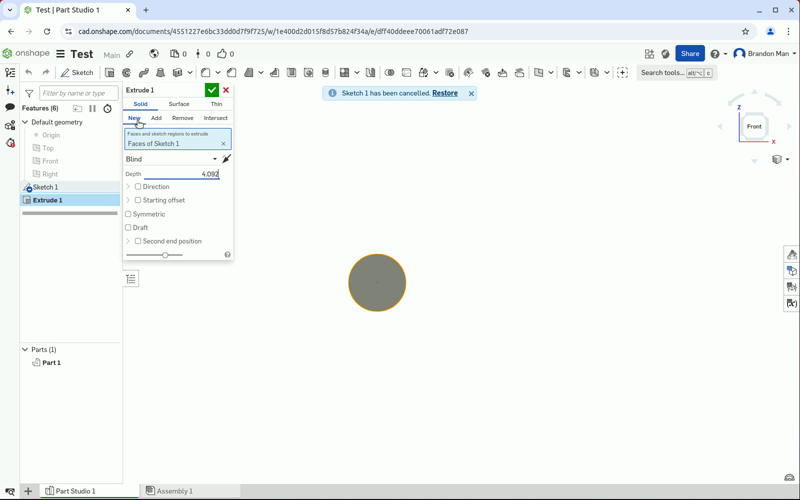
key(enter)
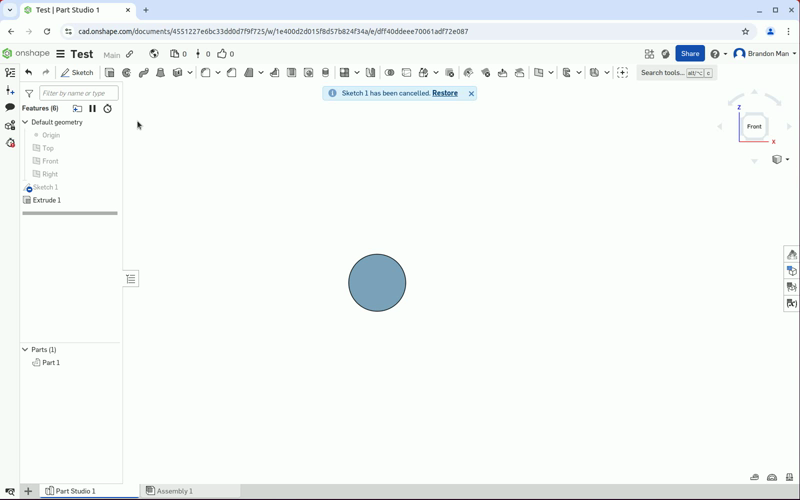
key(shift+h)
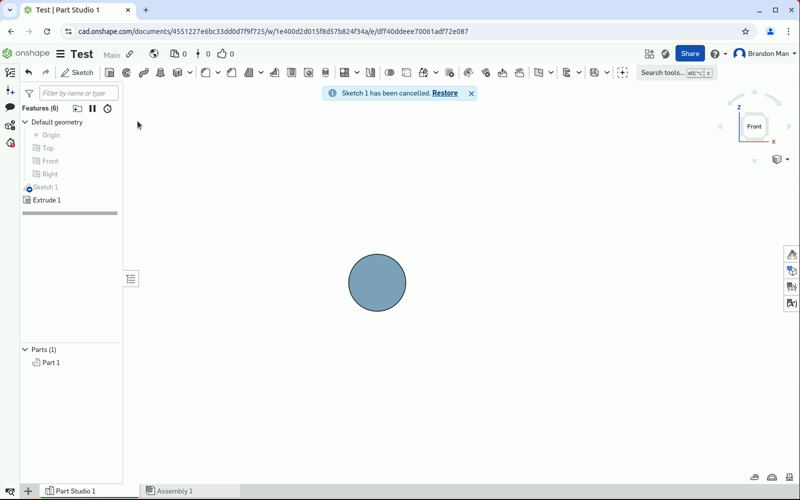
key(shift+h)
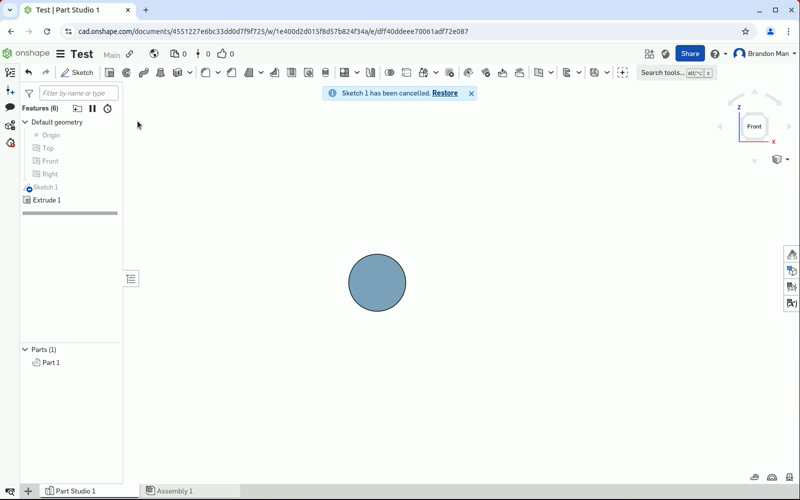
mouse_move(73, 189)
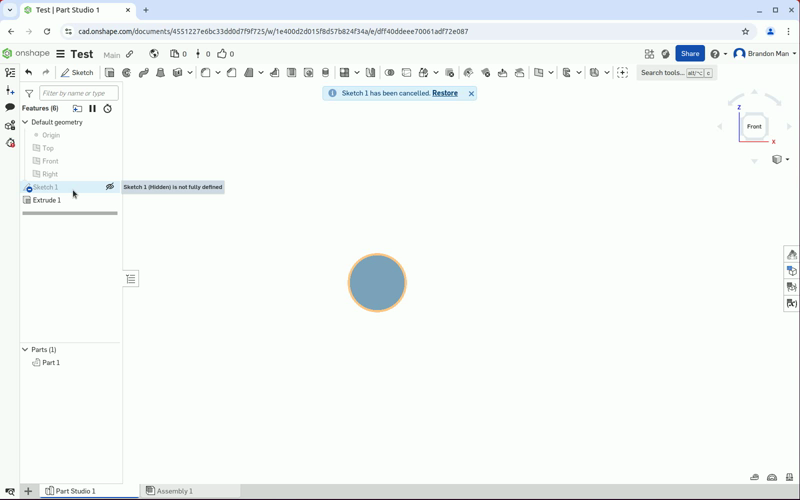
click(73, 189)
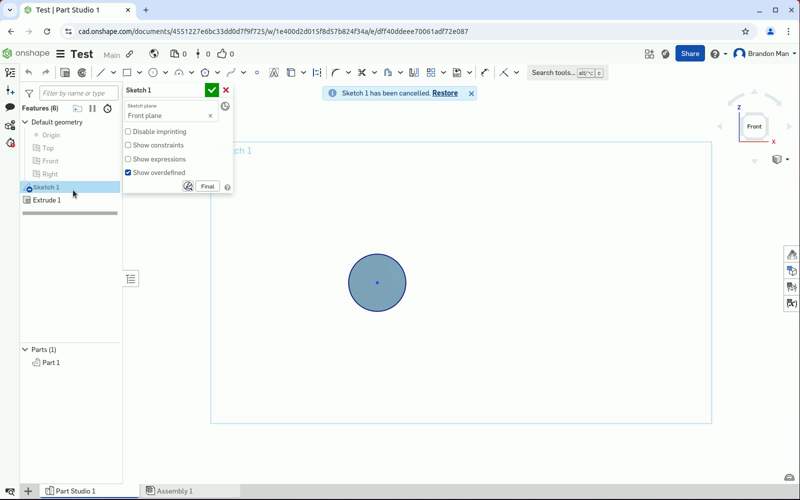
mouse_move(229, 92)
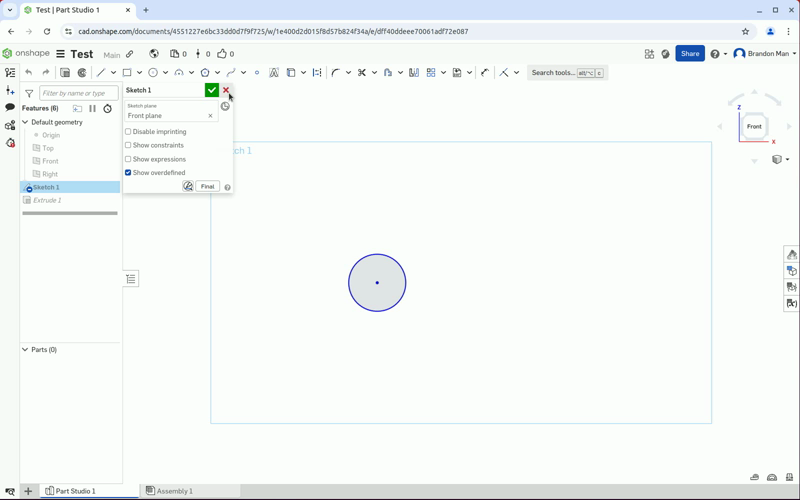
click(229, 92)
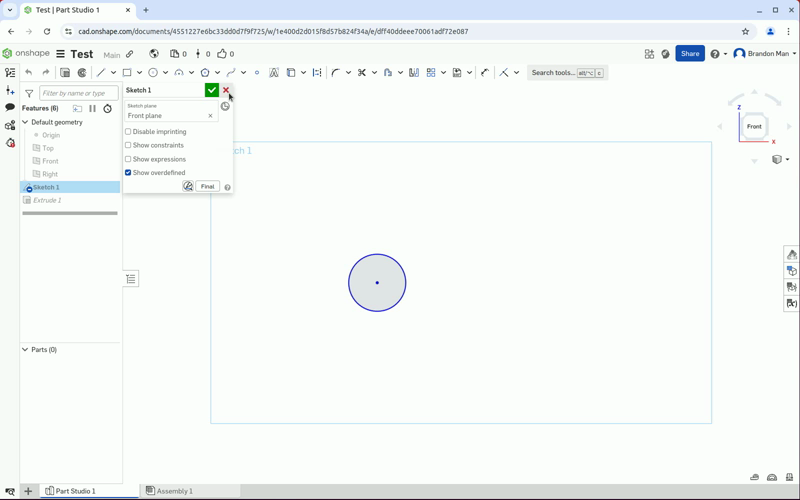
key(shift+s)
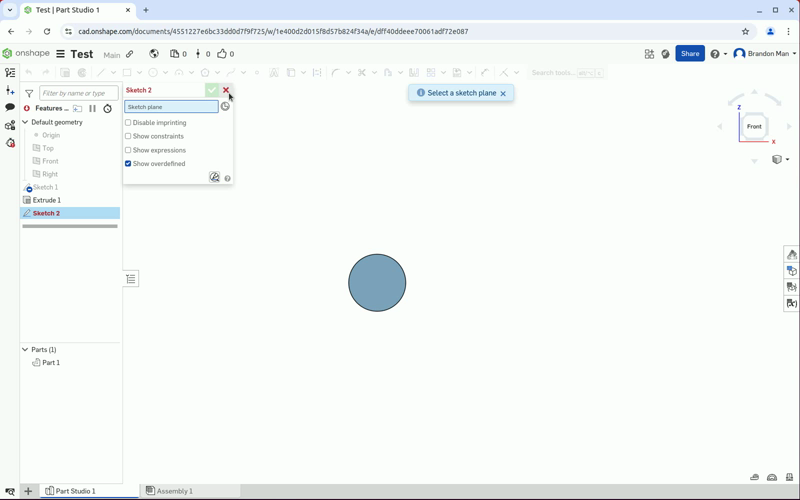
mouse_move(73, 163)
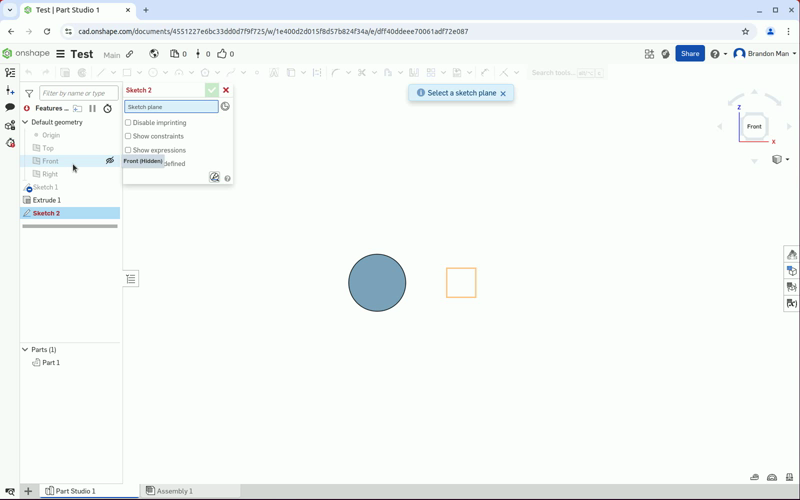
click(73, 163)
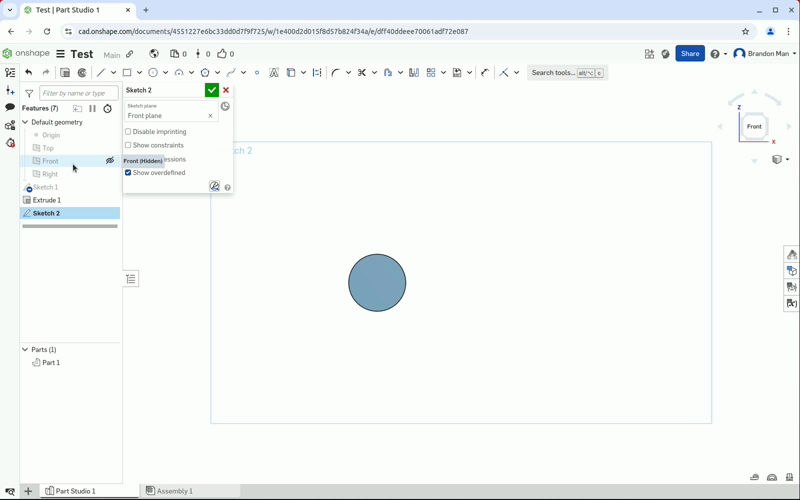
mouse_move(73, 352)
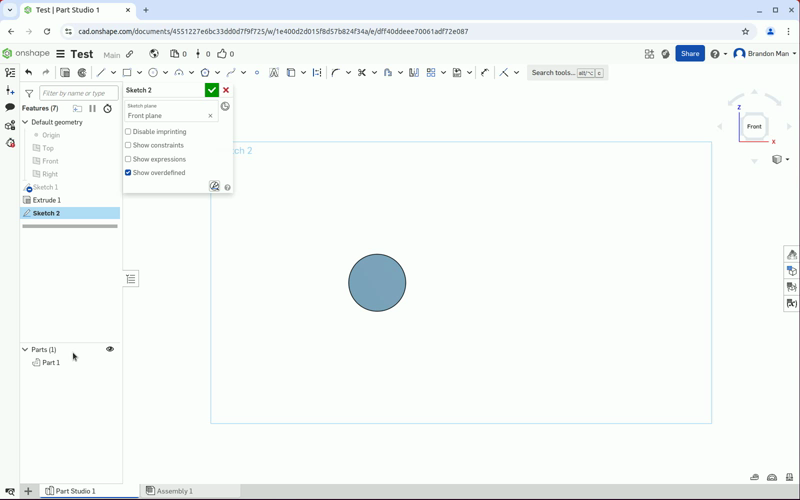
key(y)
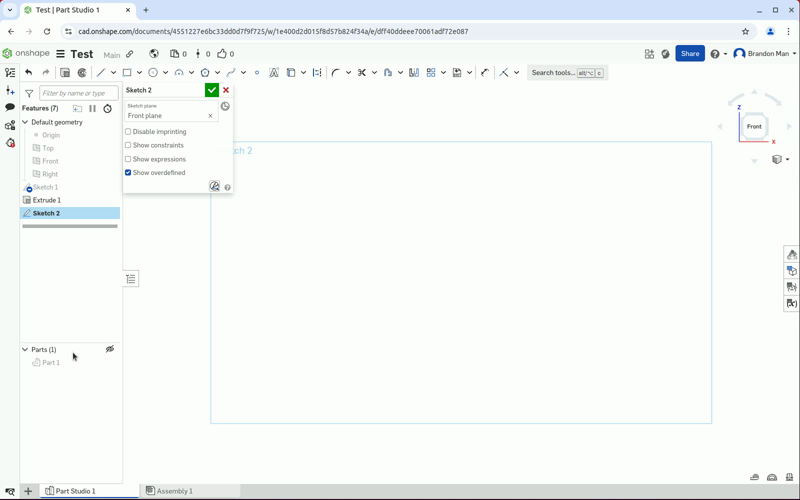
key(a)
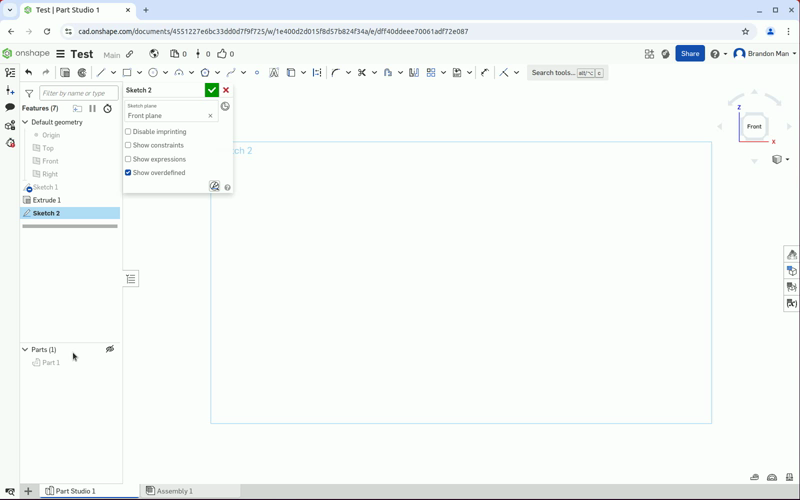
key_down(shift)
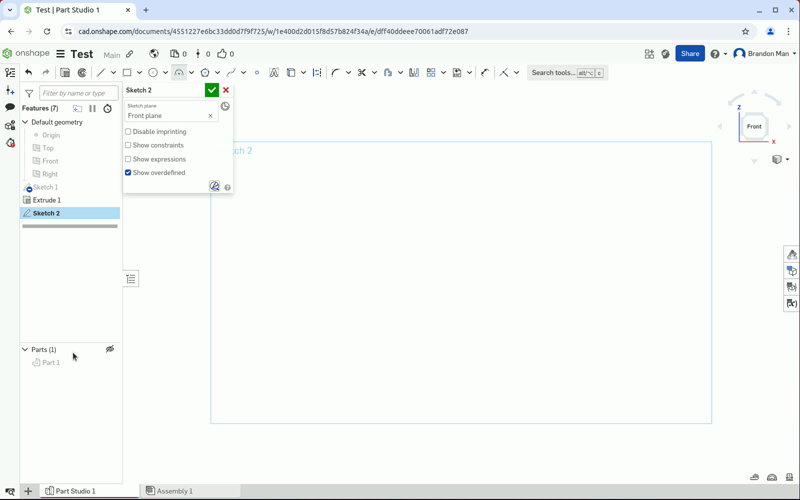
mouse_move(376, 254)
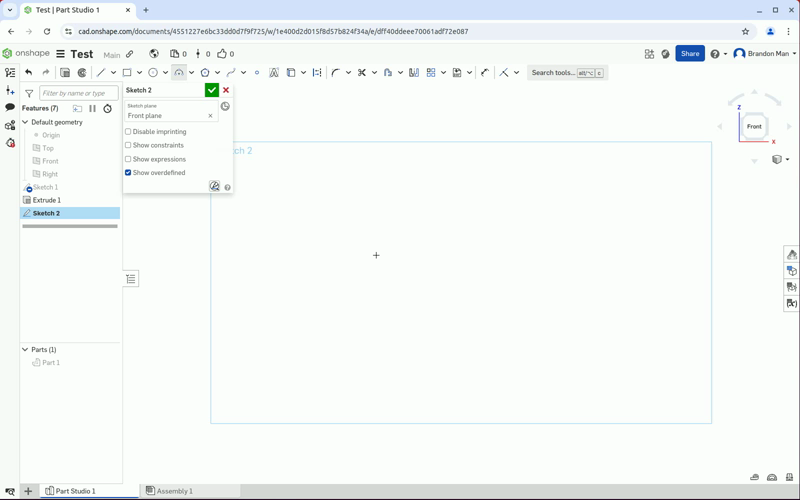
click(376, 254)
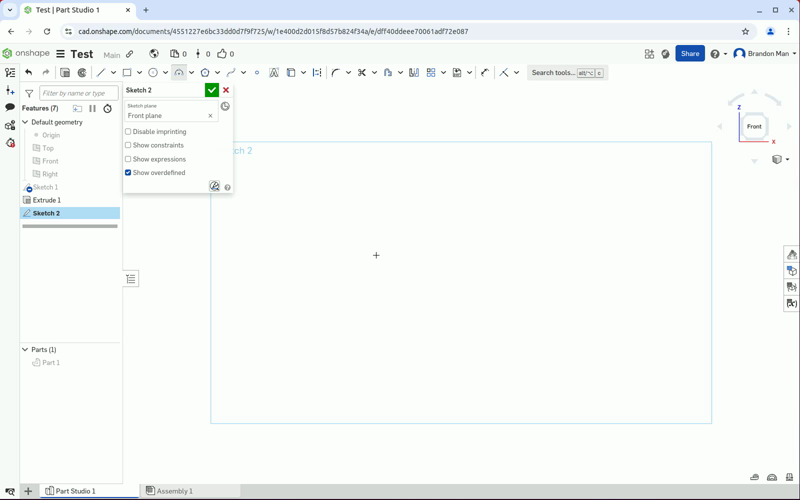
key_up(shift)
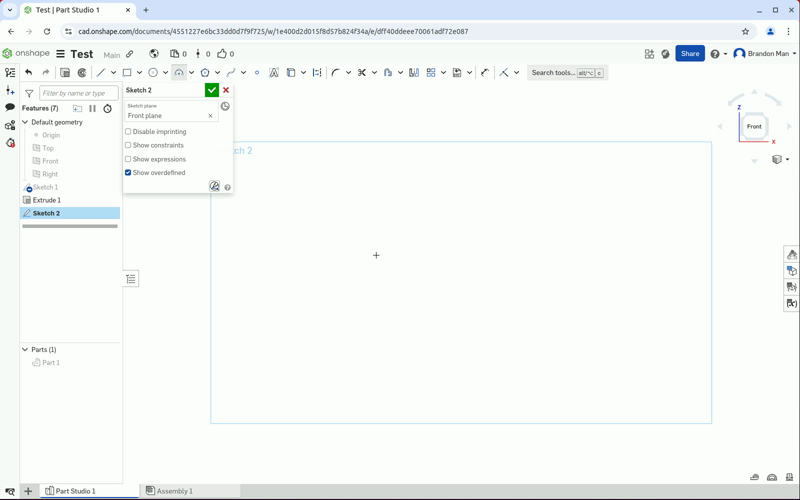
key_down(shift)
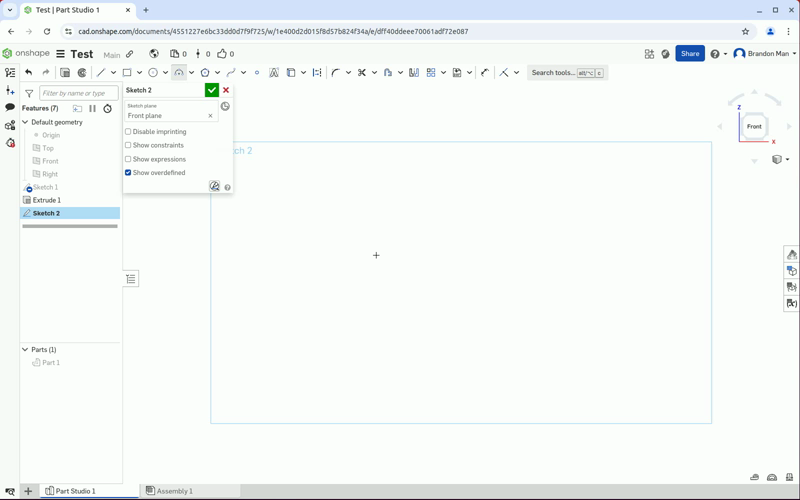
mouse_move(405, 283)
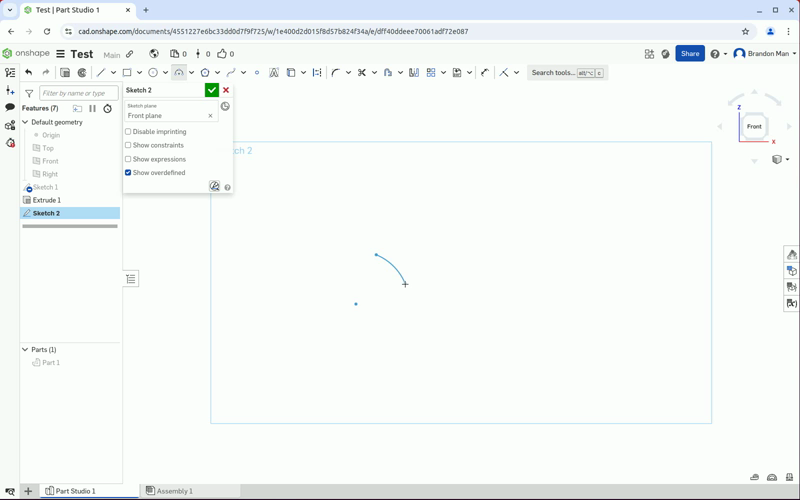
click(405, 283)
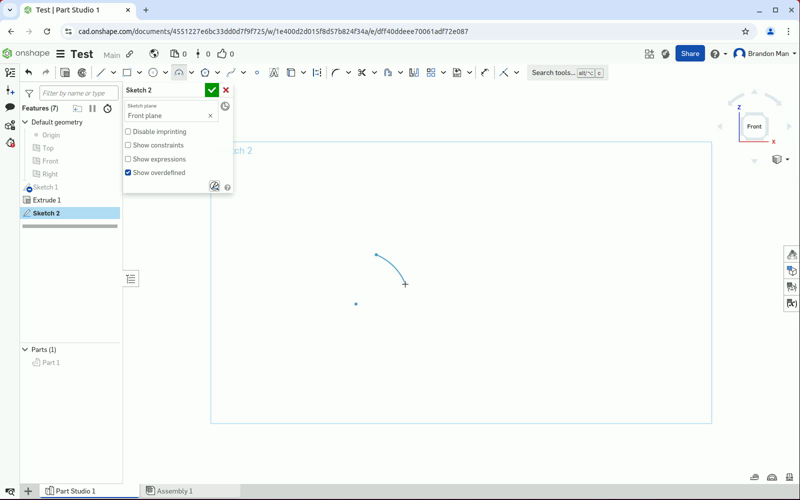
mouse_move(396, 263)
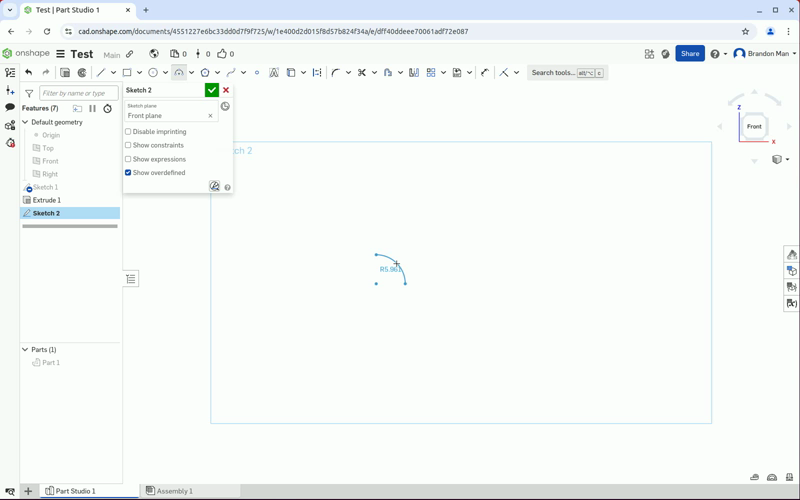
click(396, 263)
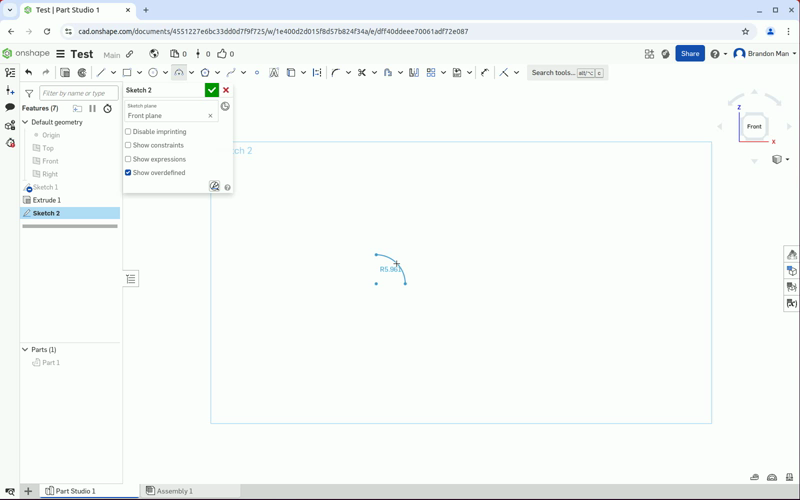
key_up(shift)
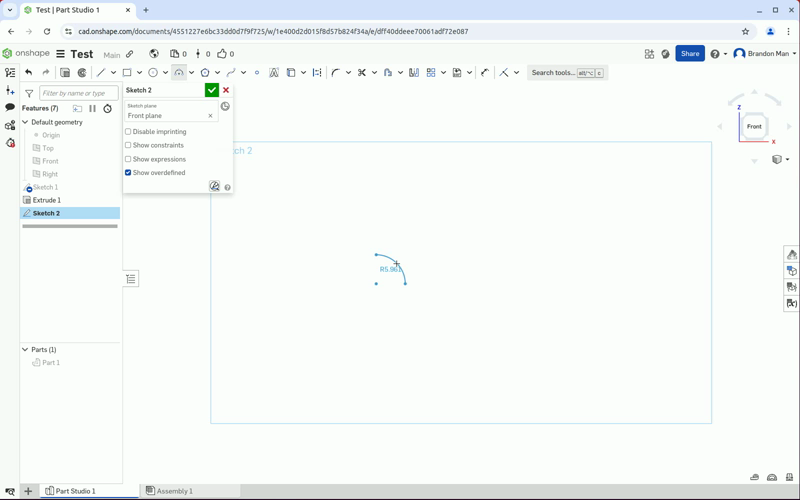
mouse_move(405, 283)
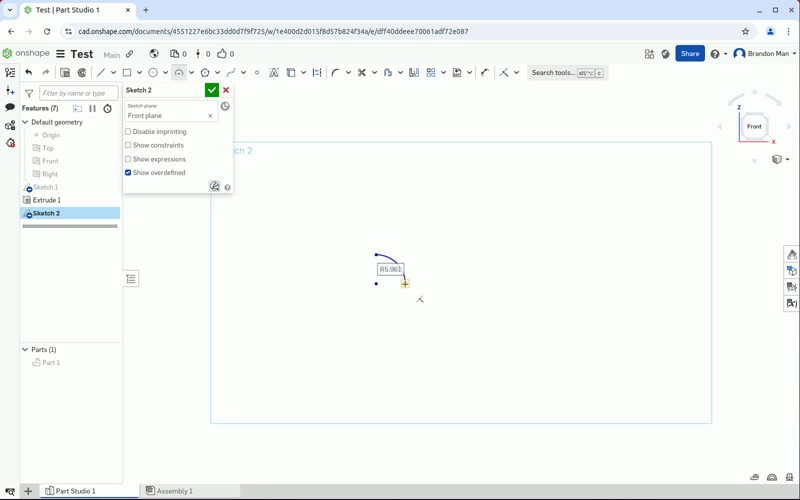
click(405, 283)
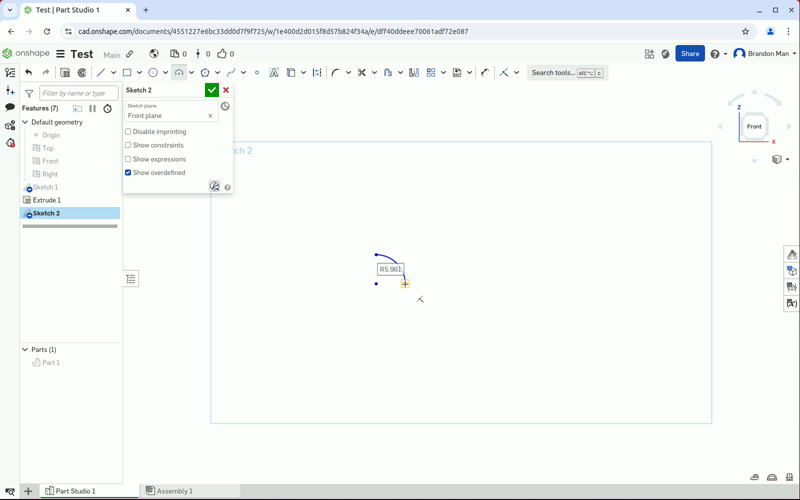
key_down(shift)
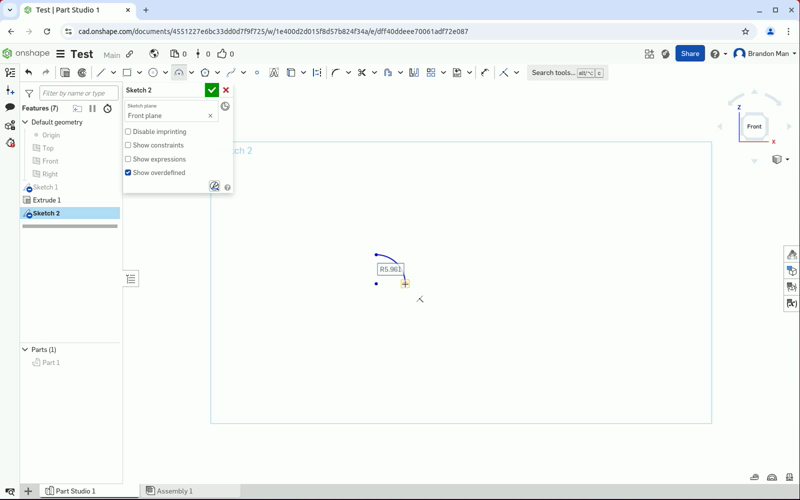
mouse_move(433, 254)
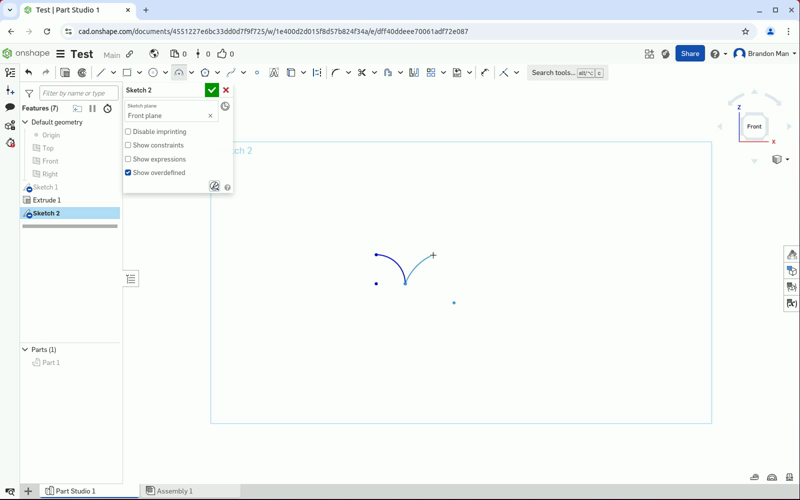
click(433, 254)
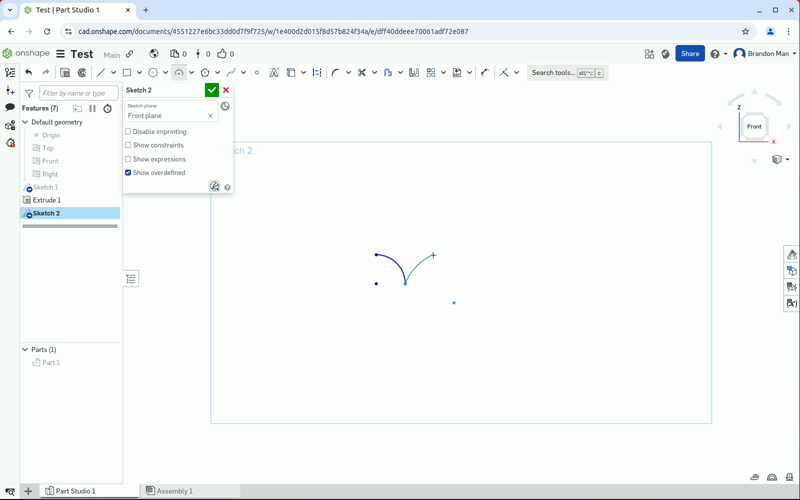
mouse_move(413, 263)
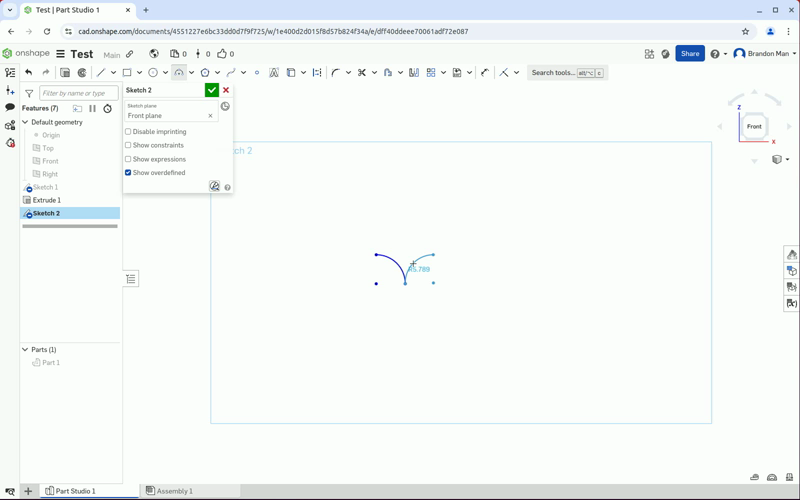
click(413, 263)
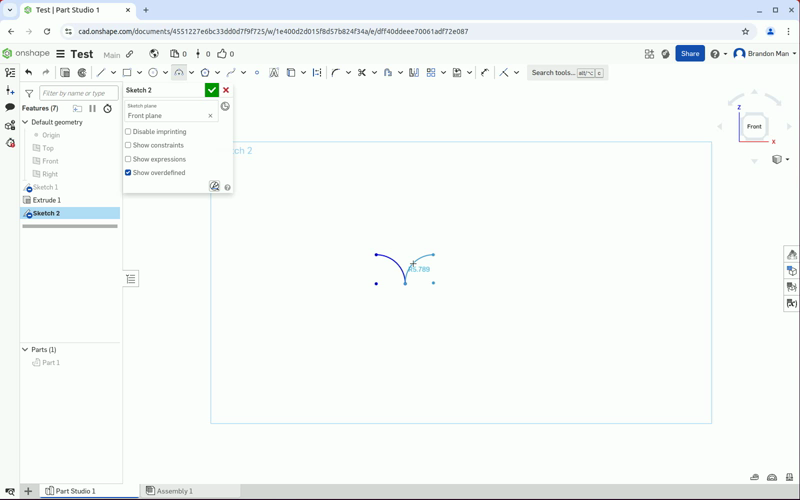
key_up(shift)
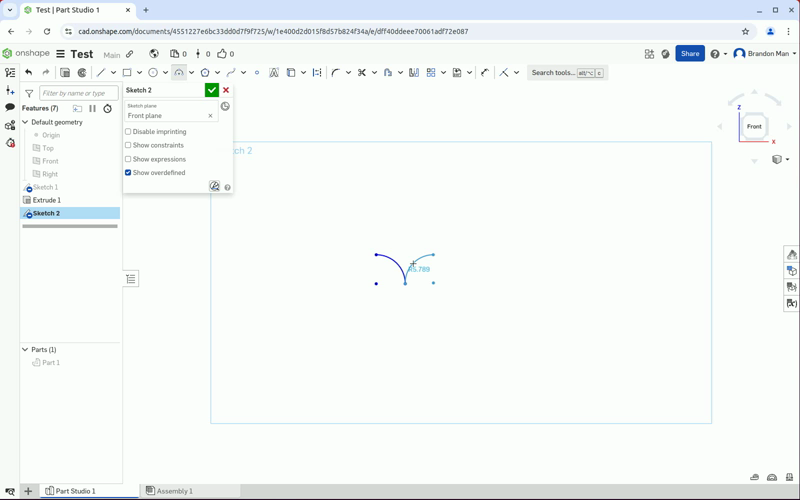
key(esc)
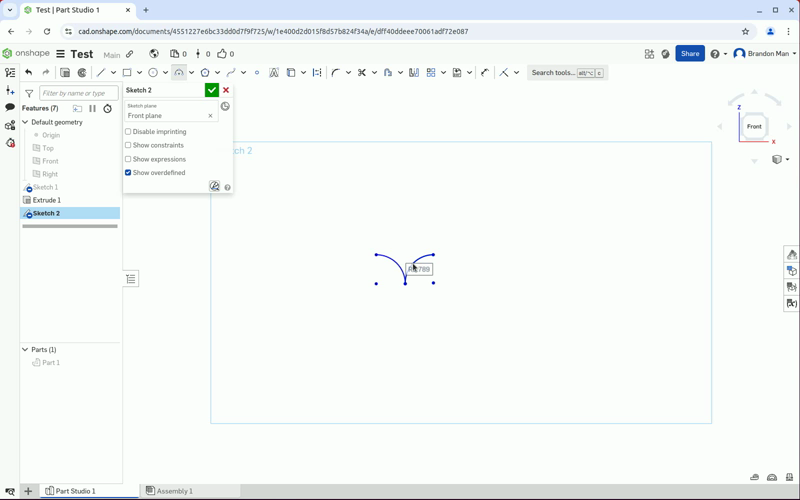
key(l)
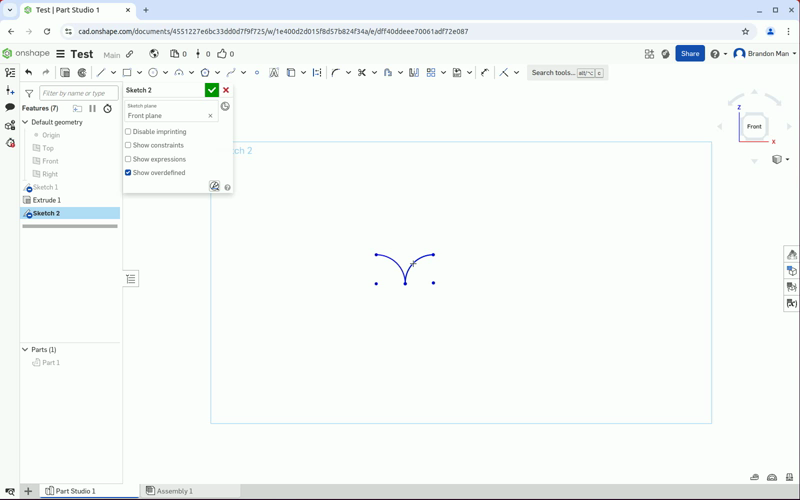
mouse_move(433, 254)
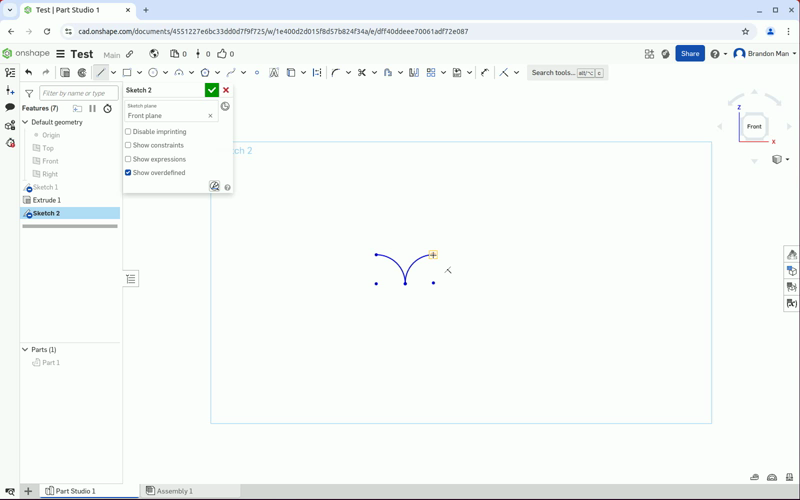
click(433, 254)
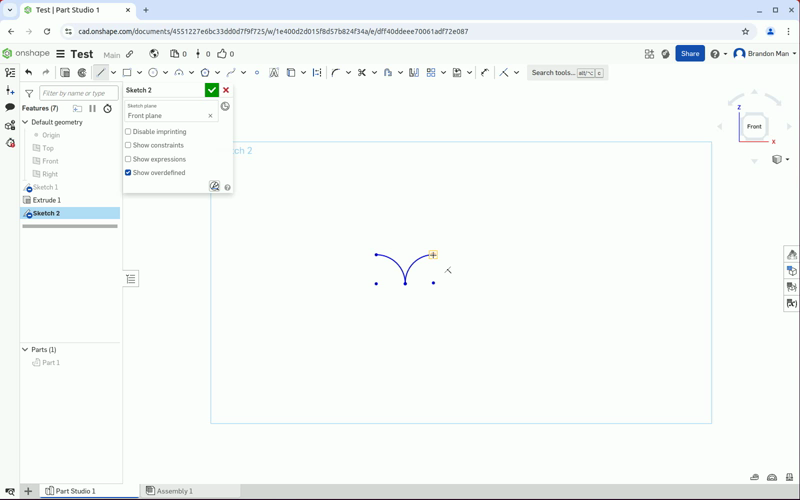
mouse_move(463, 254)
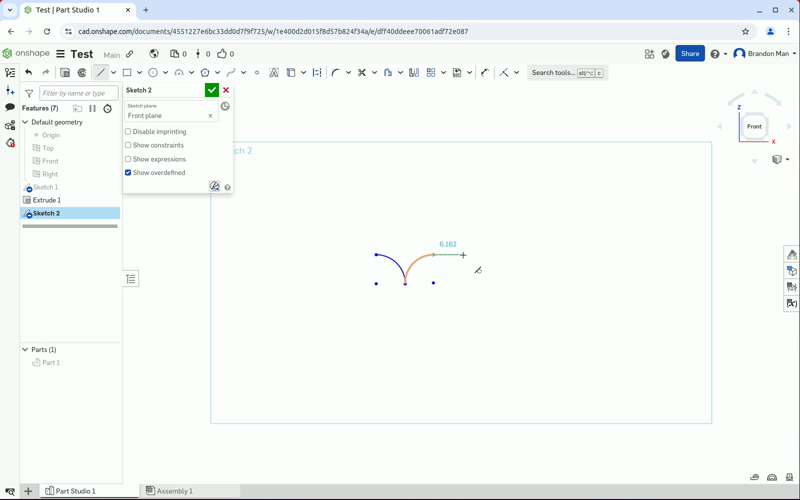
key_down(shift)
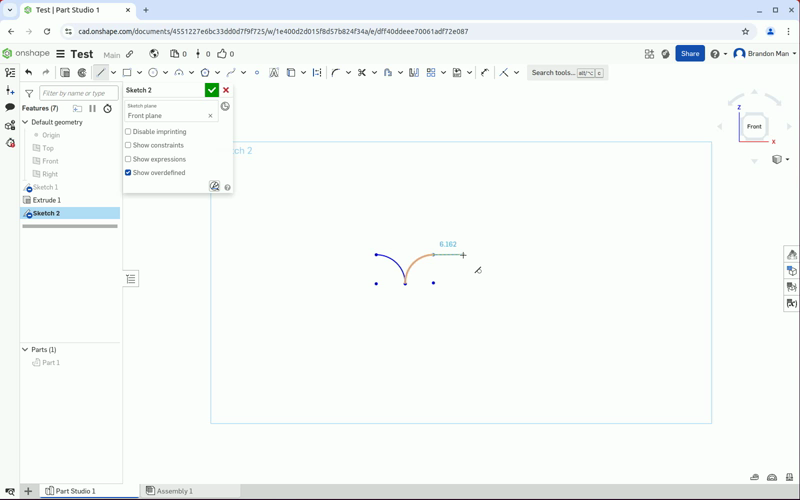
mouse_move(376, 254)
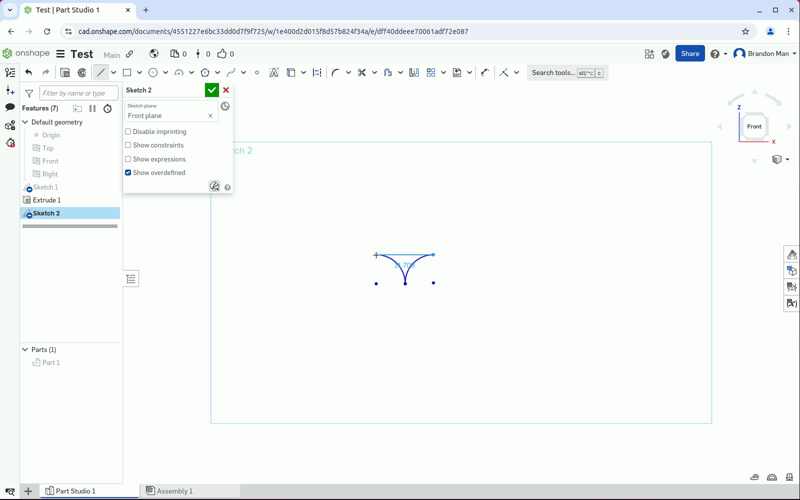
key_up(shift)
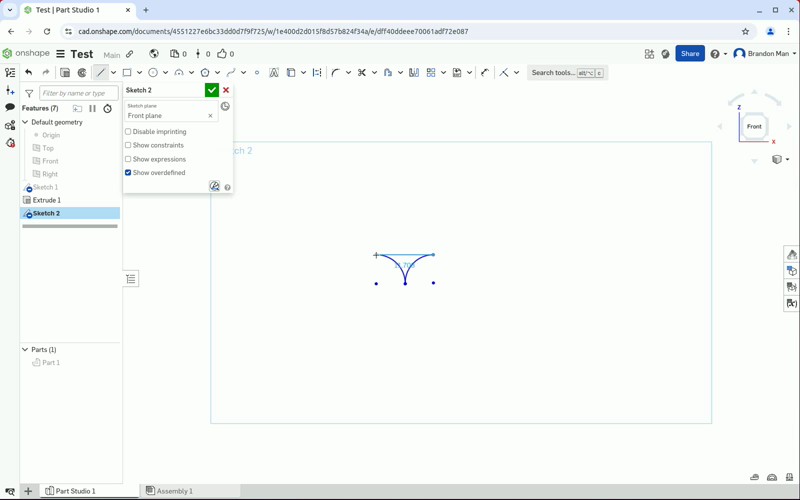
click(376, 254)
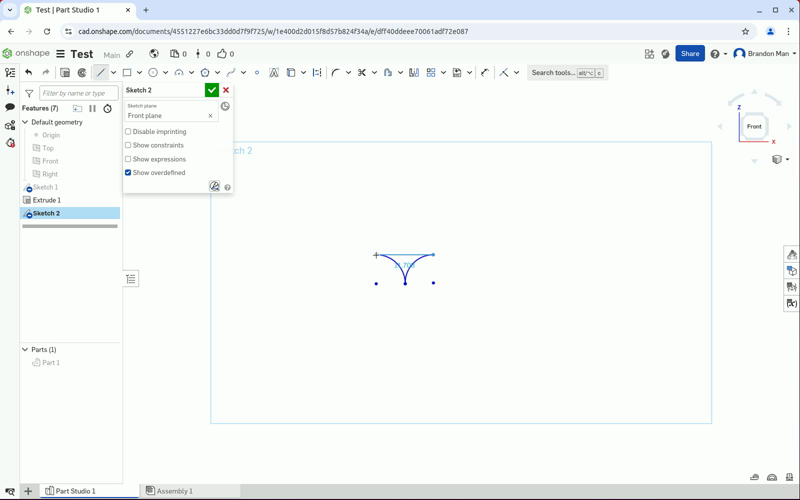
key(esc)
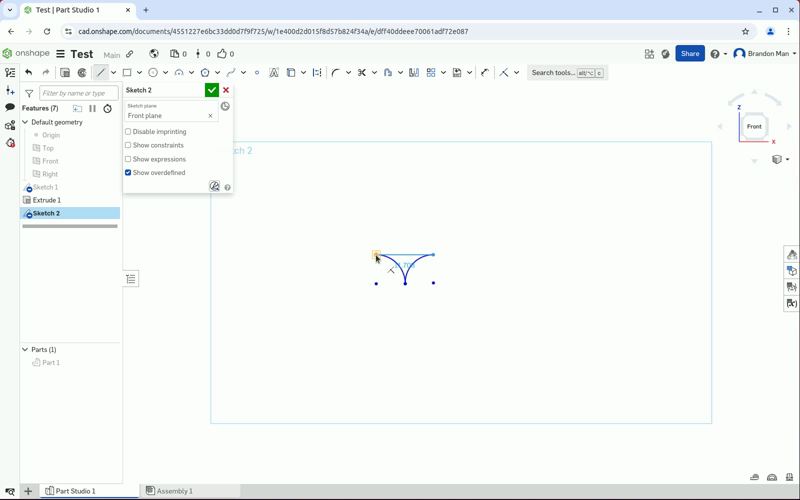
mouse_move(417, 269)
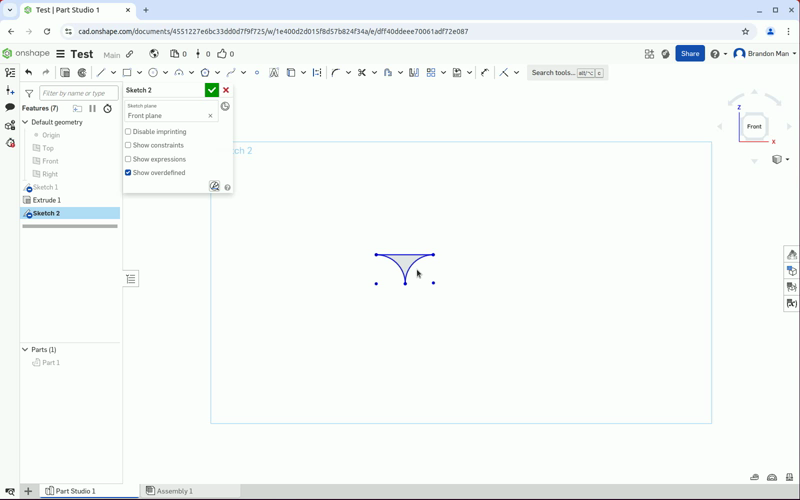
scroll(6)
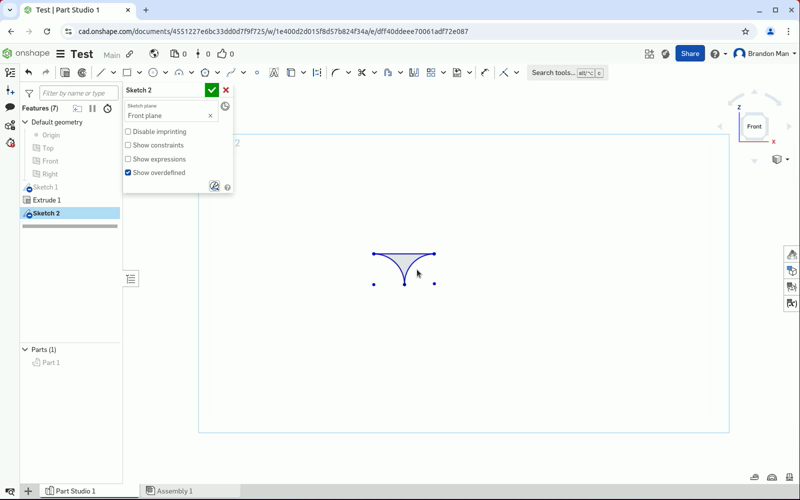
scroll(6)
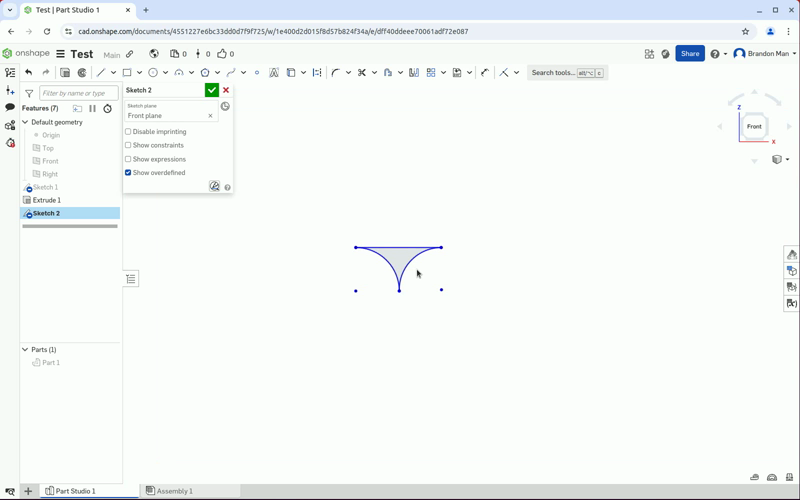
scroll(6)
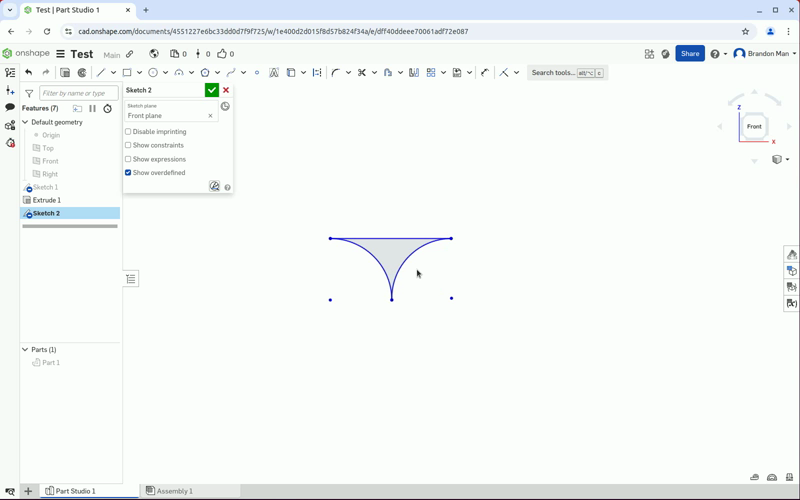
scroll(6)
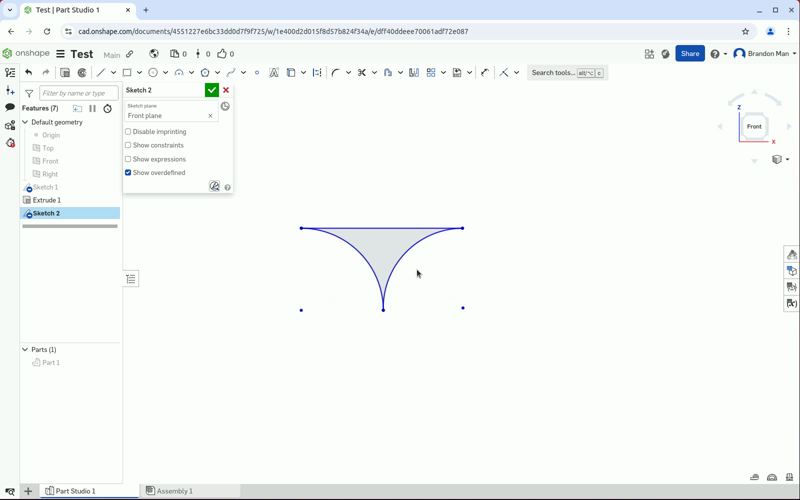
scroll(6)
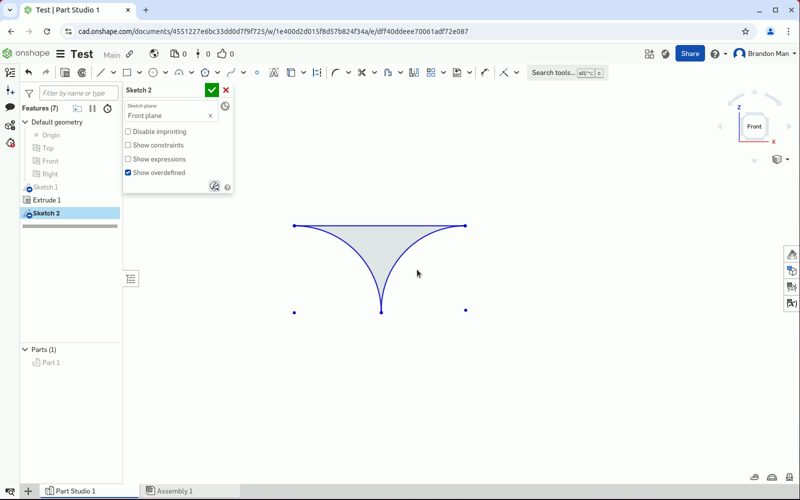
scroll(6)
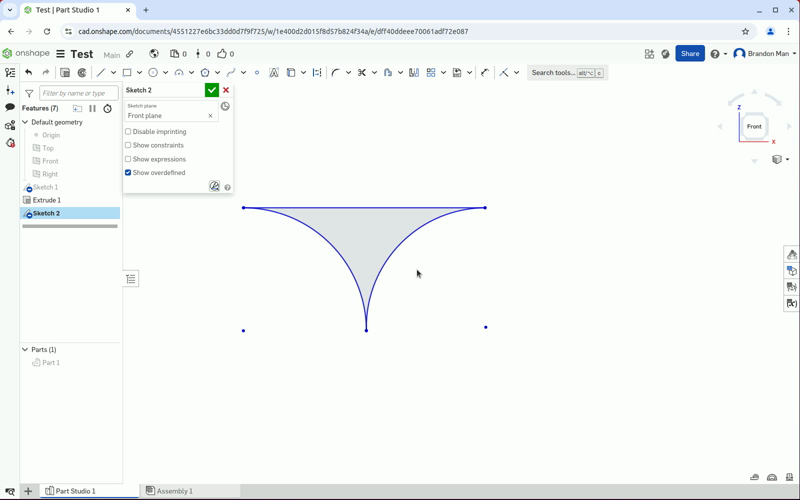
scroll(6)
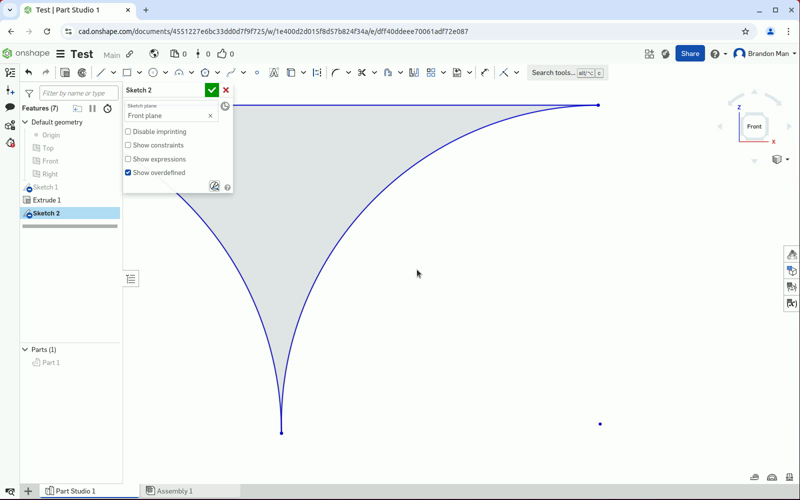
click(417, 269)
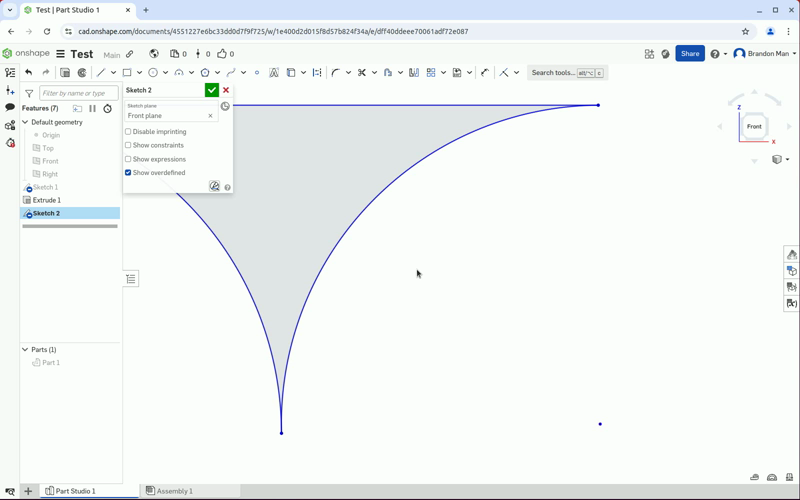
scroll(-6)
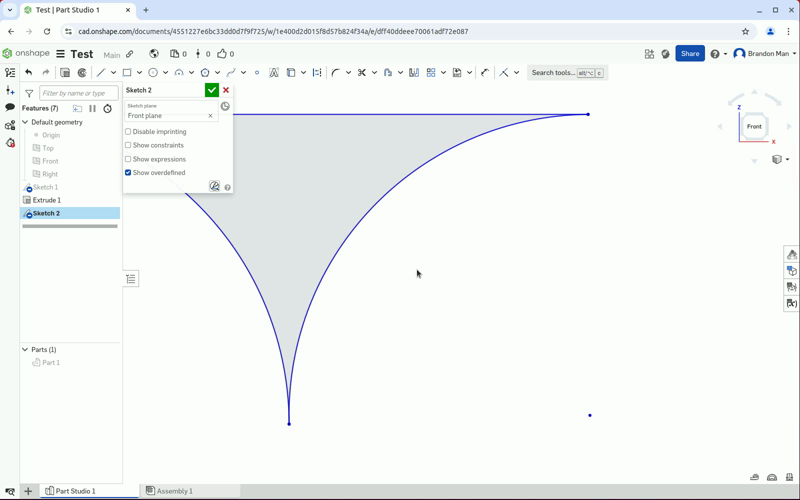
scroll(-6)
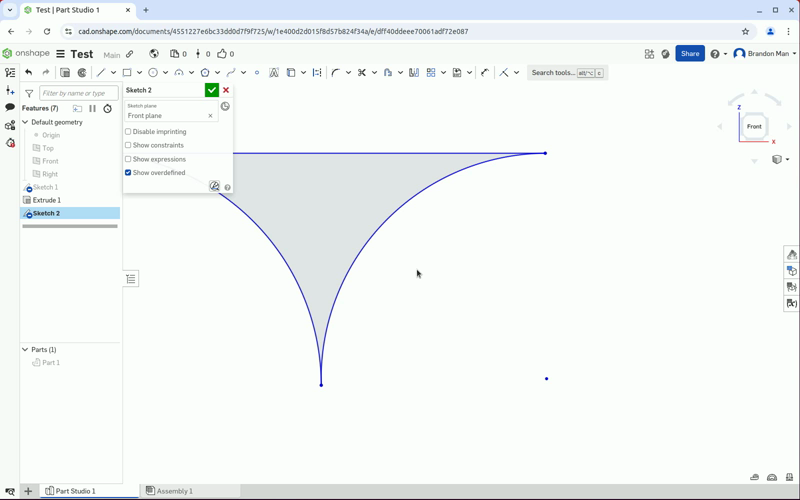
scroll(-6)
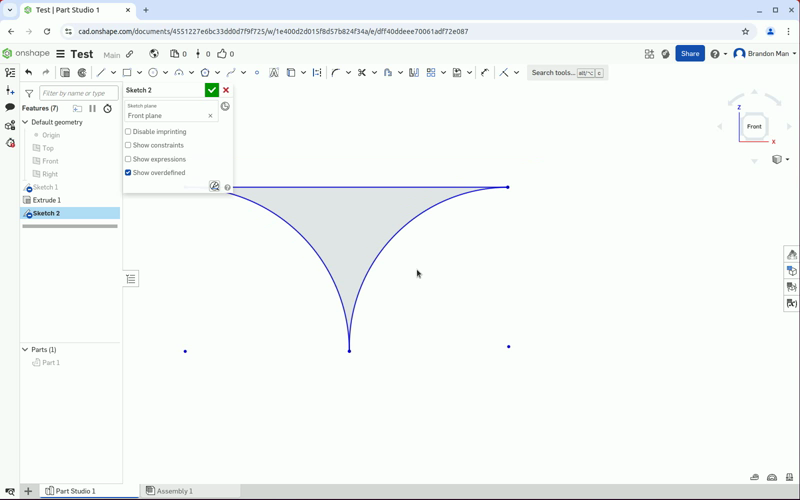
scroll(-6)
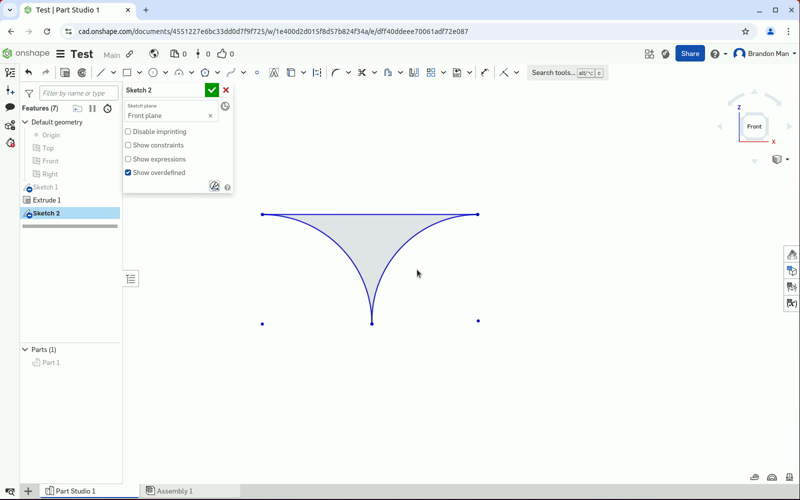
scroll(-6)
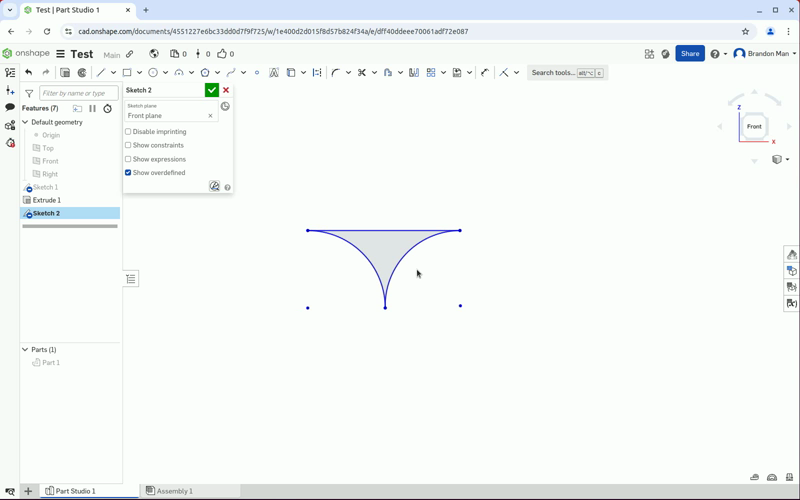
scroll(-6)
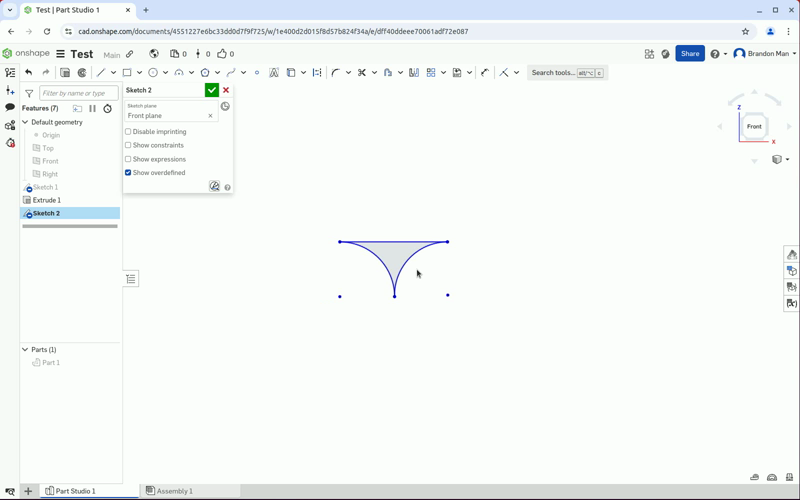
scroll(-6)
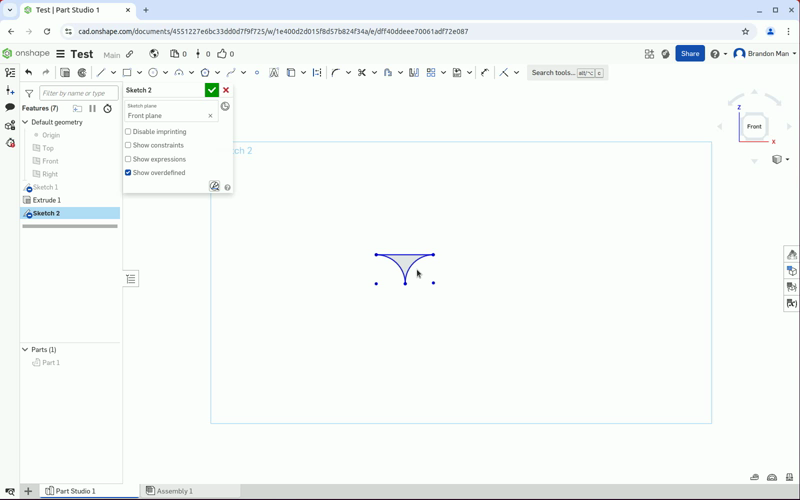
mouse_move(73, 352)
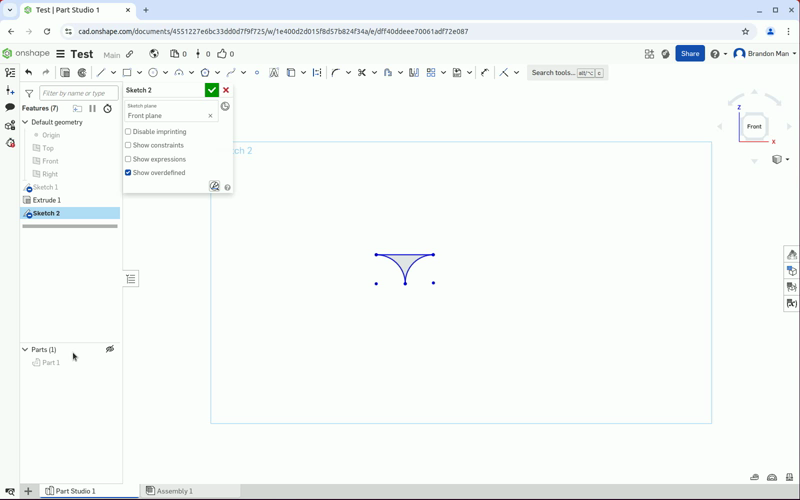
key(shift+y)
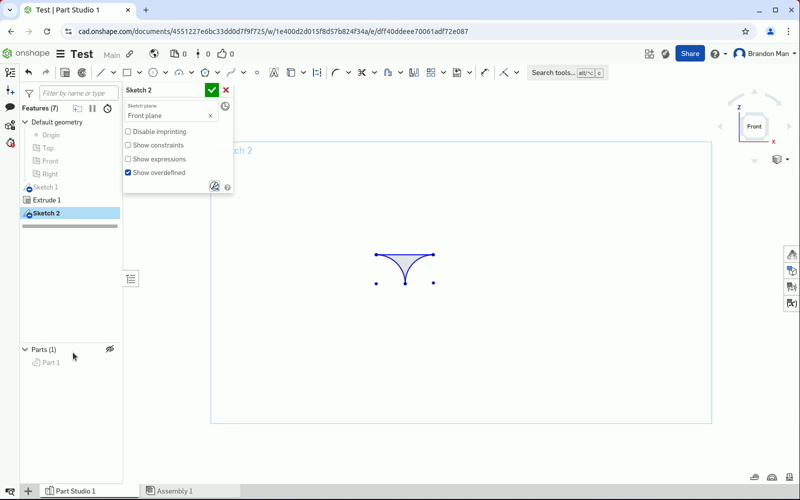
key(shift+e)
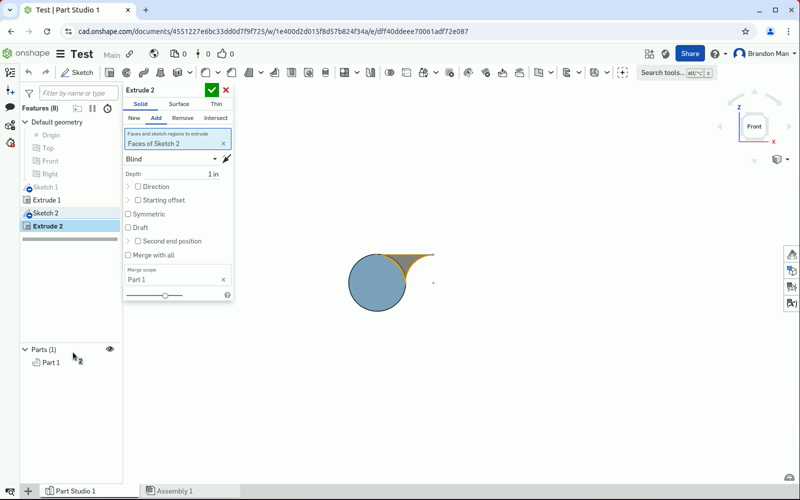
mouse_move(143, 106)
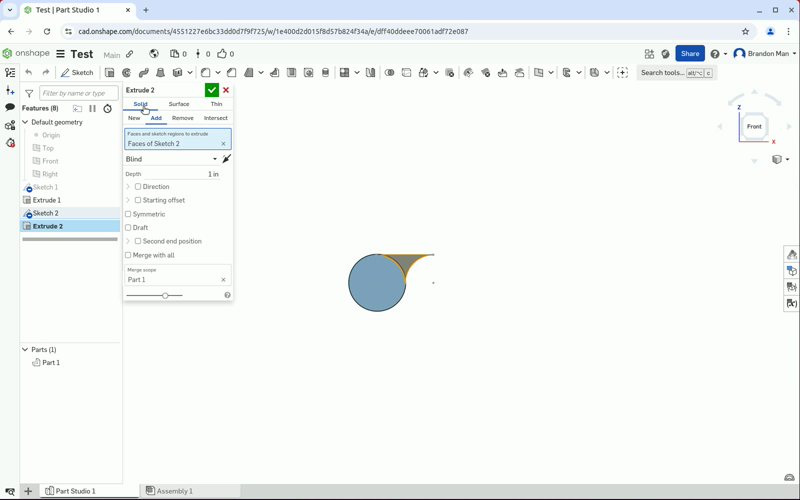
click(143, 106)
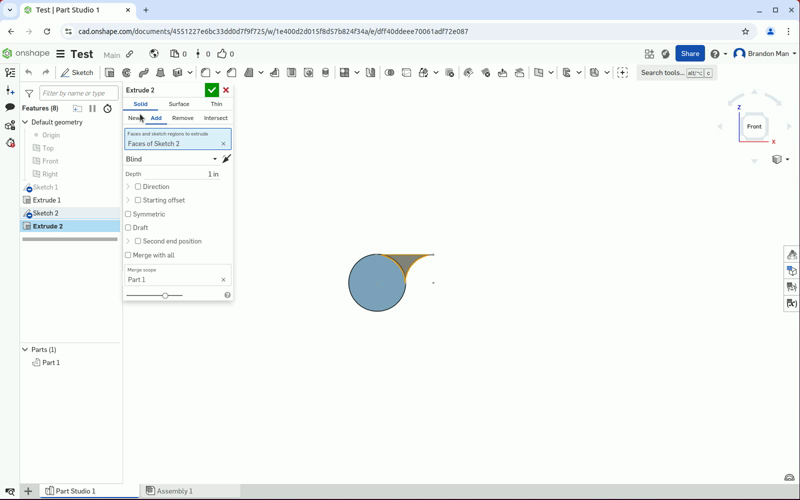
mouse_move(137, 120)
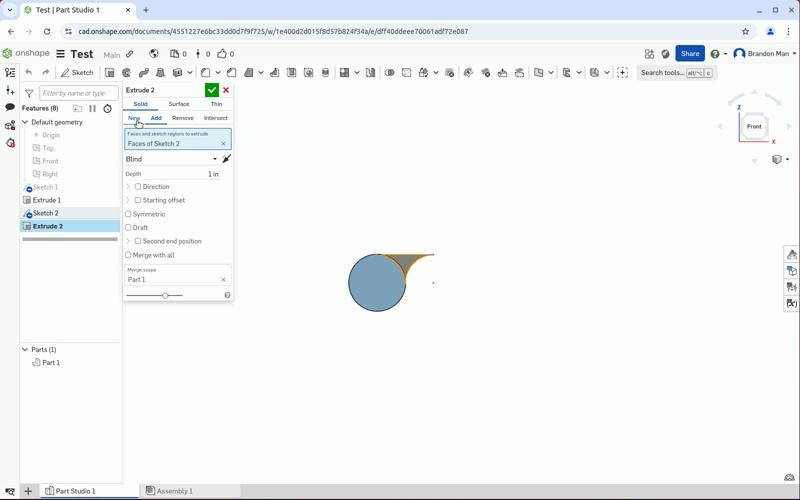
click(137, 120)
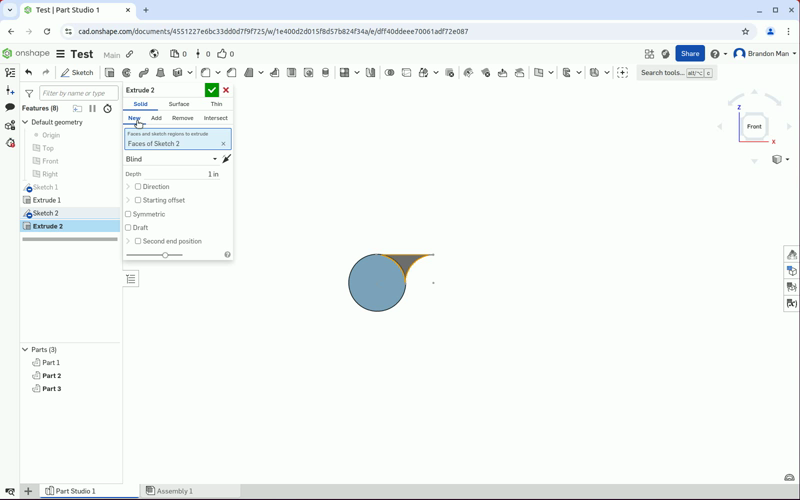
key(tab, 4)
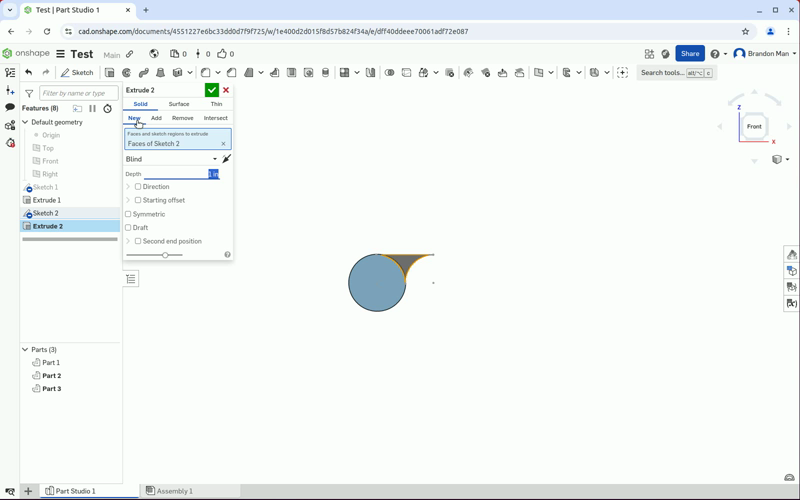
text(4.092)
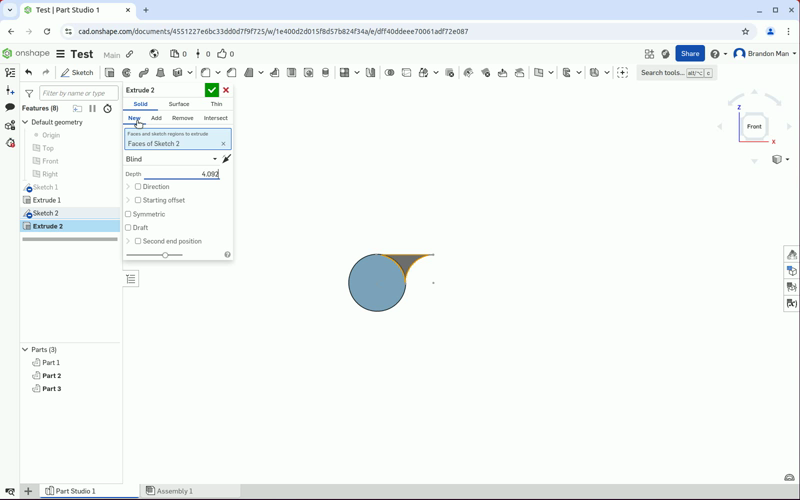
key(enter)
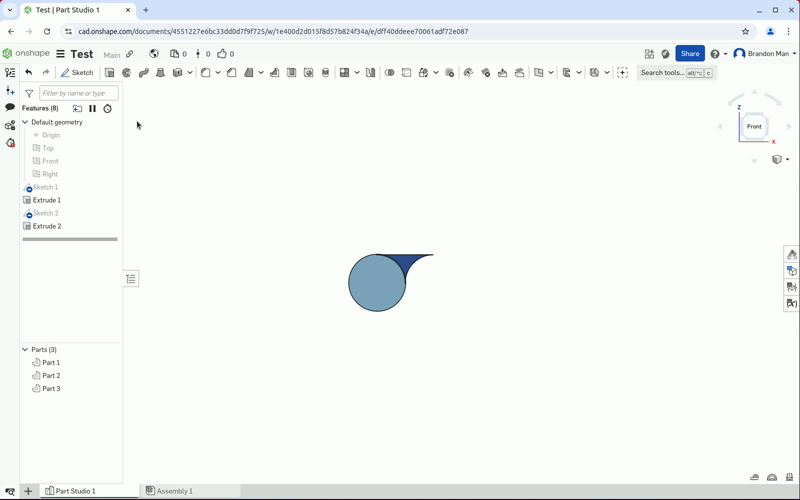
key(shift+h)
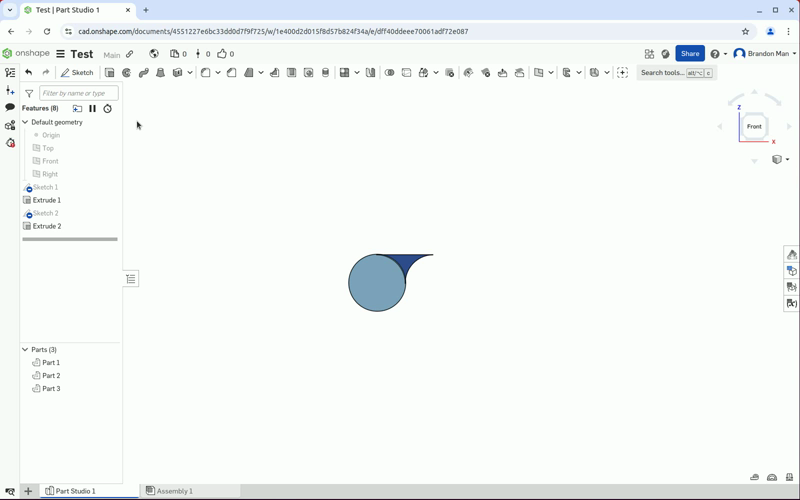
key(shift+h)
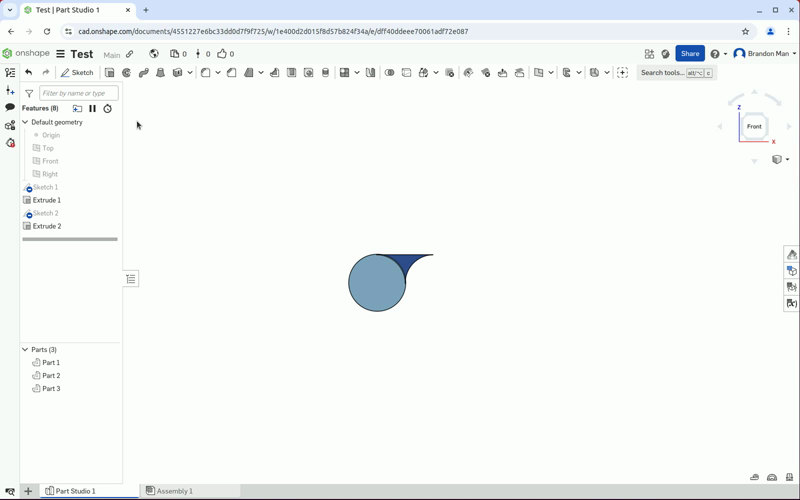
mouse_move(73, 189)
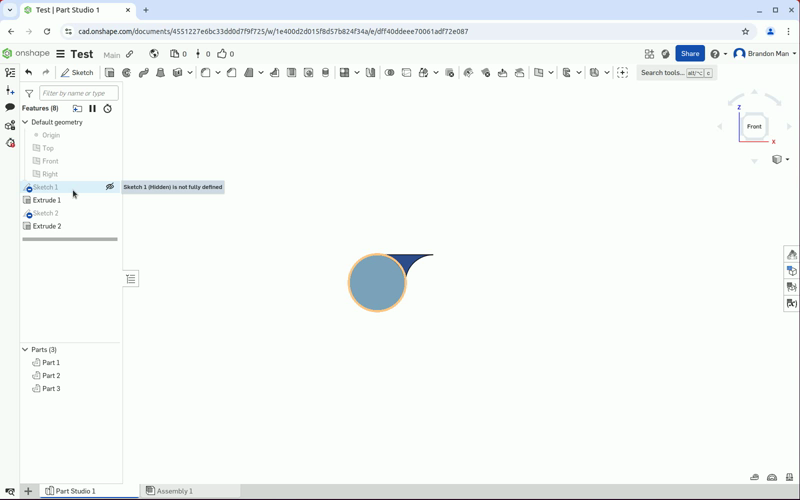
click(73, 189)
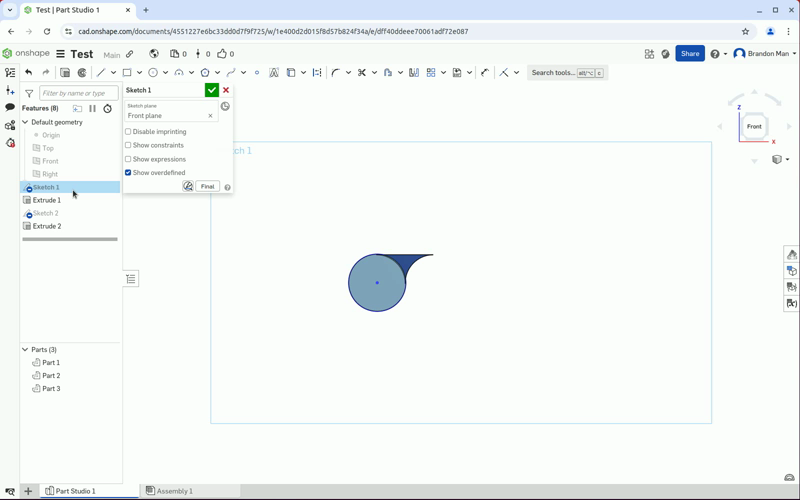
mouse_move(229, 92)
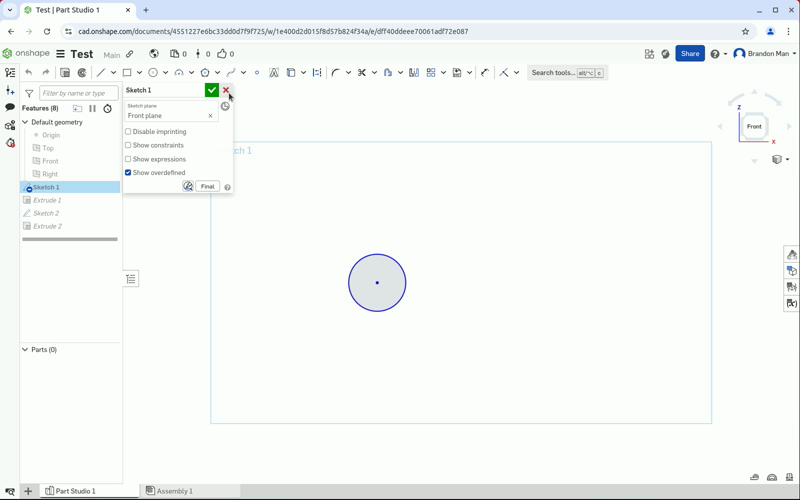
click(229, 92)
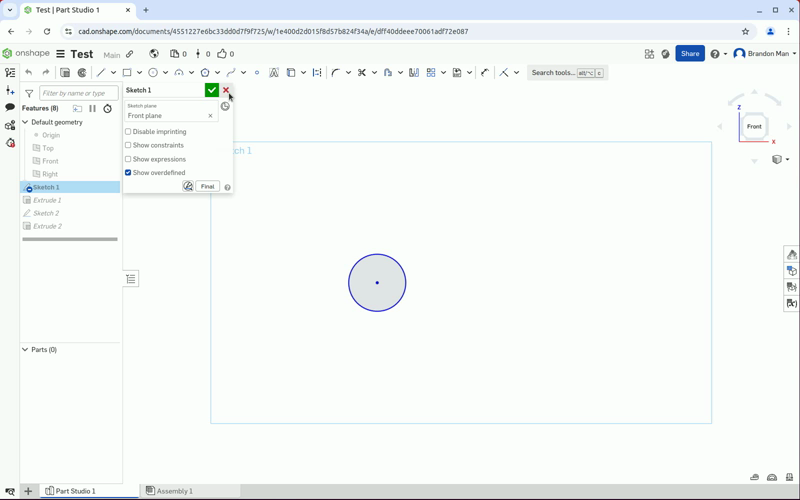
key(shift+s)
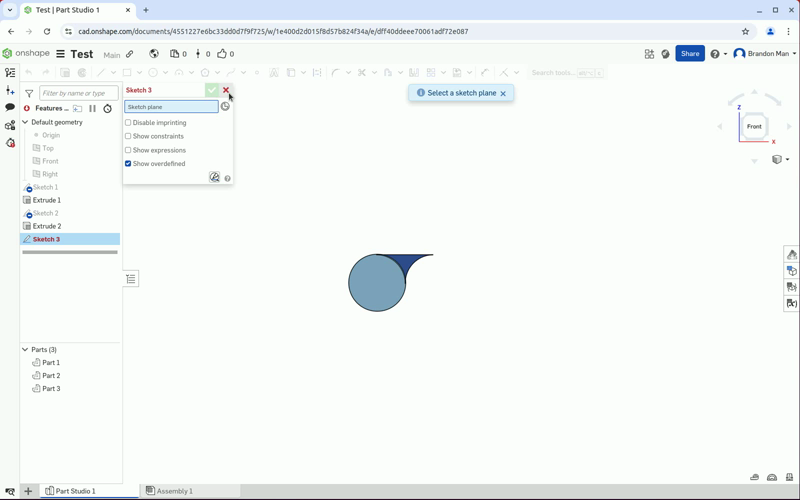
mouse_move(73, 163)
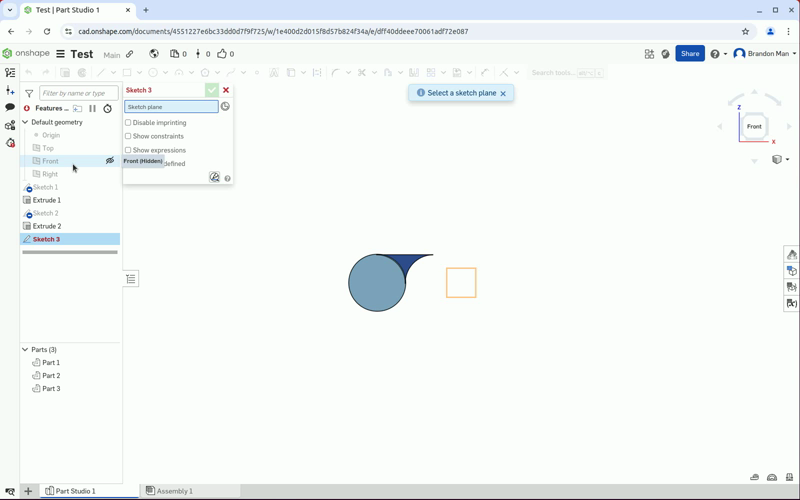
click(73, 163)
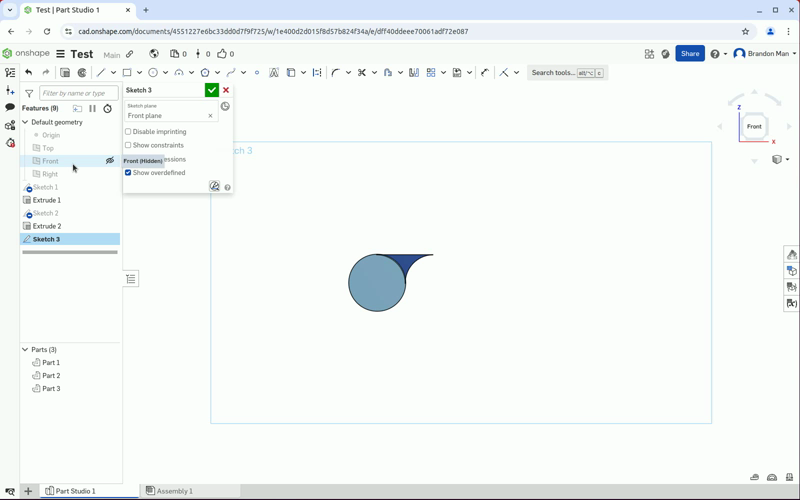
mouse_move(73, 352)
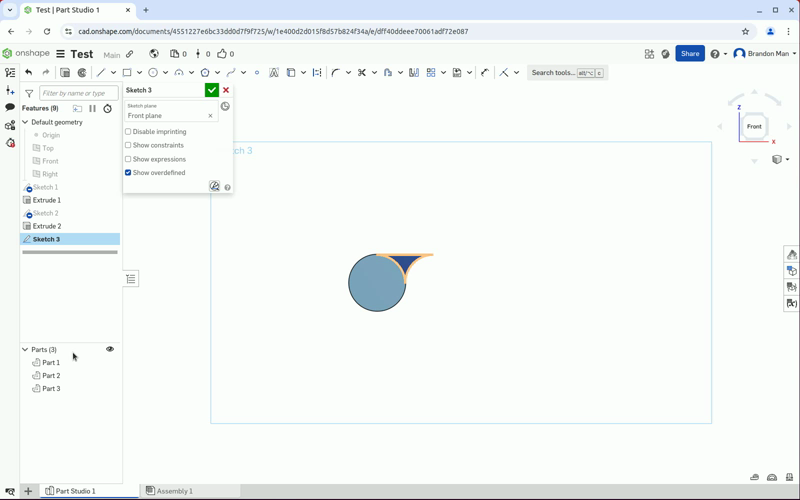
key(y)
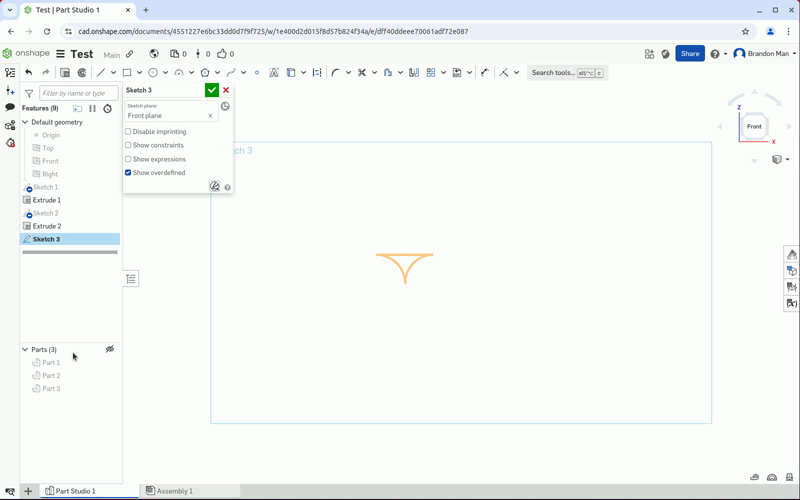
key(c)
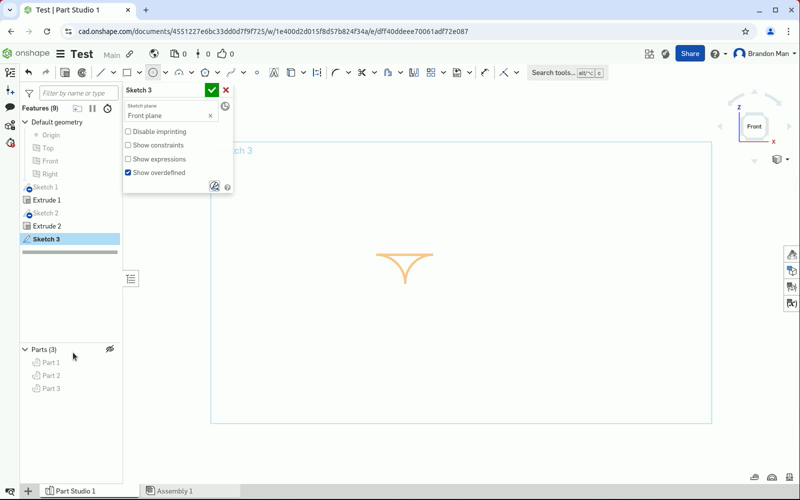
key_down(shift)
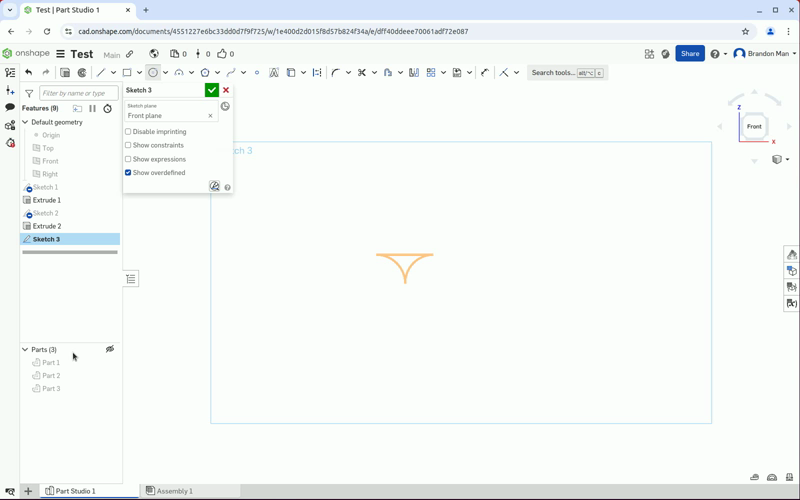
mouse_move(433, 282)
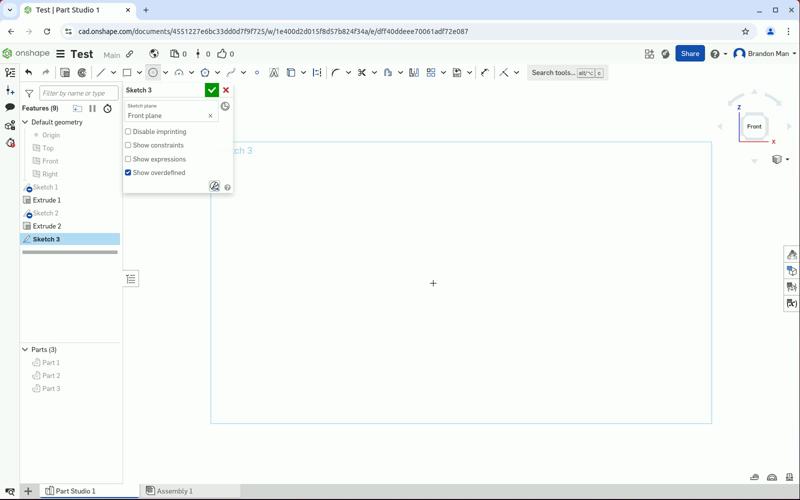
click(433, 282)
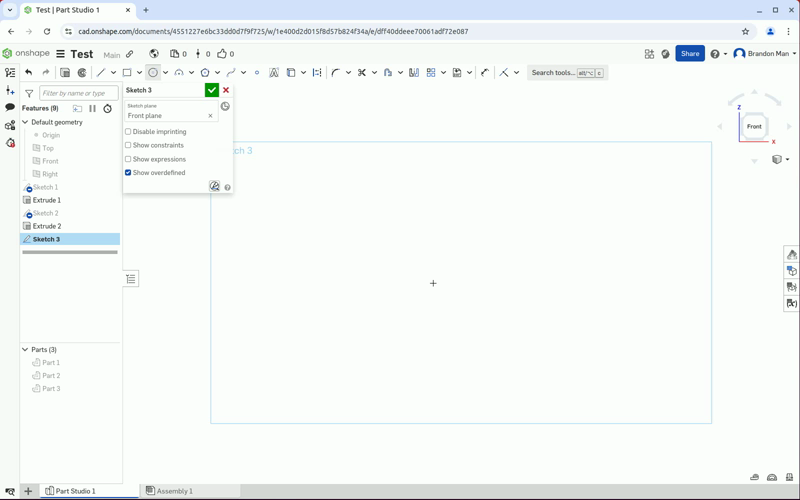
key_up(shift)
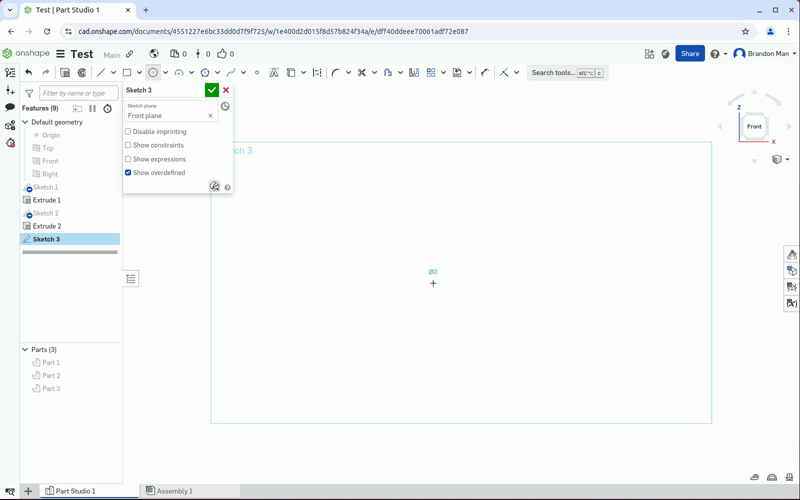
mouse_move(461, 282)
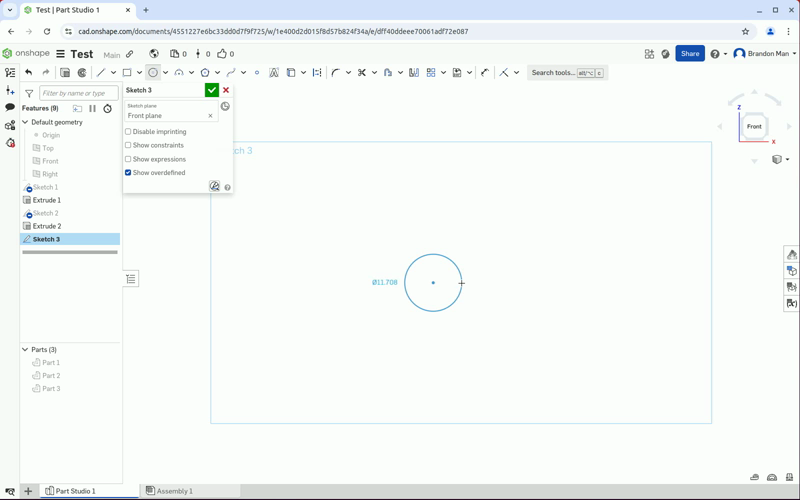
click(461, 282)
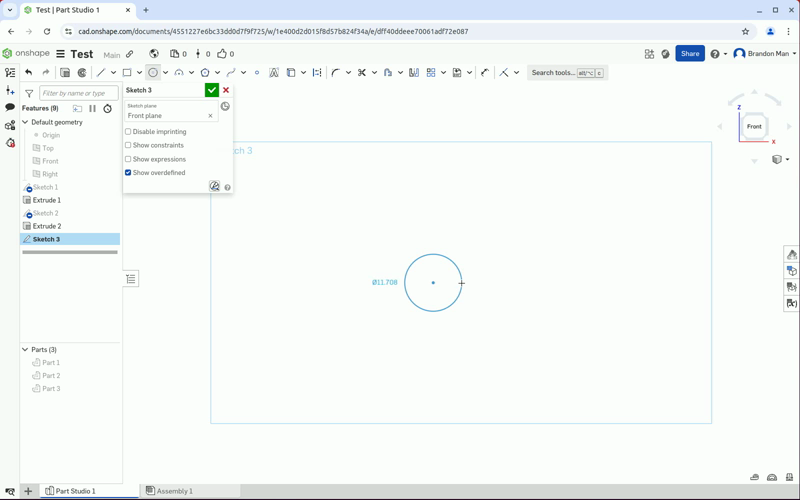
key(esc)
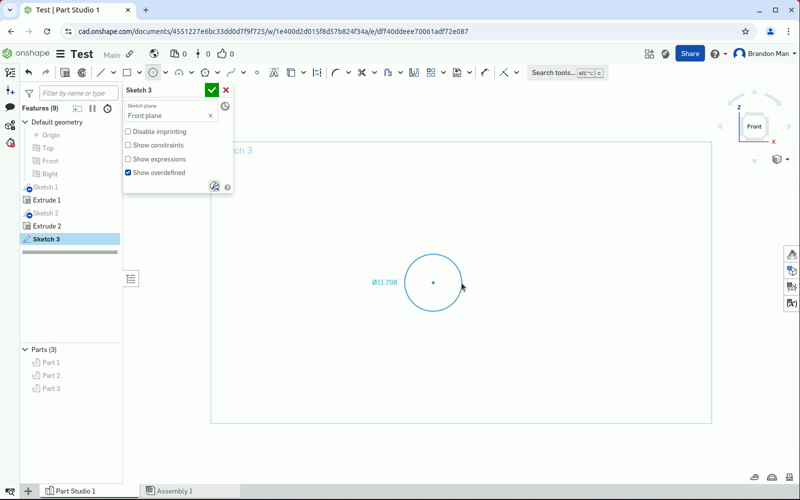
mouse_move(457, 285)
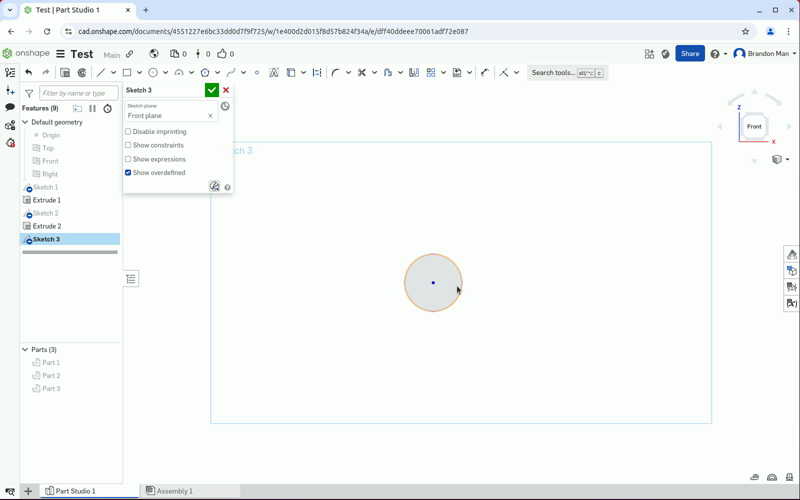
click(457, 285)
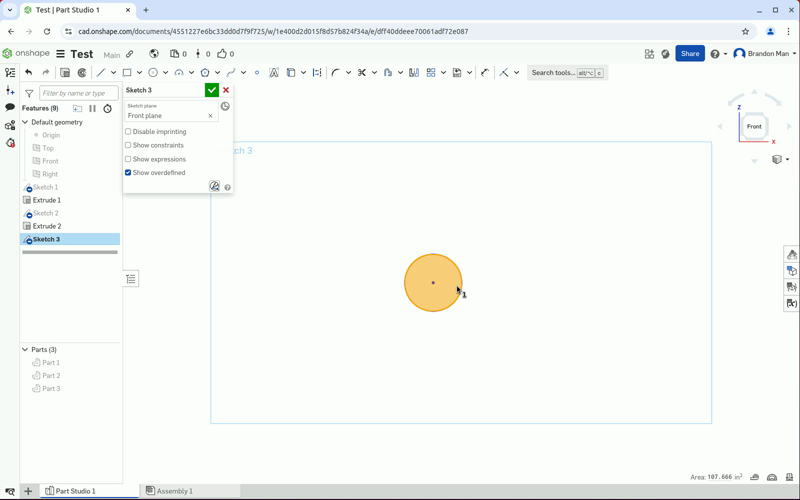
mouse_move(73, 352)
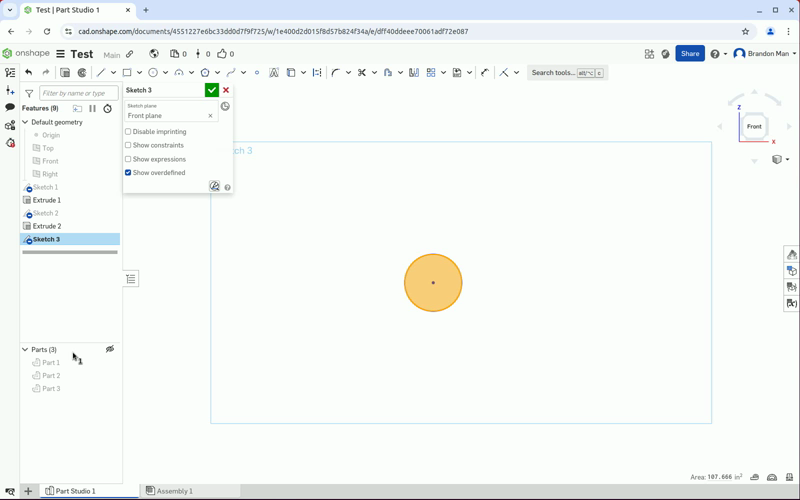
key(shift+y)
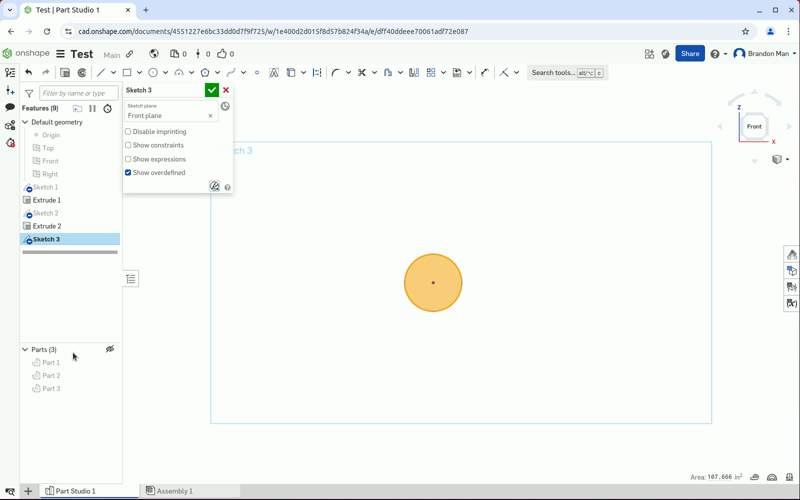
key(shift+e)
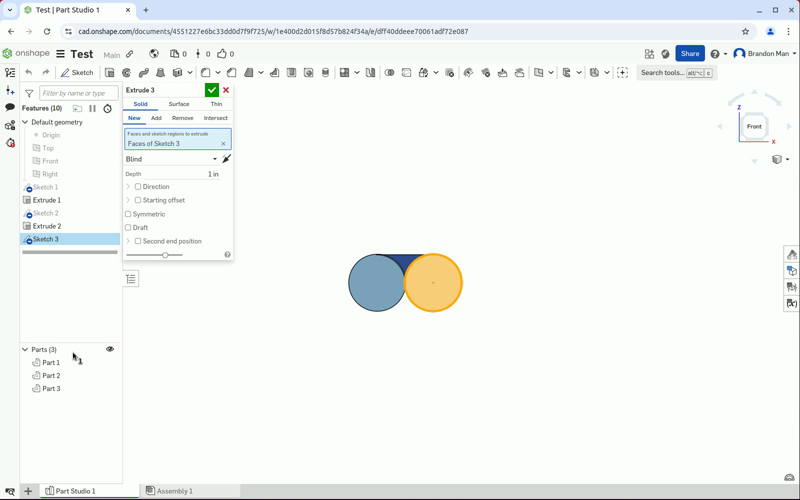
mouse_move(143, 106)
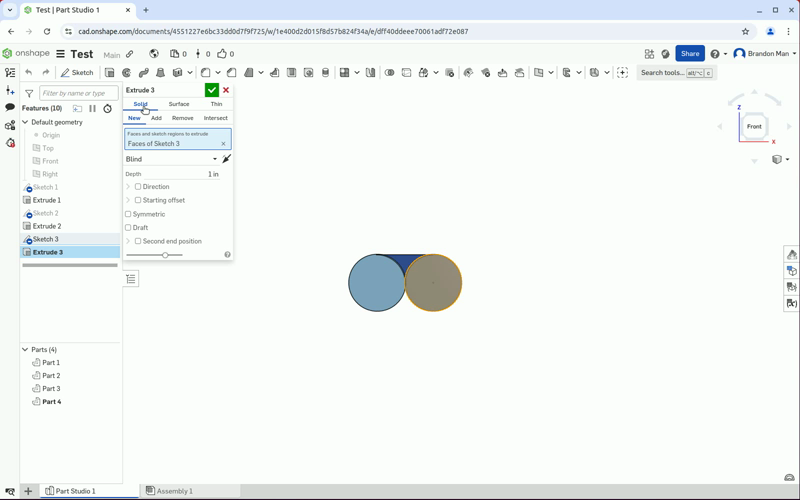
click(143, 106)
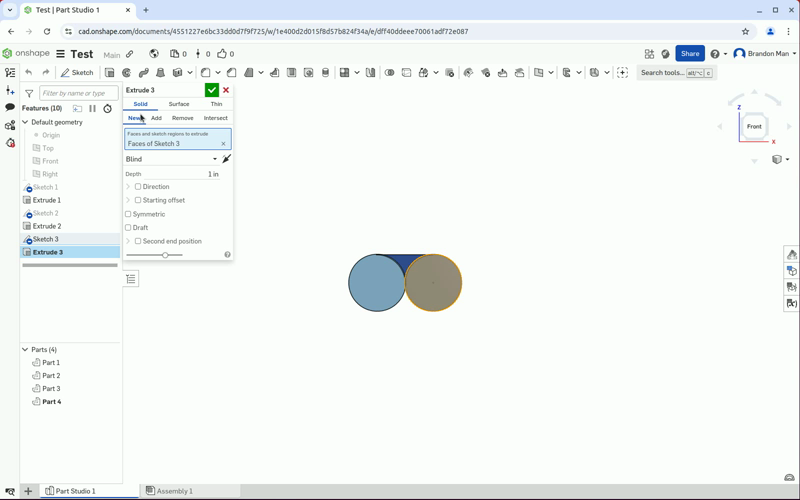
mouse_move(137, 120)
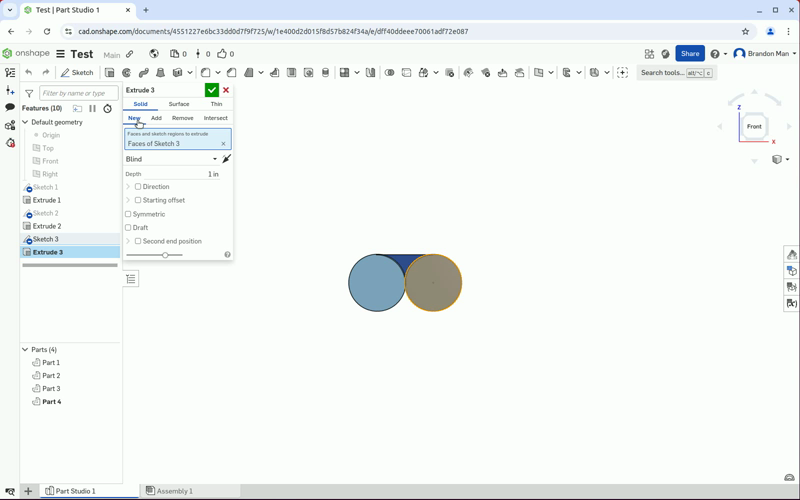
click(137, 120)
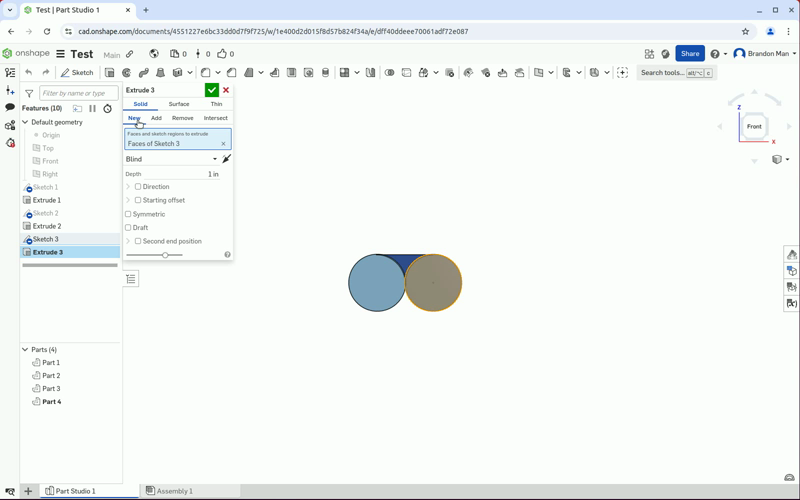
key(tab, 4)
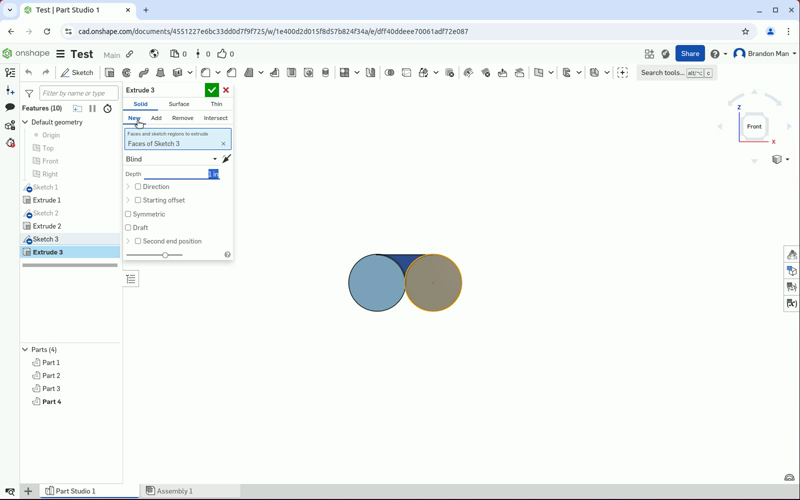
text(4.092)
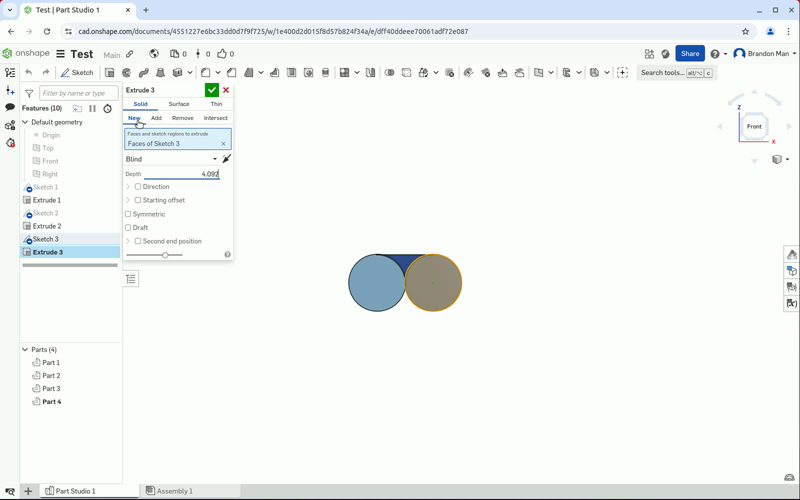
key(enter)
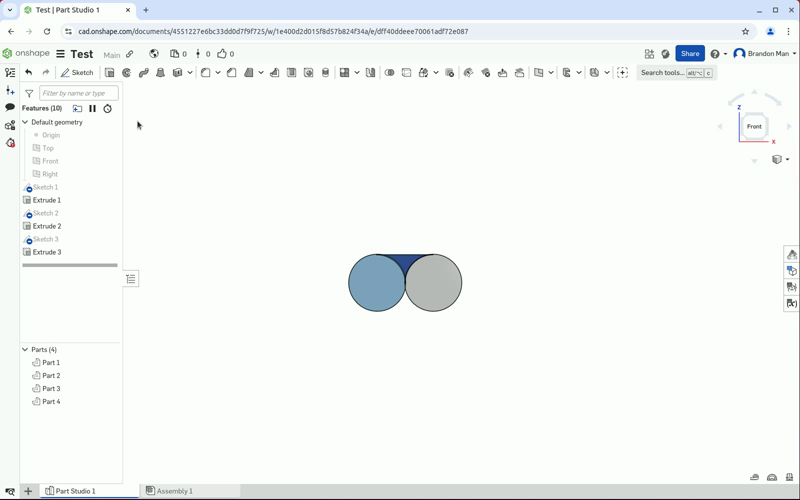
key(shift+h)
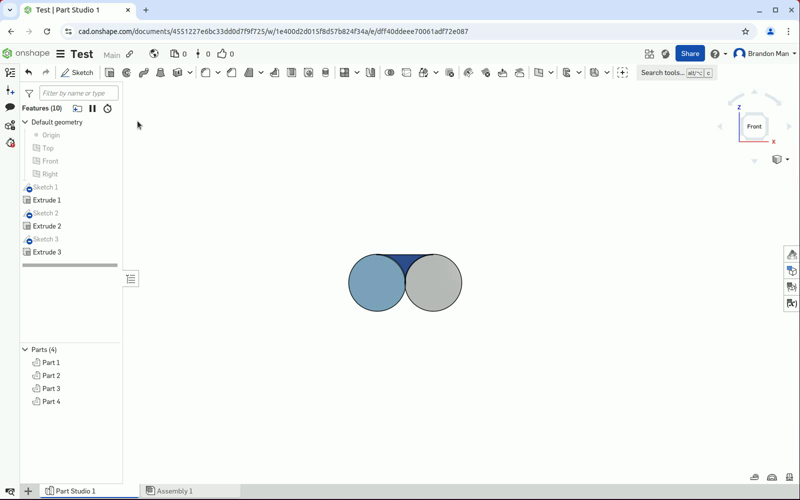
key(shift+h)
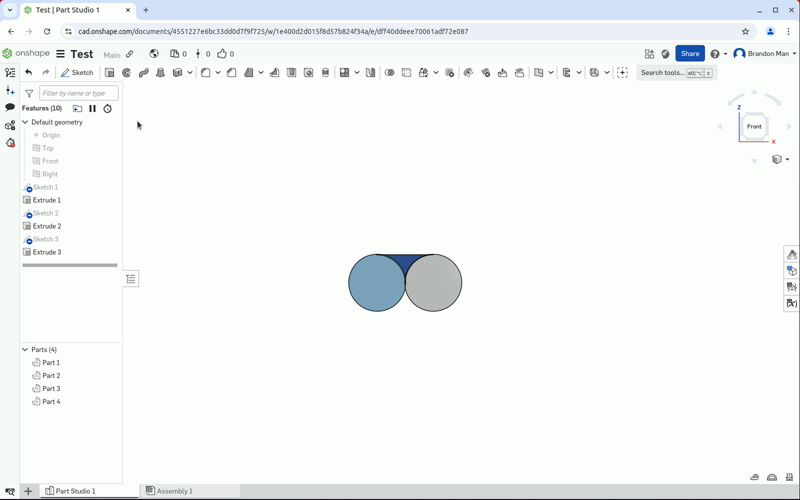
mouse_move(73, 189)
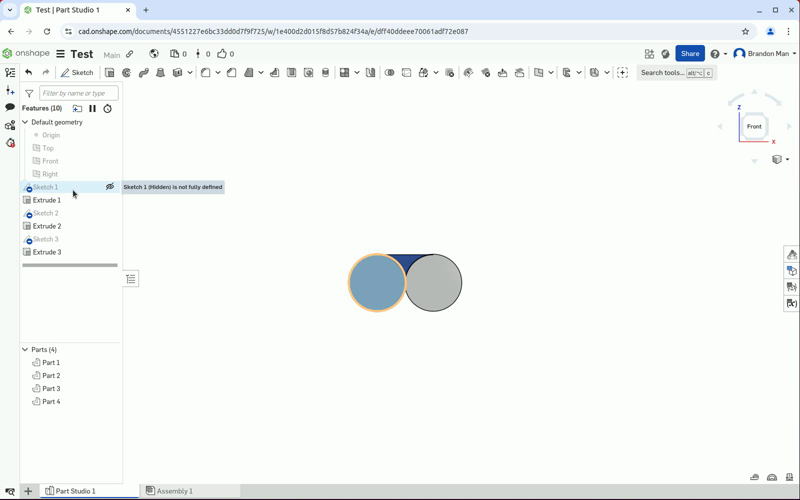
click(73, 189)
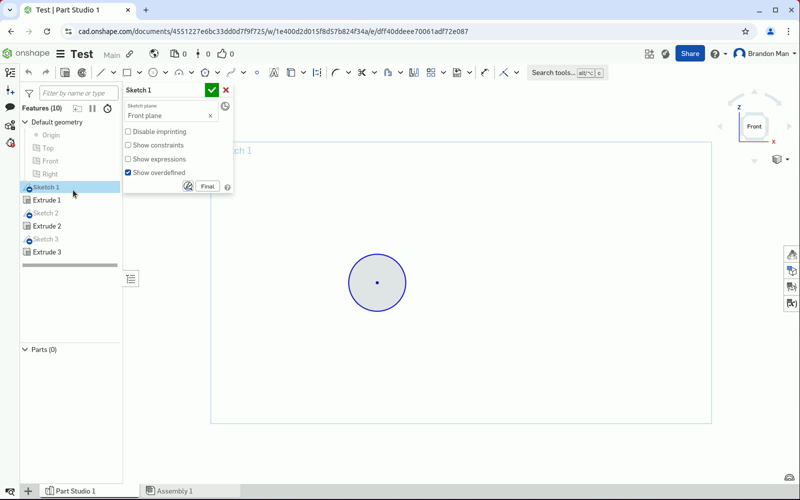
mouse_move(229, 92)
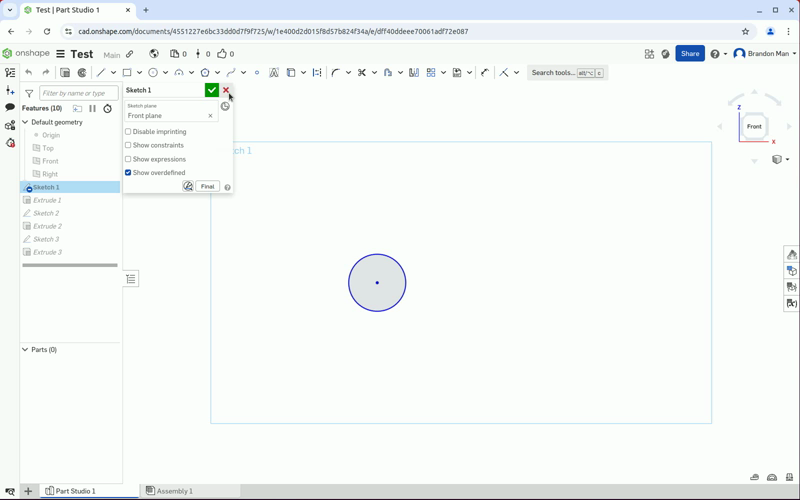
click(229, 92)
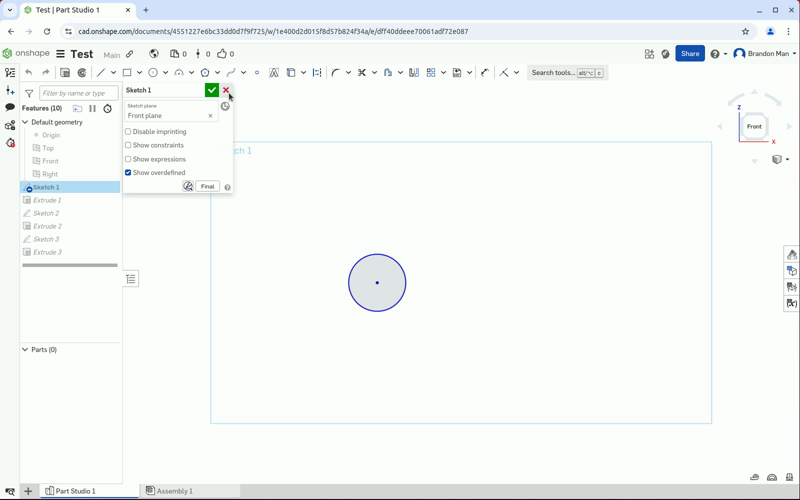
key(shift+s)
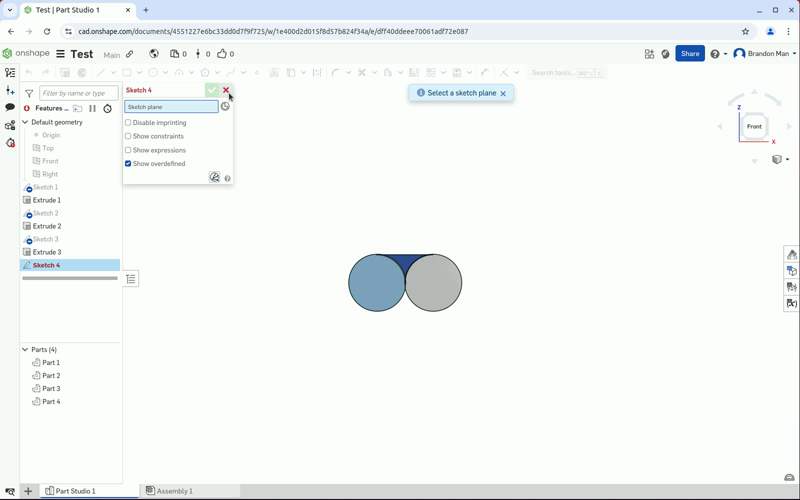
mouse_move(73, 163)
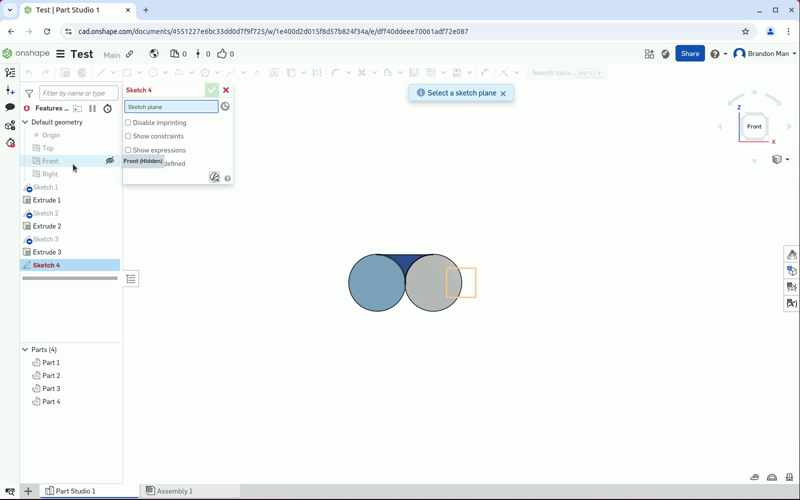
click(73, 163)
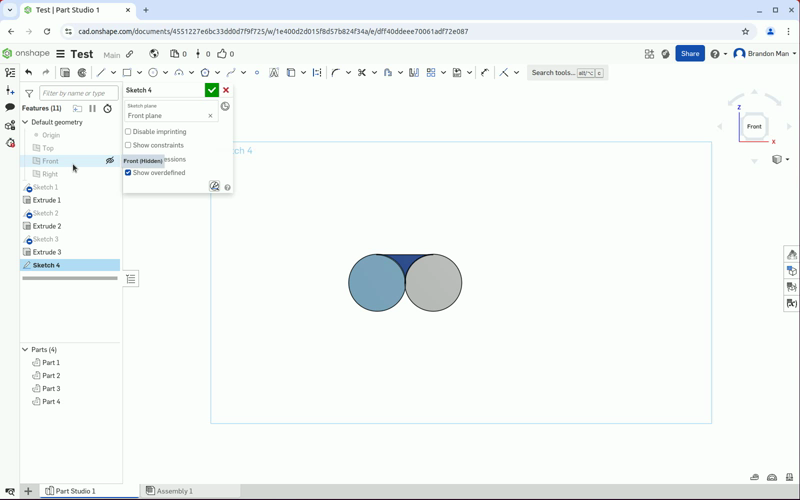
mouse_move(73, 352)
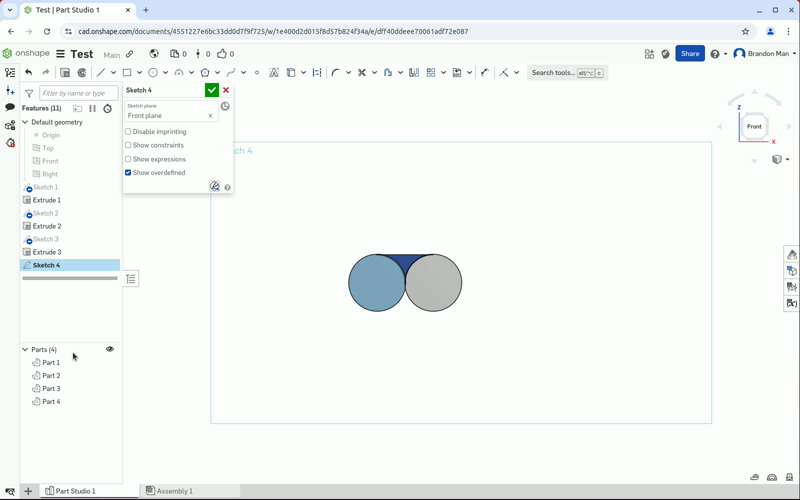
key(y)
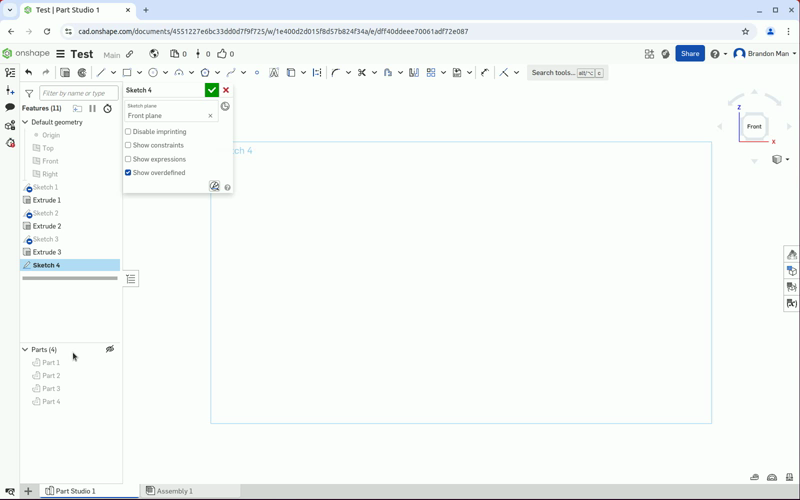
key(l)
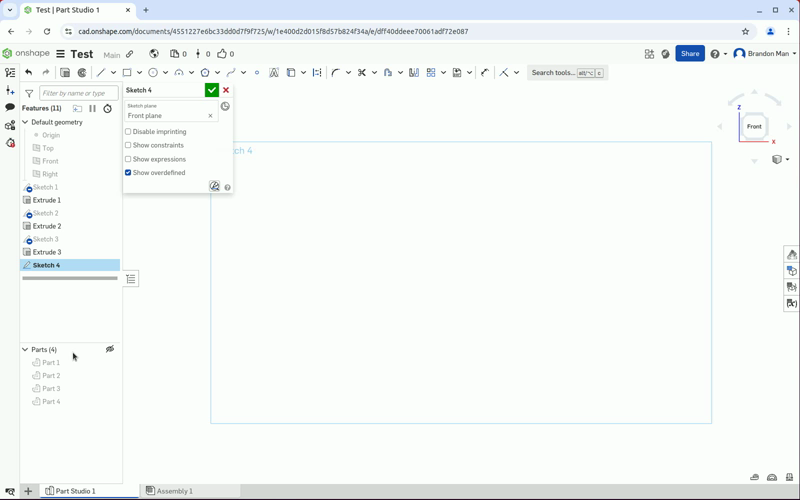
key_down(shift)
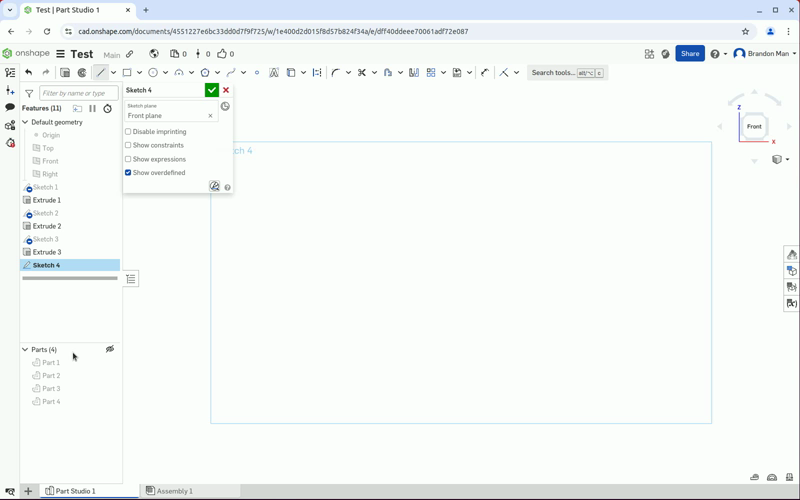
mouse_move(376, 311)
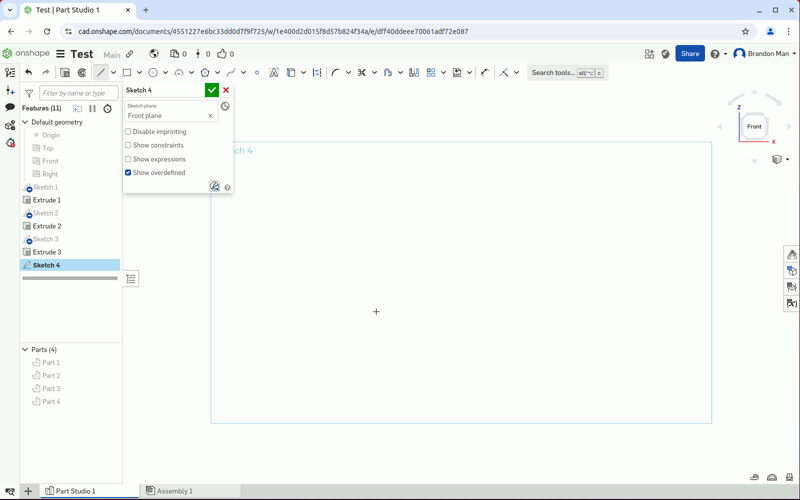
click(376, 311)
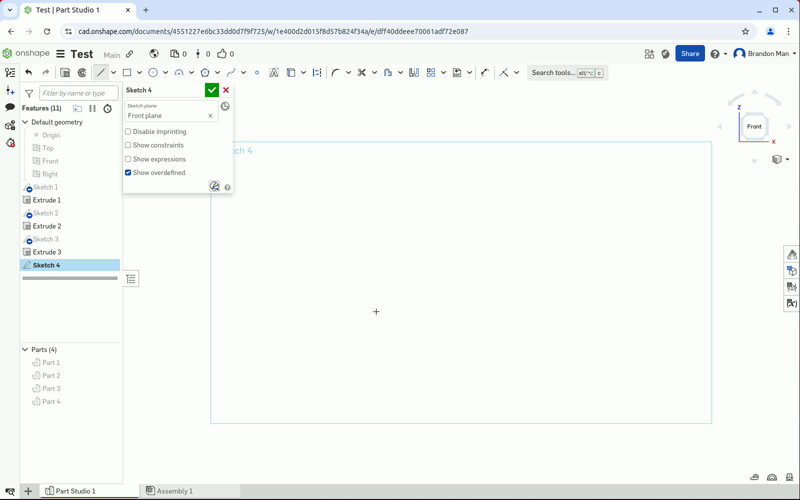
key_up(shift)
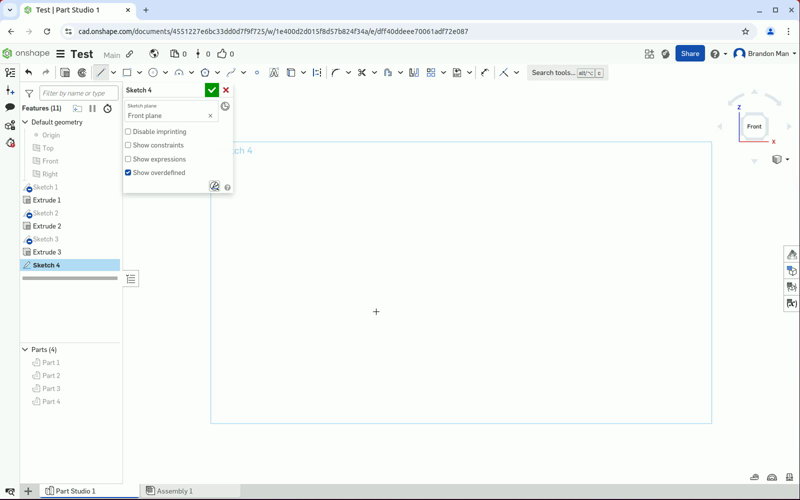
key_down(shift)
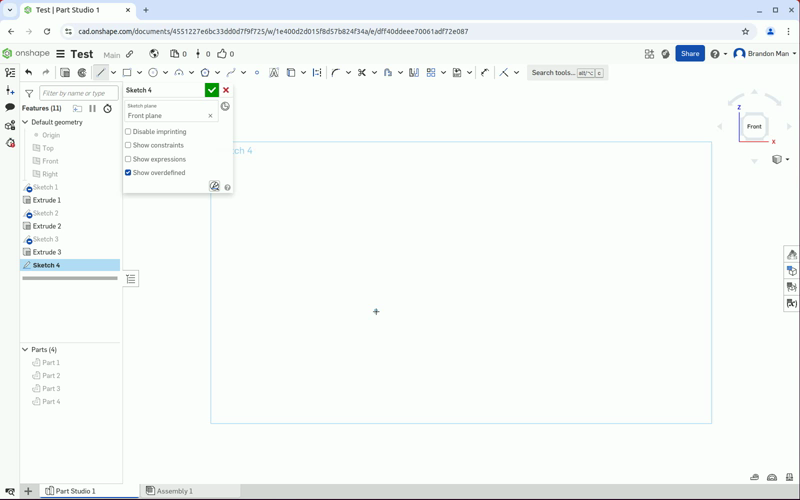
mouse_move(406, 311)
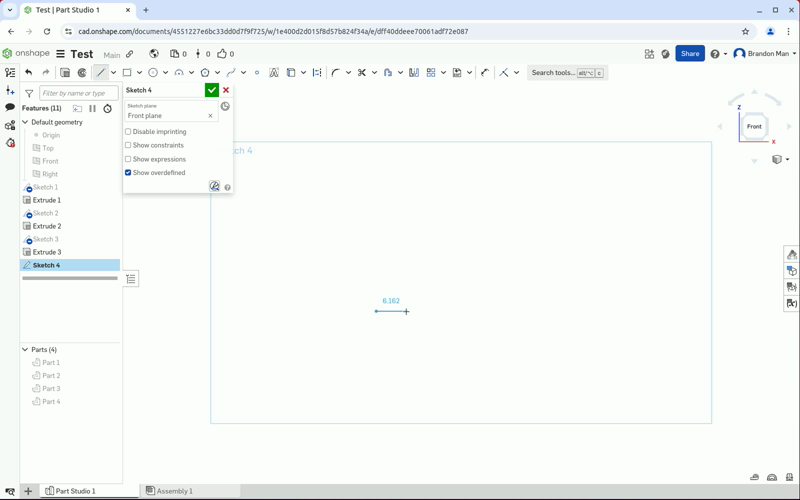
mouse_move(433, 311)
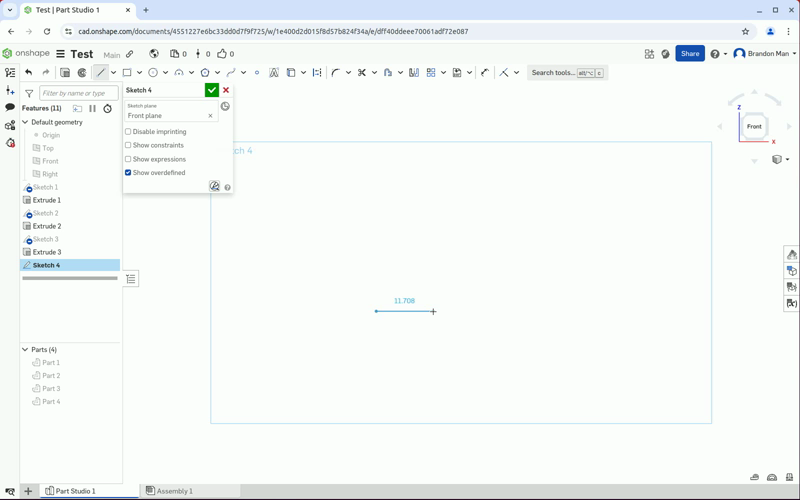
click(433, 311)
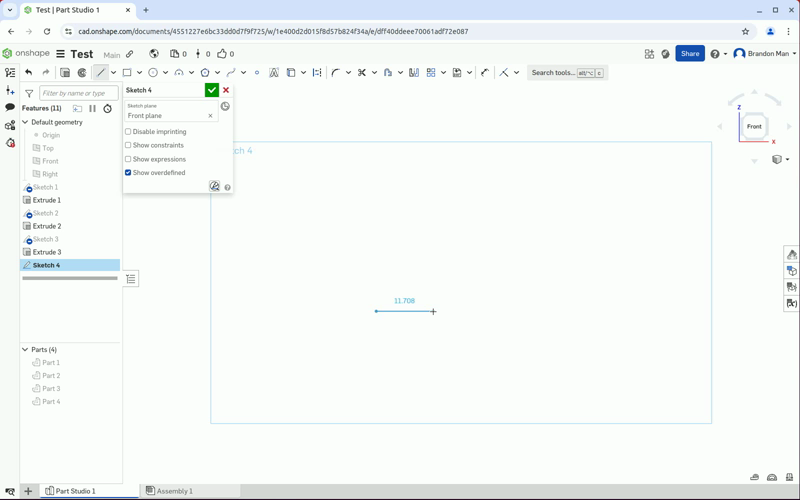
key_up(shift)
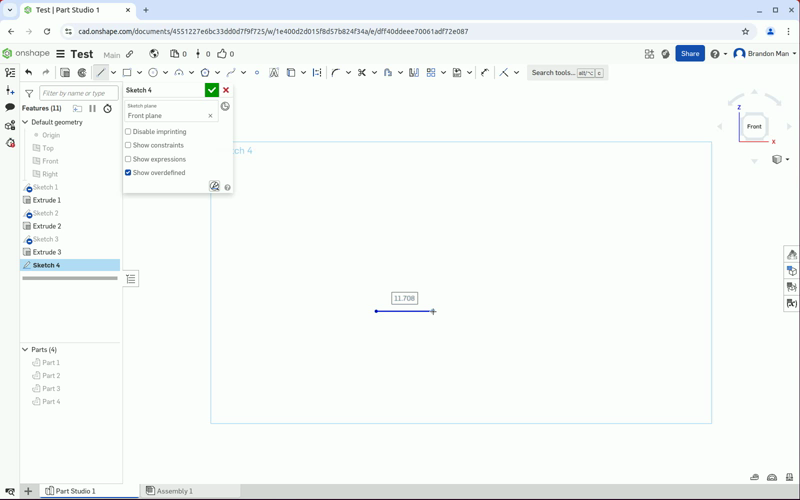
key(esc)
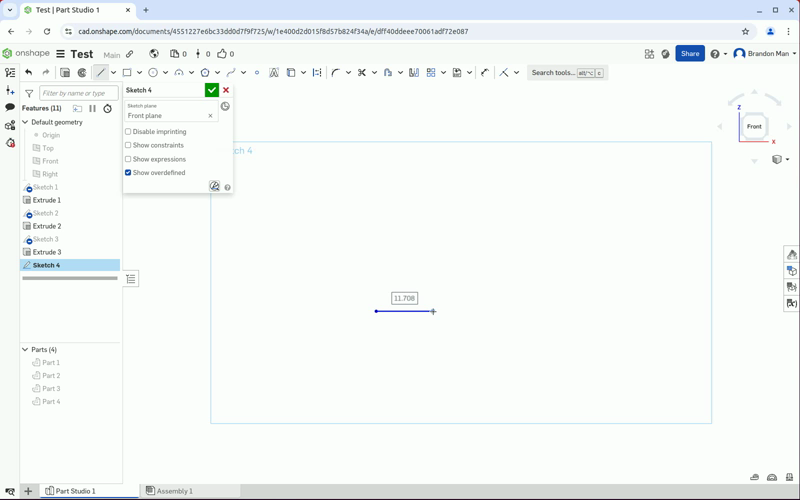
key(a)
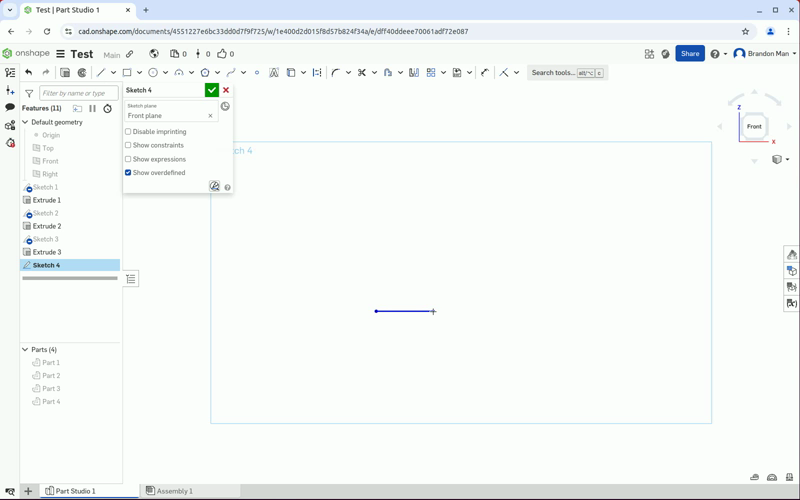
mouse_move(433, 311)
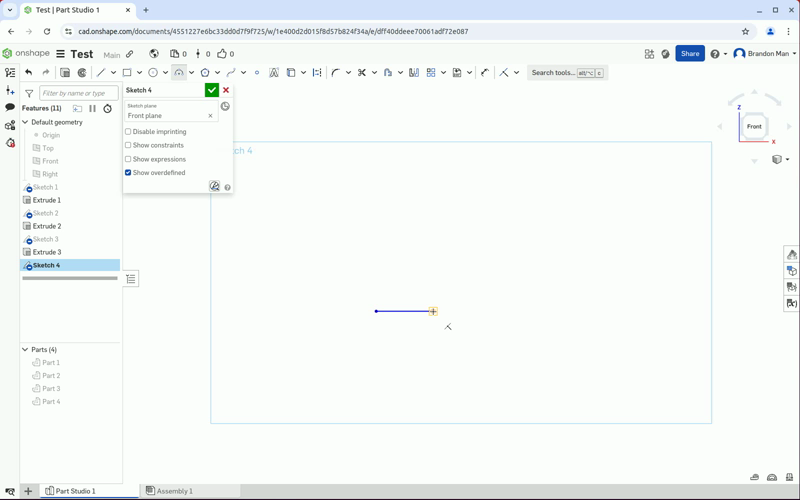
click(433, 311)
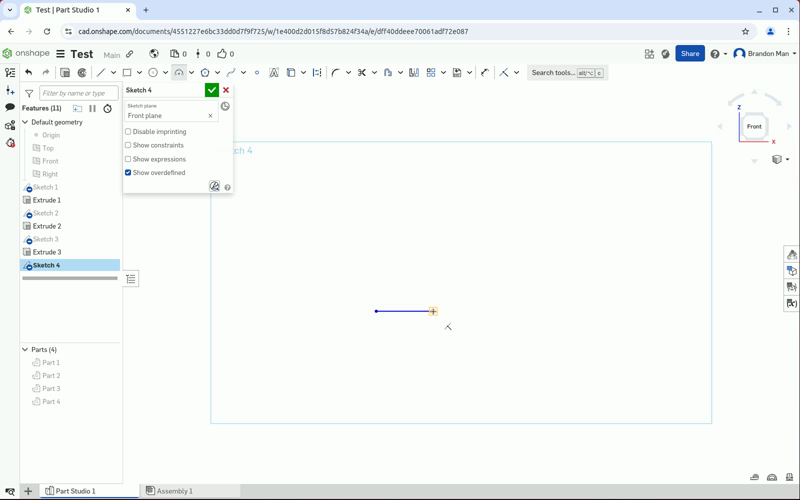
key_down(shift)
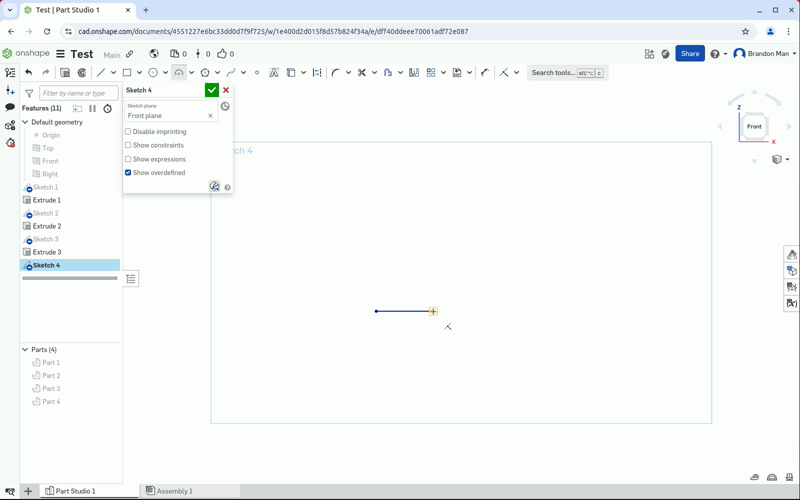
mouse_move(405, 282)
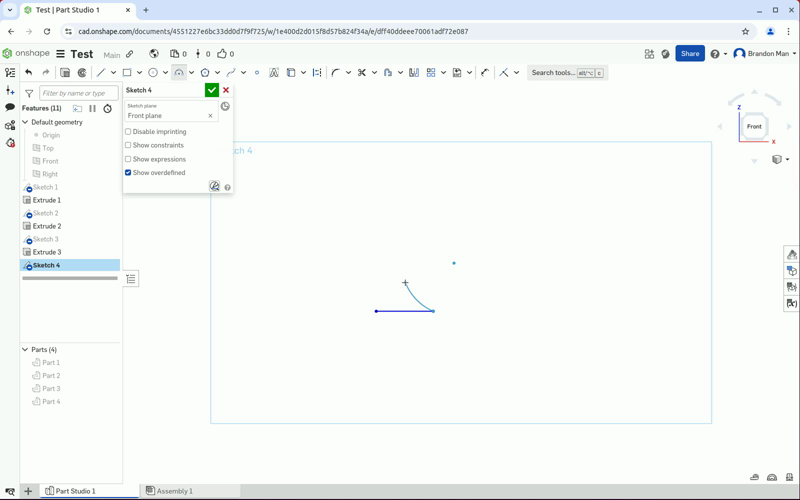
click(405, 282)
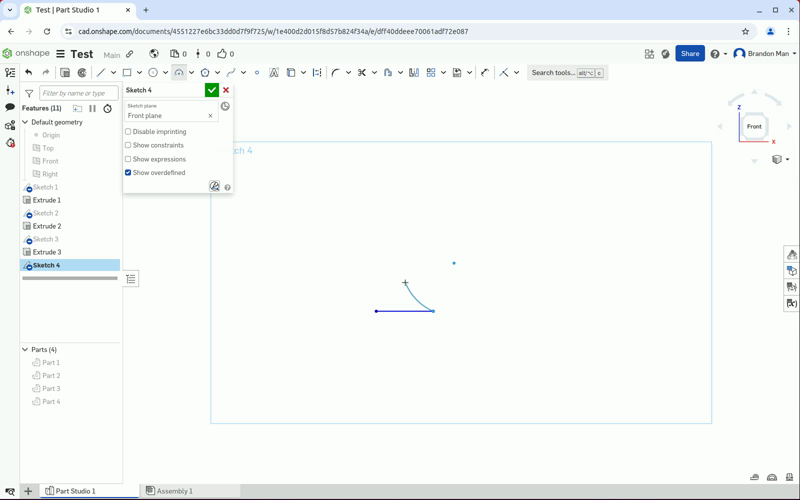
mouse_move(413, 302)
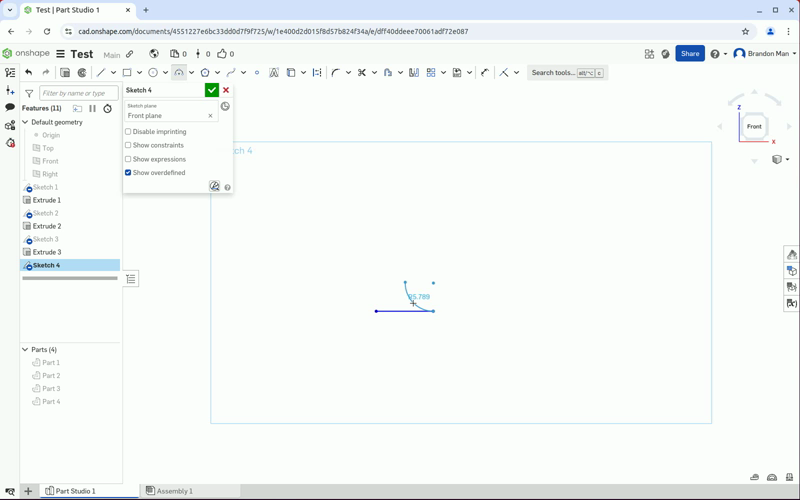
click(413, 302)
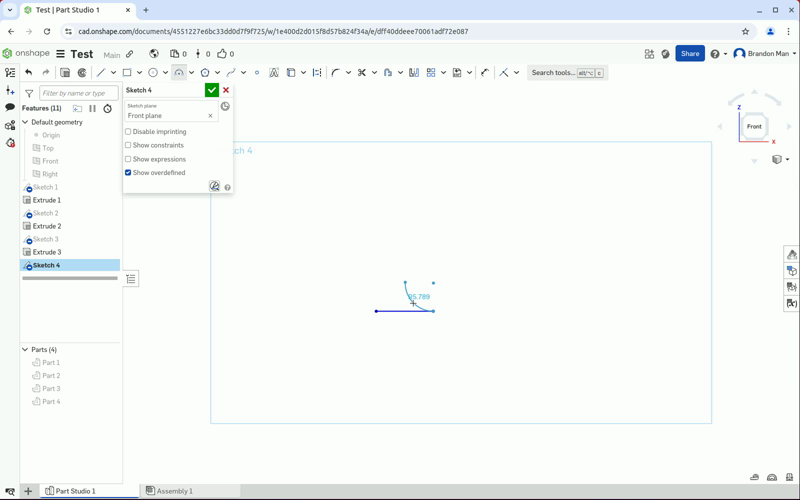
key_up(shift)
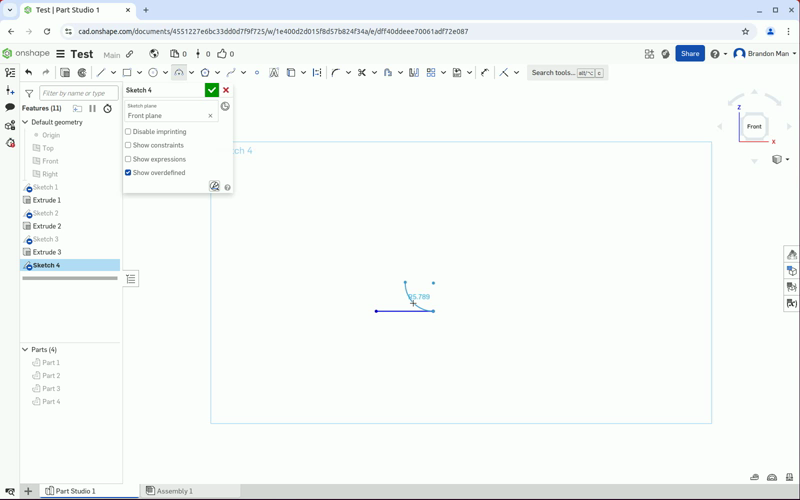
mouse_move(405, 282)
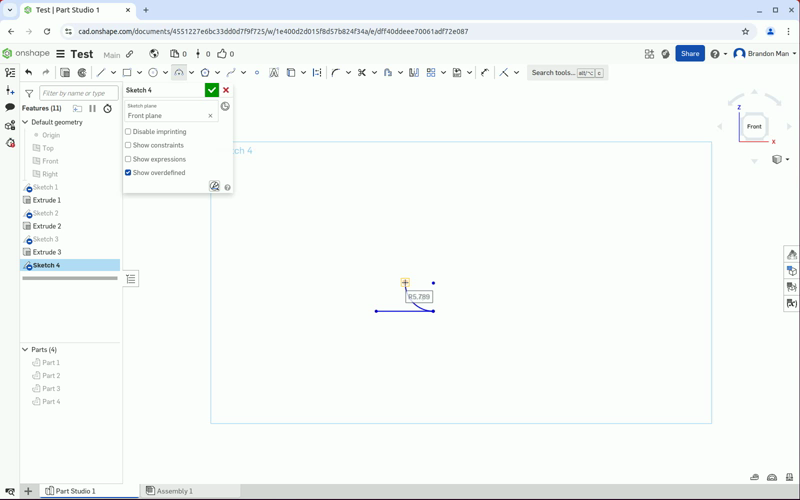
click(405, 282)
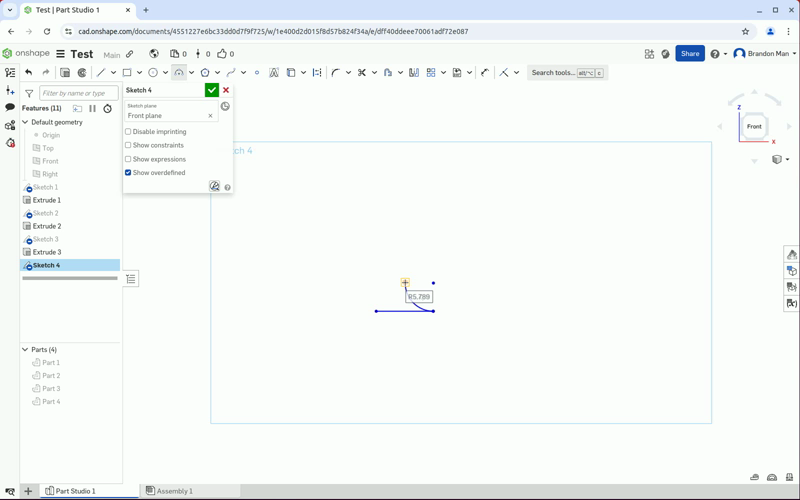
mouse_move(376, 311)
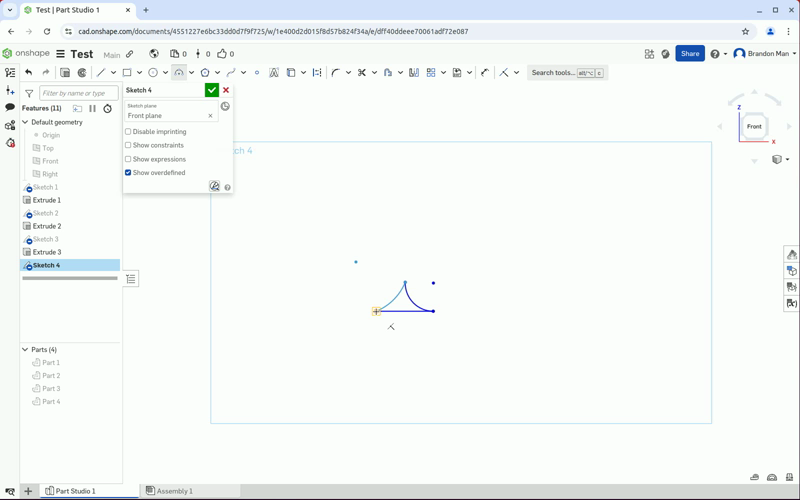
click(376, 311)
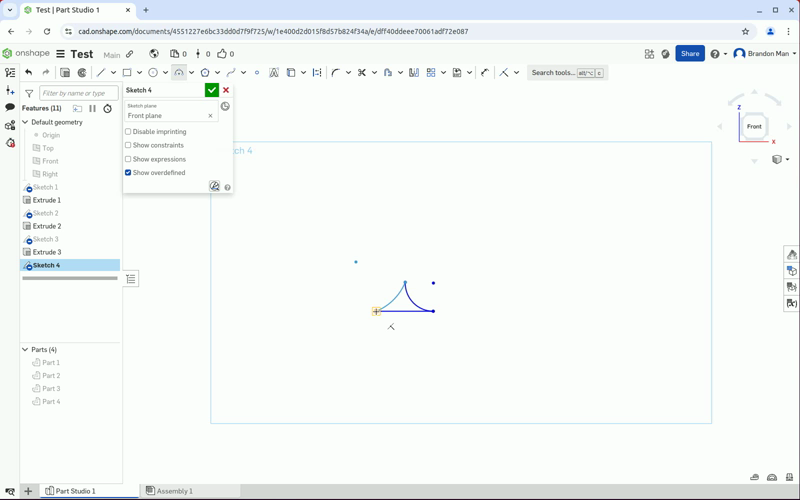
key_down(shift)
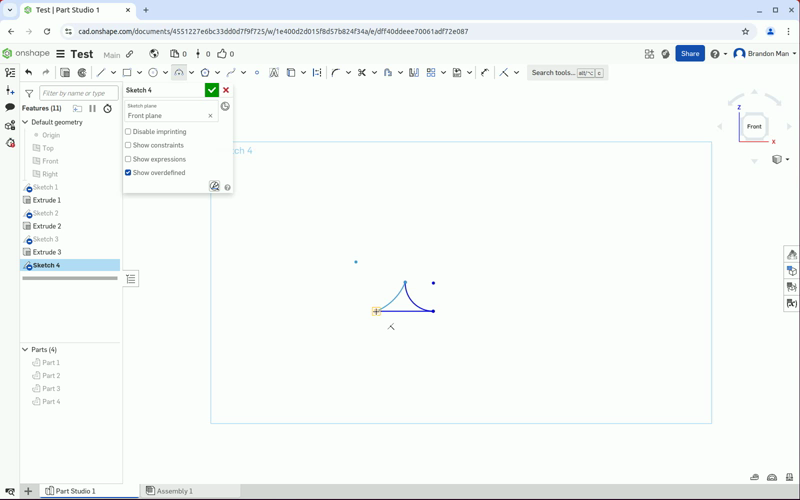
mouse_move(396, 302)
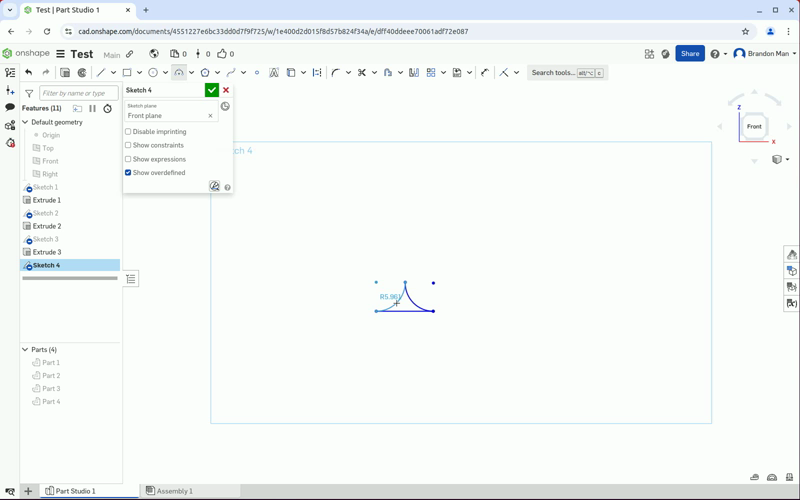
click(396, 302)
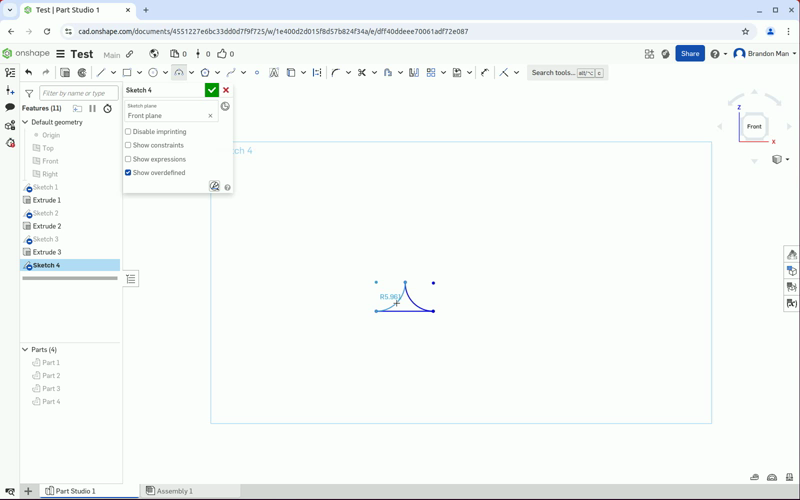
key_up(shift)
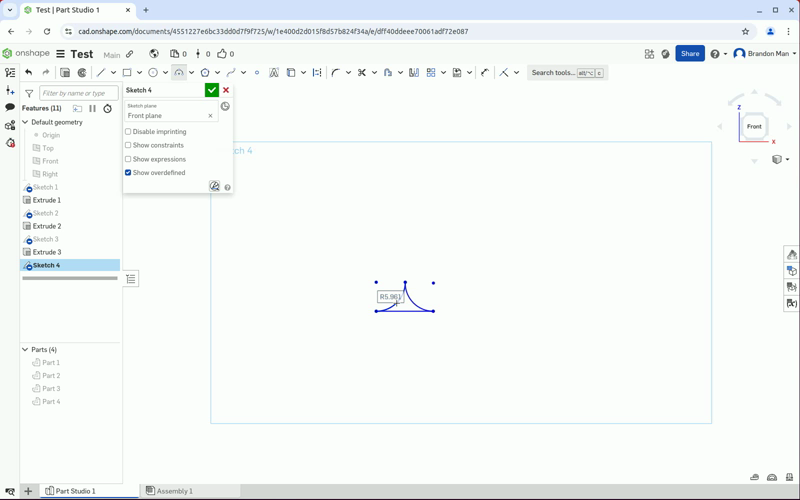
key(esc)
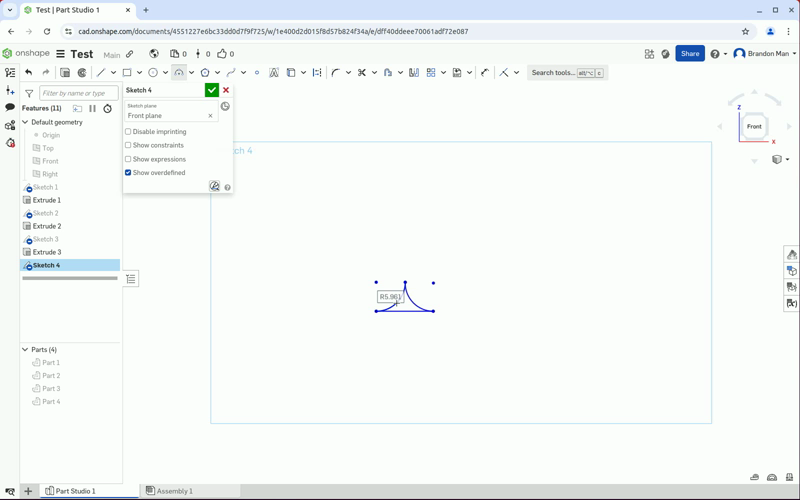
mouse_move(392, 301)
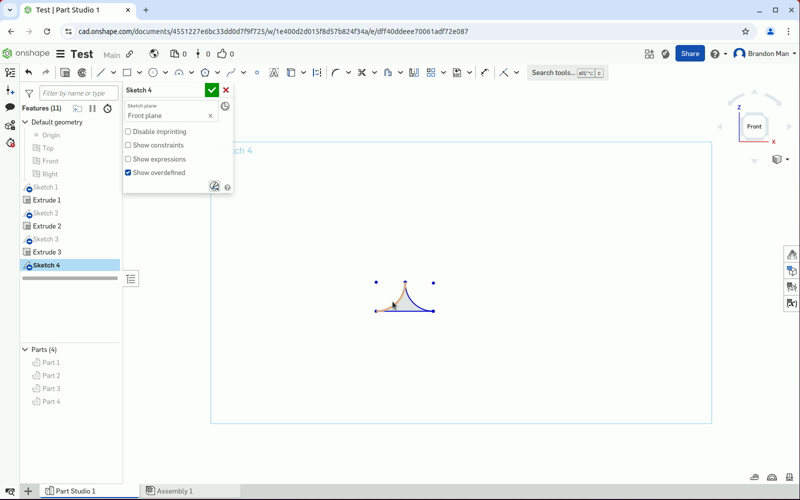
scroll(6)
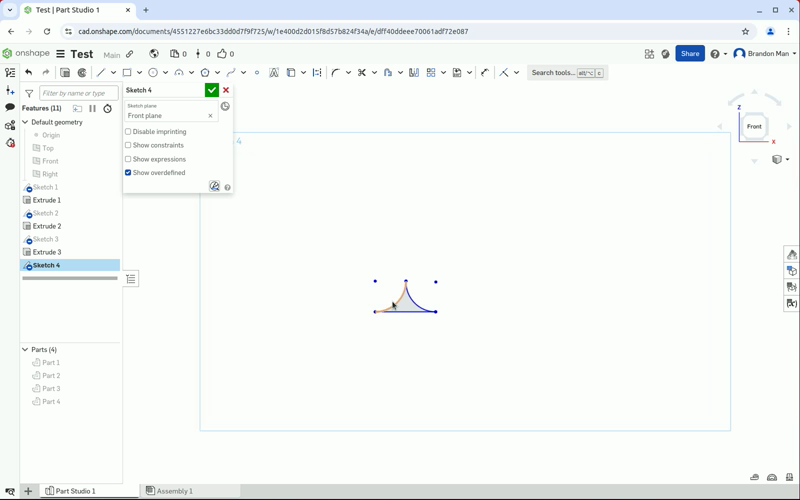
scroll(6)
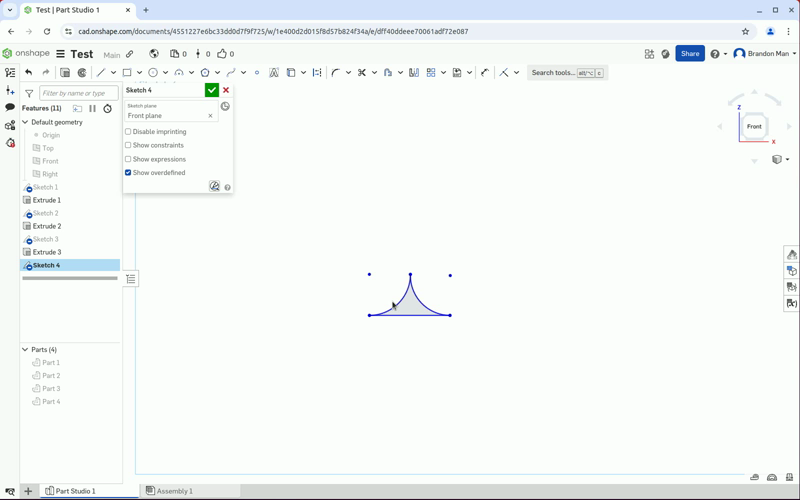
scroll(6)
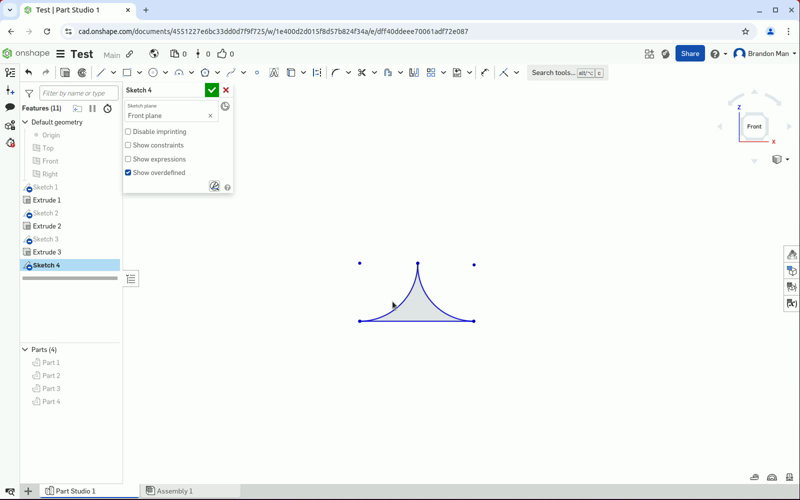
scroll(6)
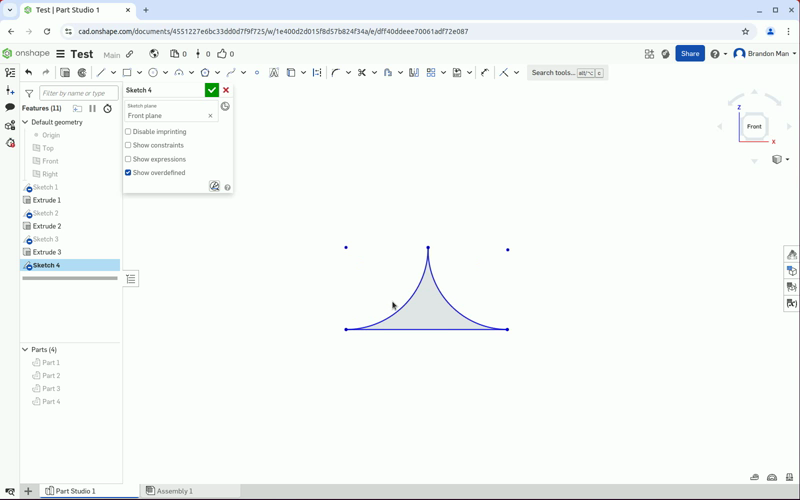
scroll(6)
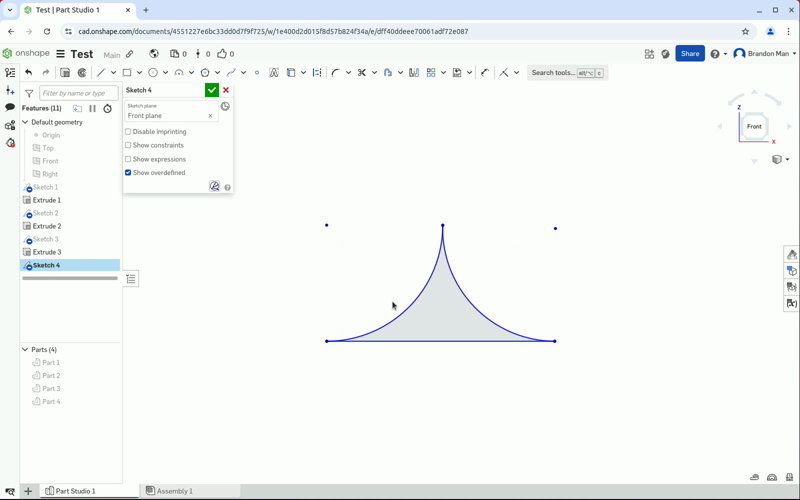
scroll(6)
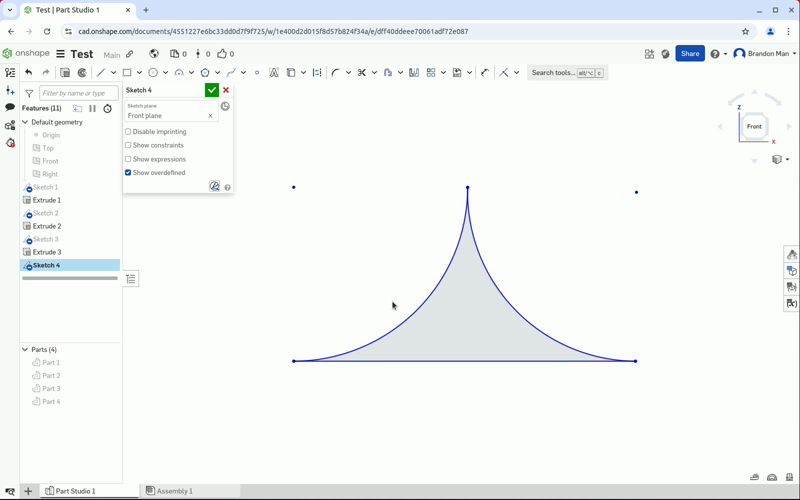
scroll(6)
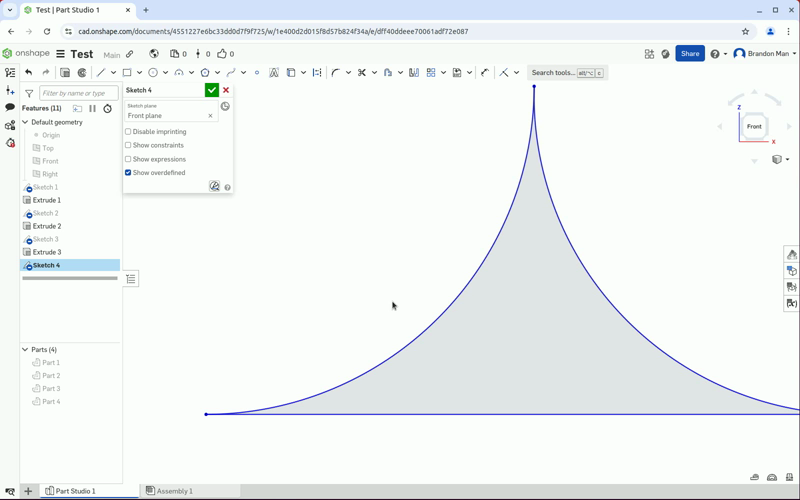
click(392, 301)
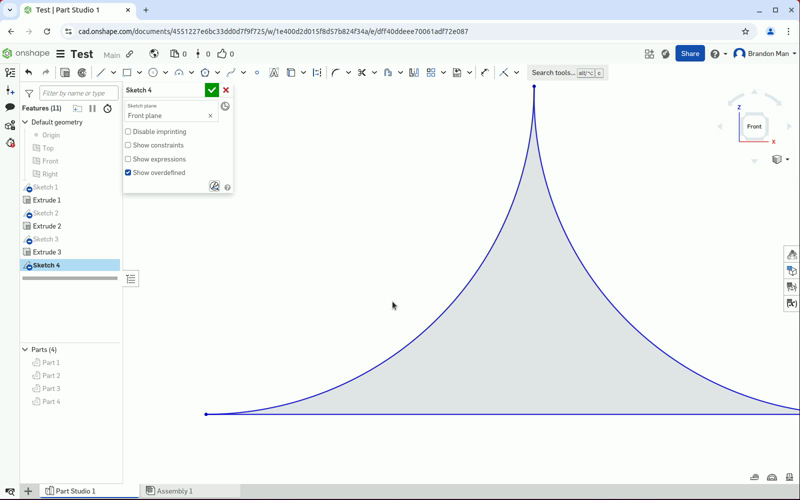
scroll(-6)
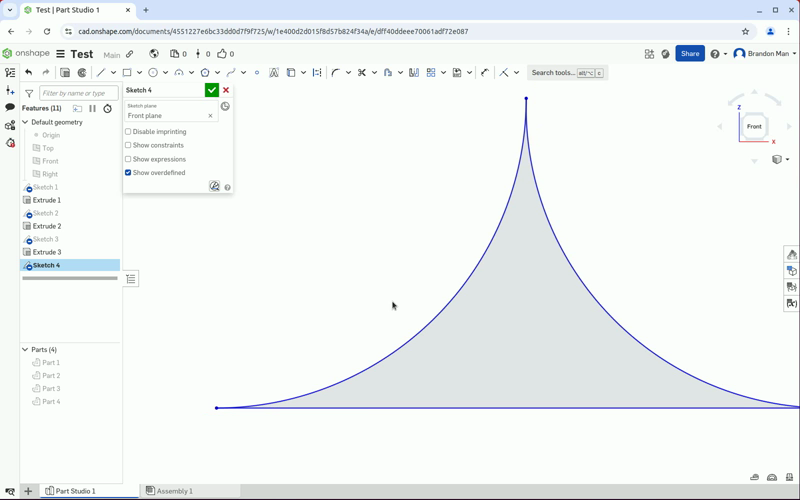
scroll(-6)
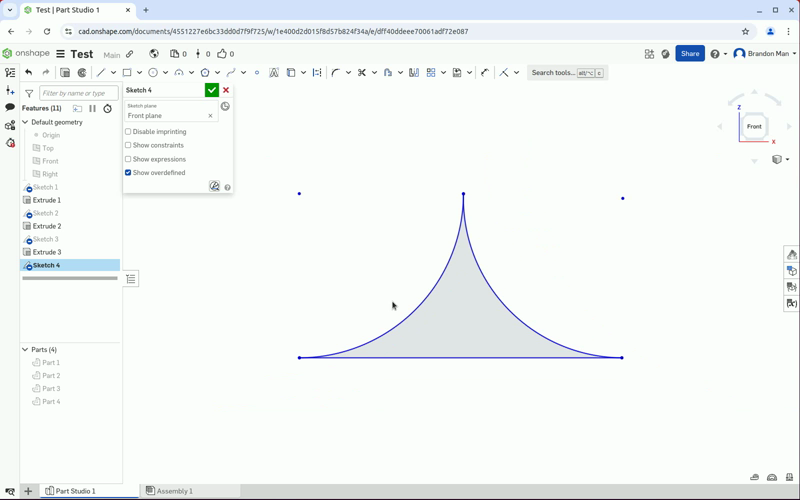
scroll(-6)
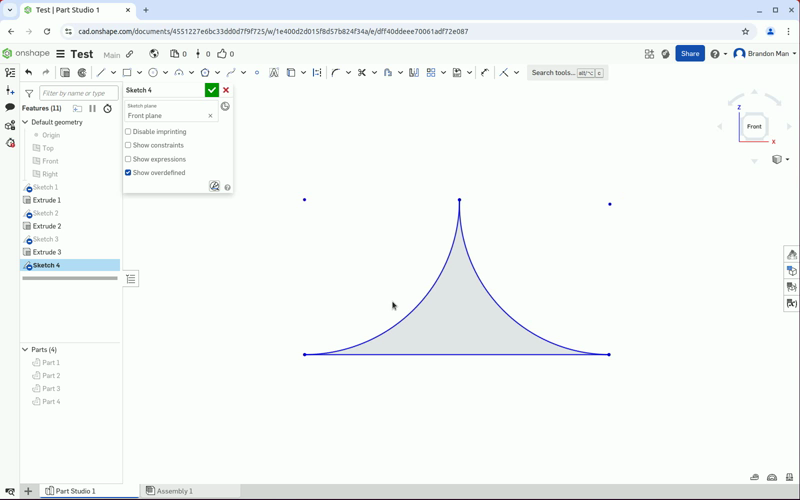
scroll(-6)
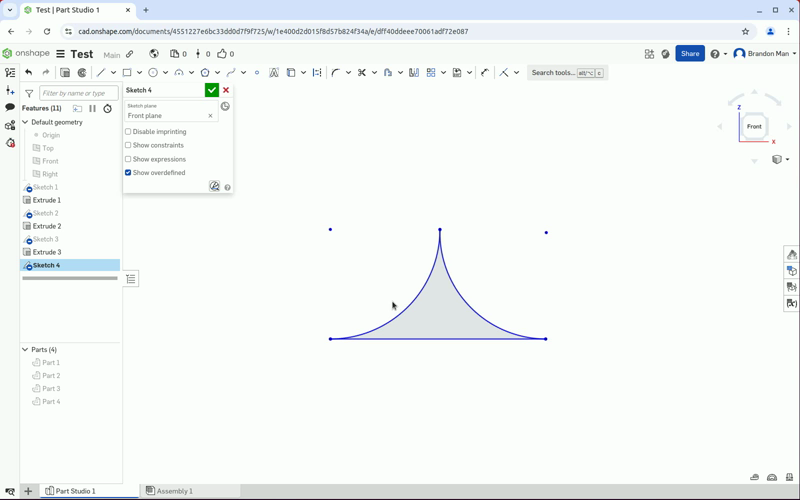
scroll(-6)
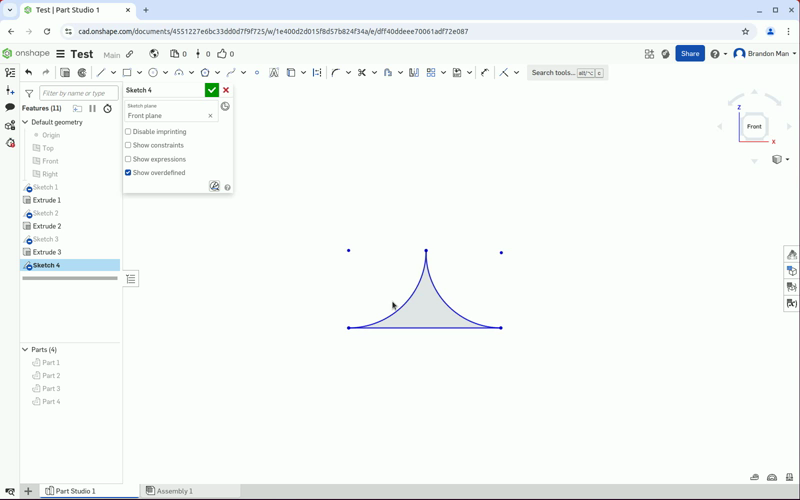
scroll(-6)
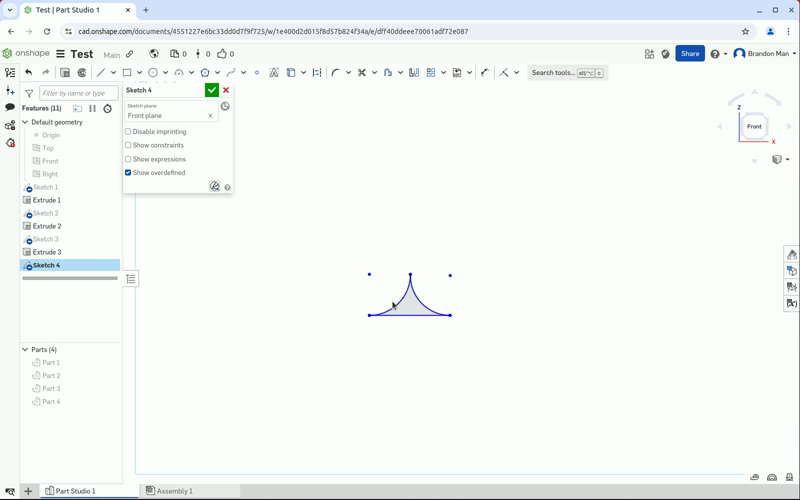
scroll(-6)
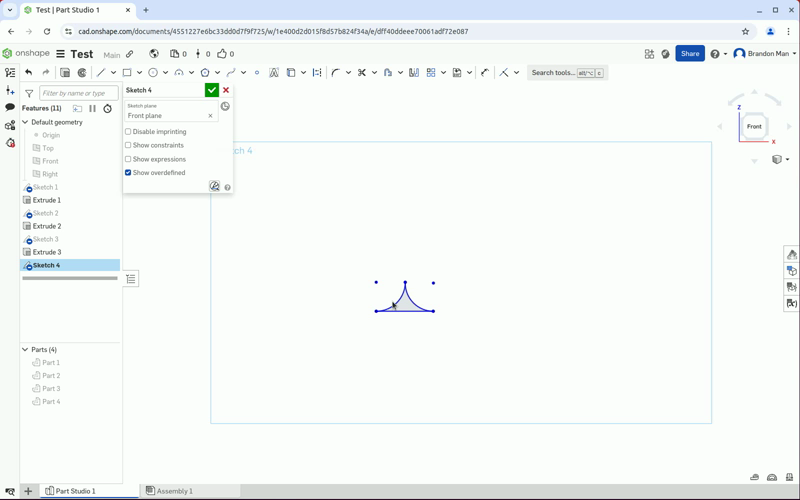
mouse_move(73, 352)
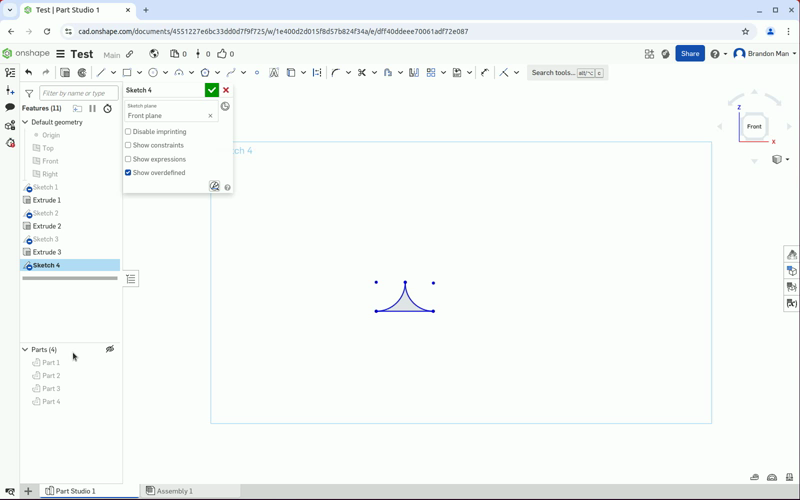
key(shift+y)
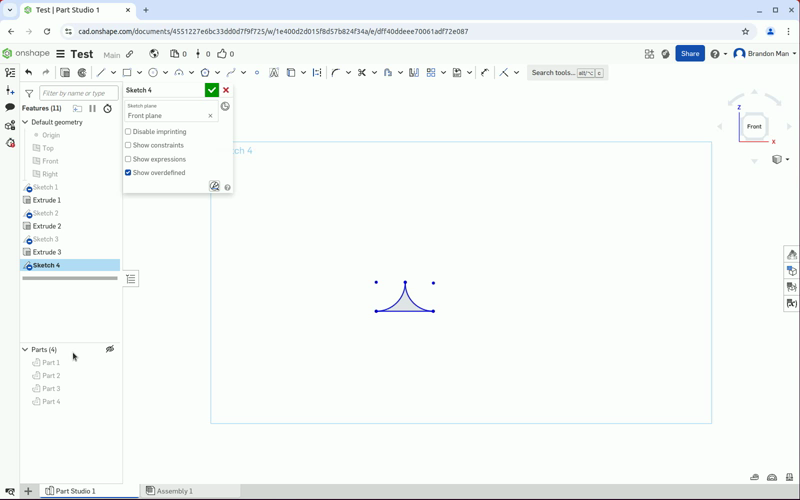
key(shift+e)
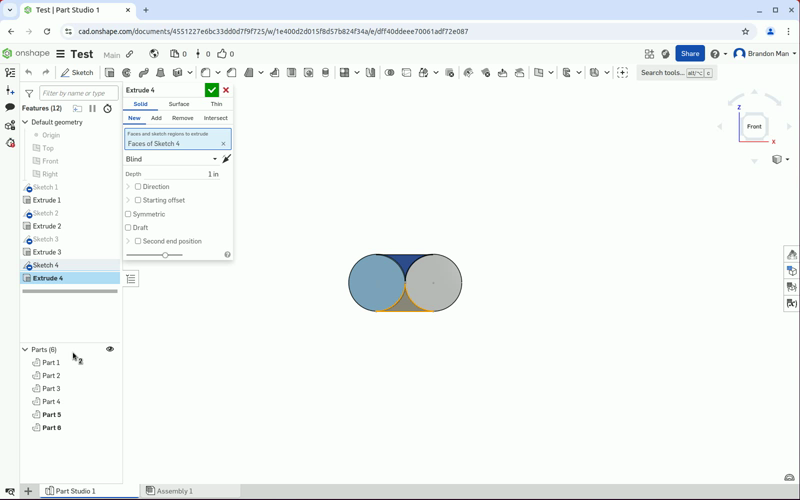
mouse_move(143, 106)
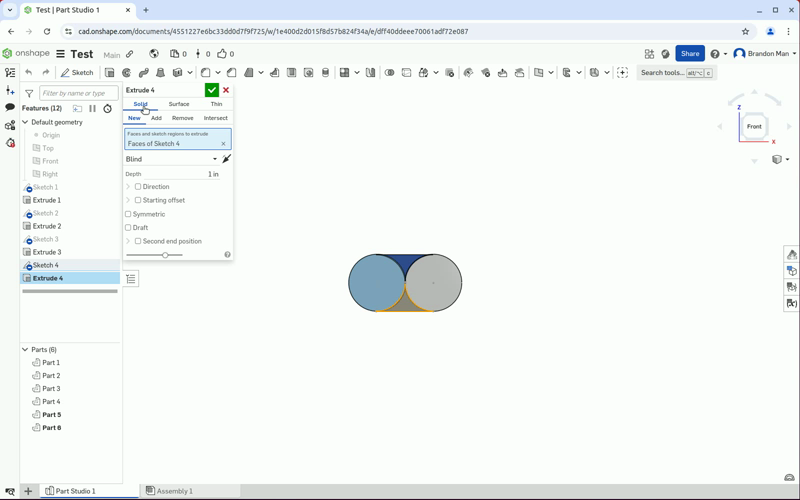
click(143, 106)
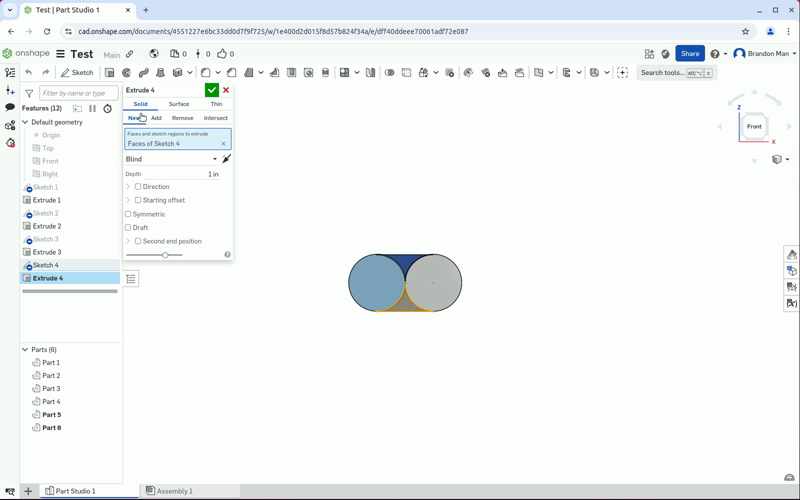
mouse_move(137, 120)
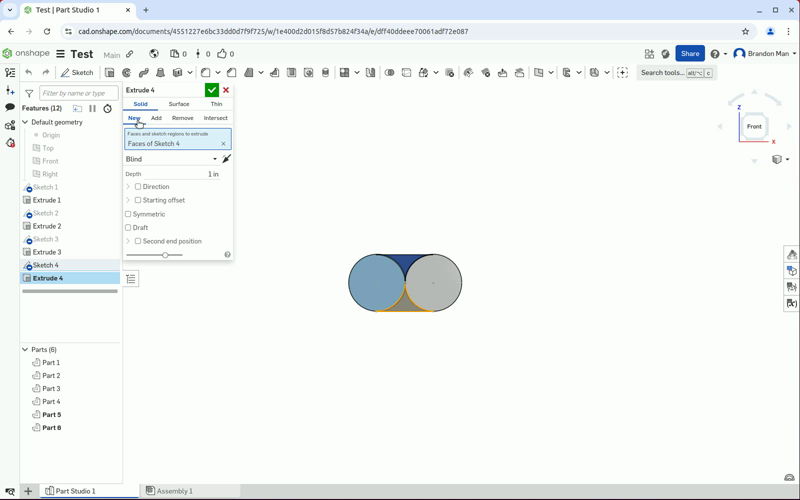
click(137, 120)
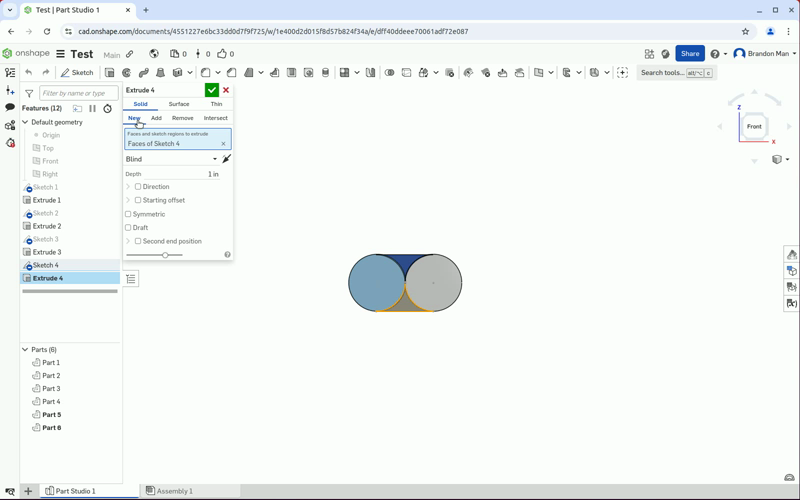
key(tab, 4)
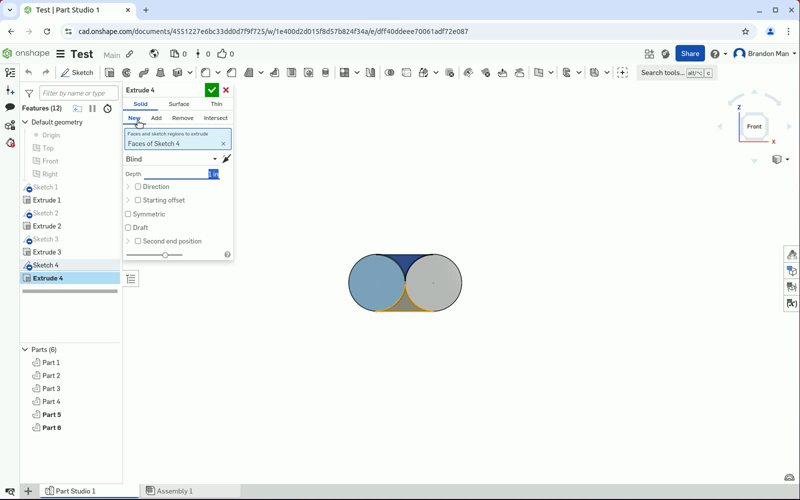
text(4.092)
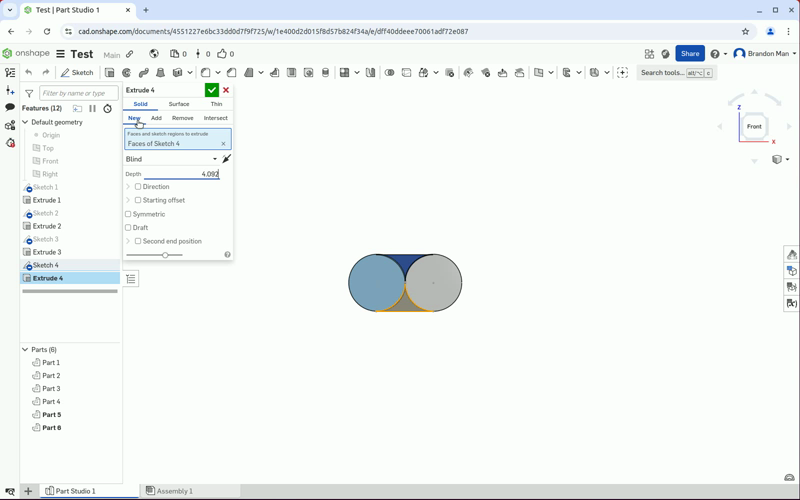
key(enter)
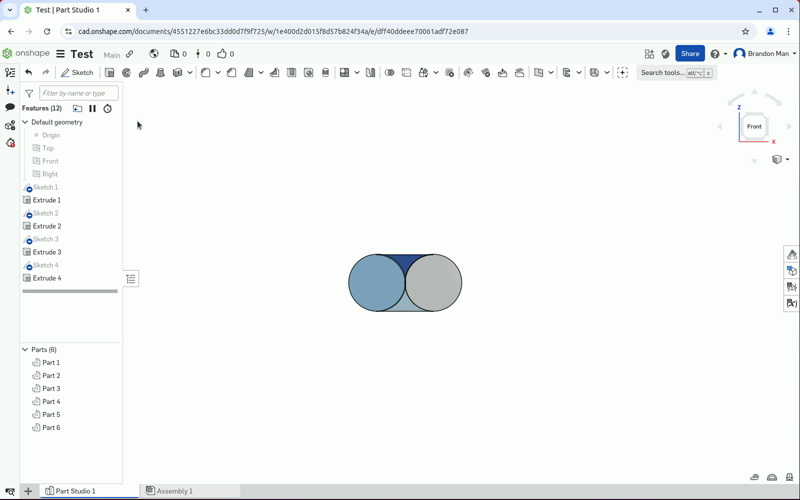
key(shift+h)
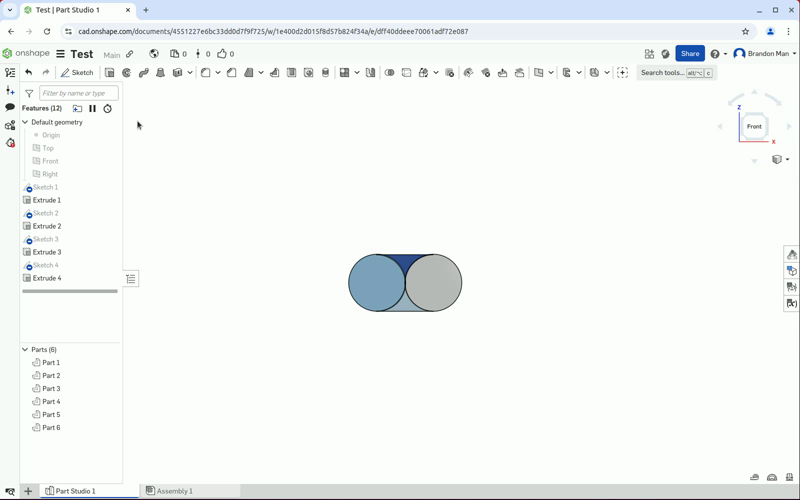
key(shift+h)
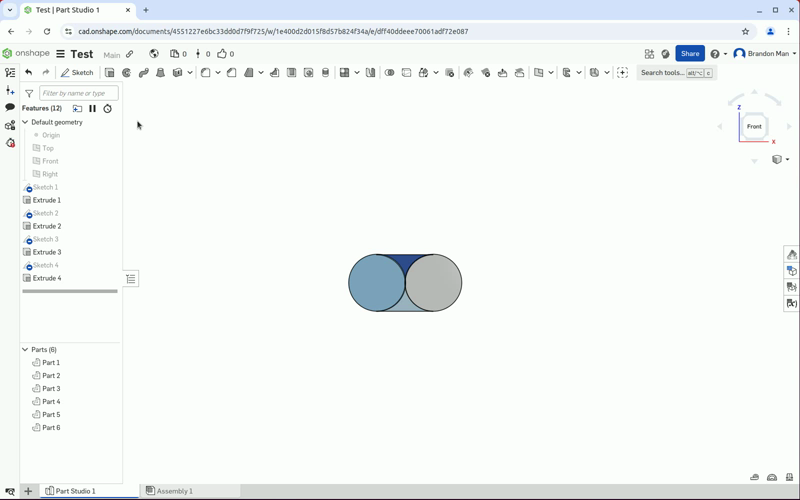
mouse_move(73, 189)
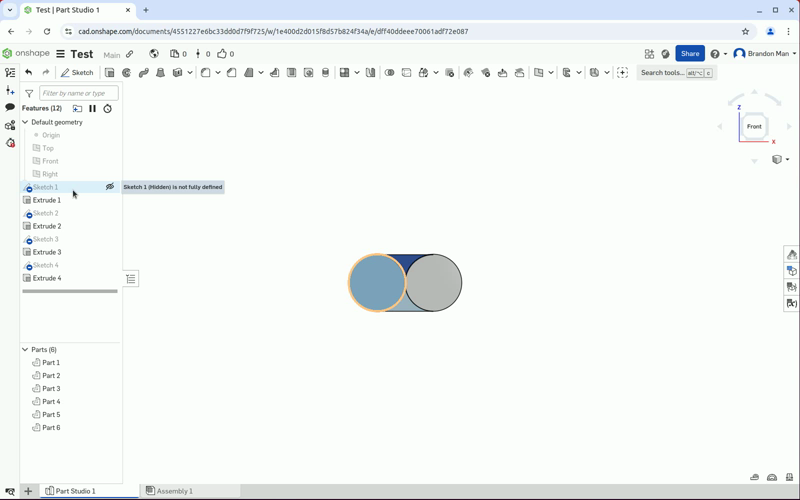
click(73, 189)
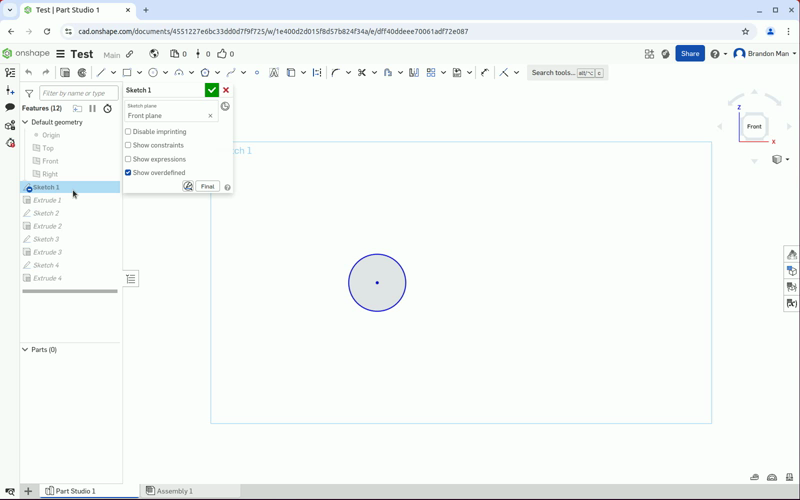
mouse_move(229, 92)
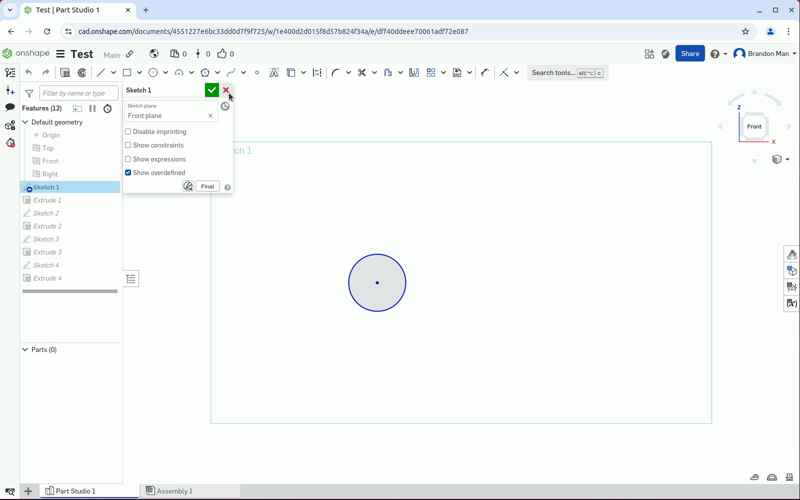
click(229, 92)
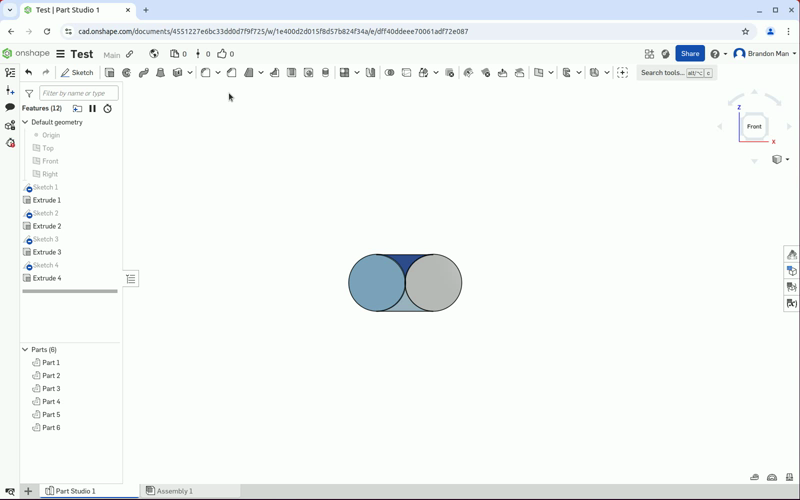
mouse_move(541, 75)
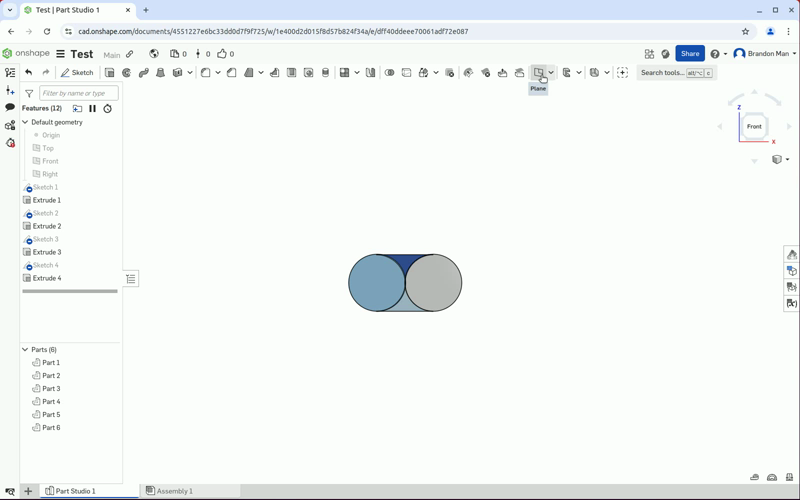
click(541, 75)
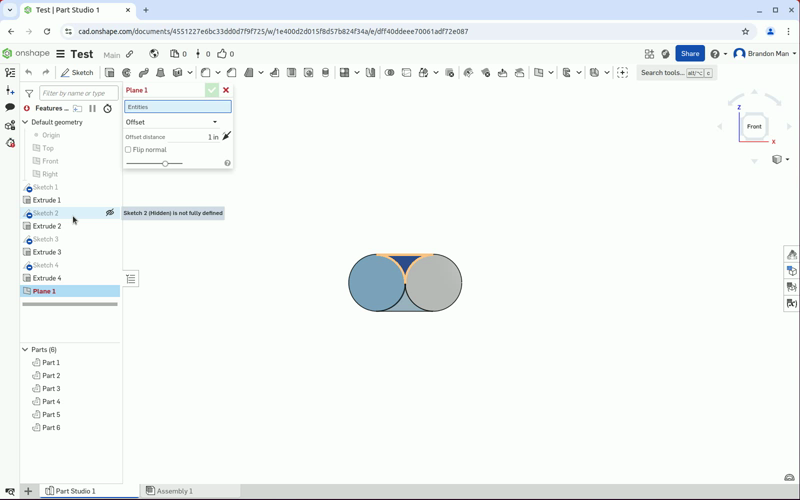
scroll(3)
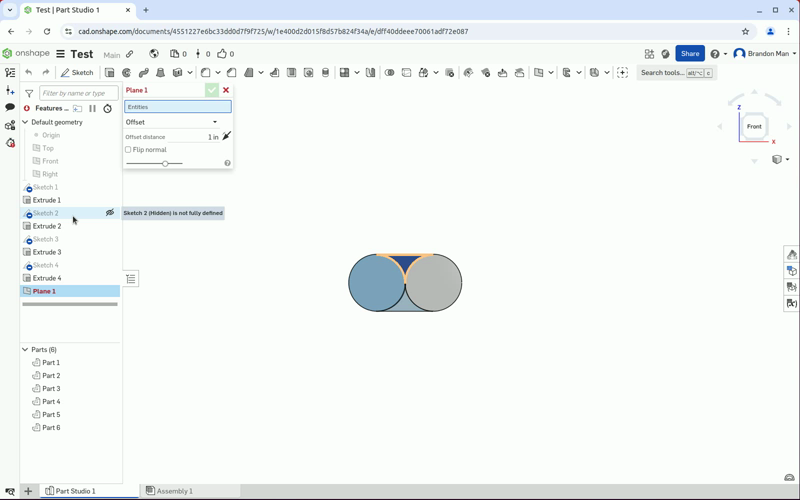
mouse_move(73, 163)
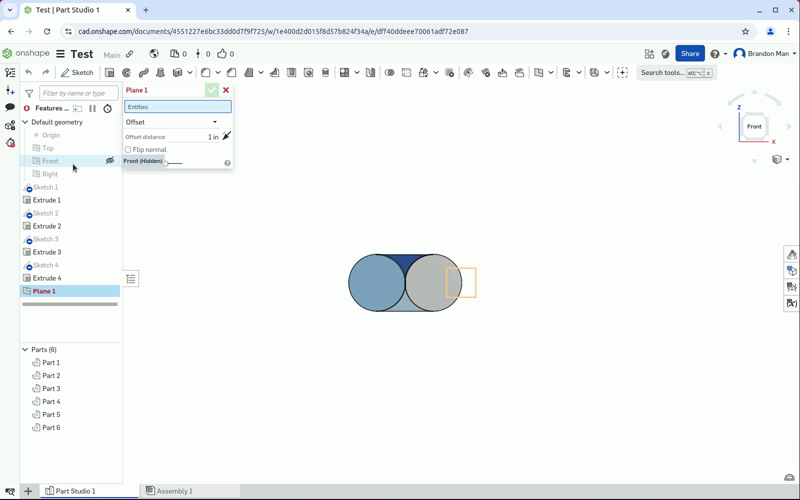
click(73, 163)
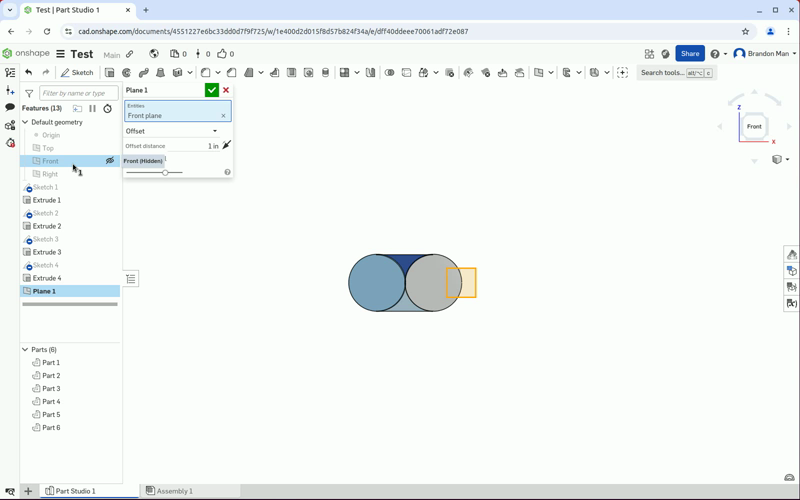
key(tab, 2)
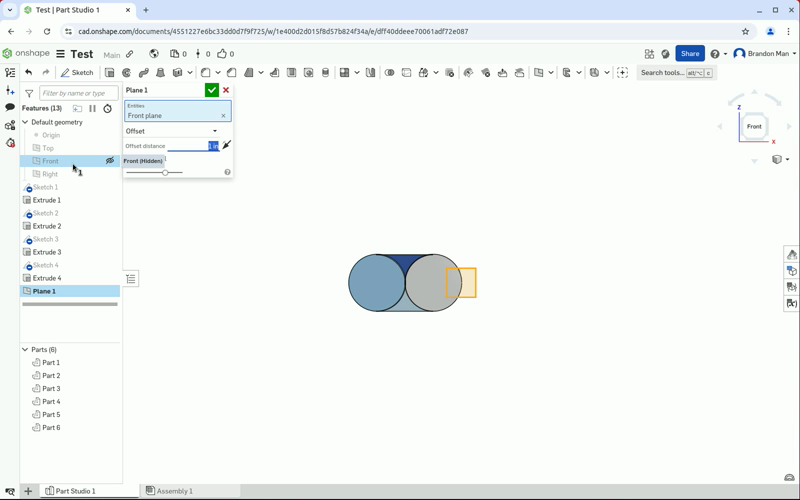
text(4.098)
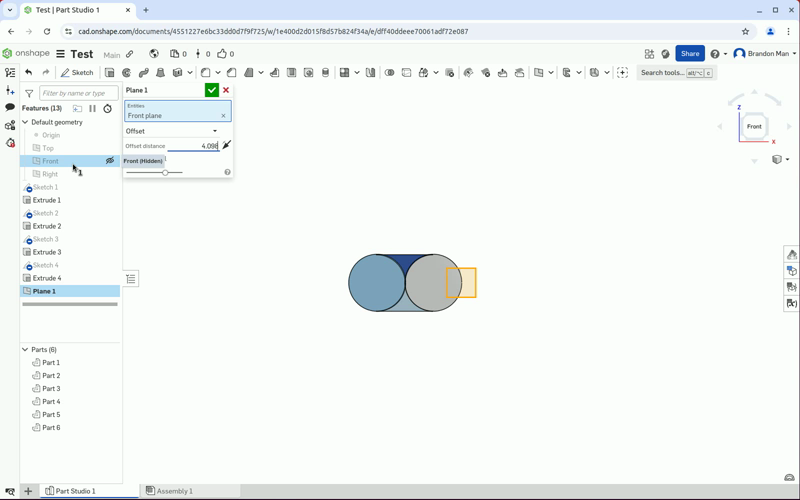
key(enter, 2)
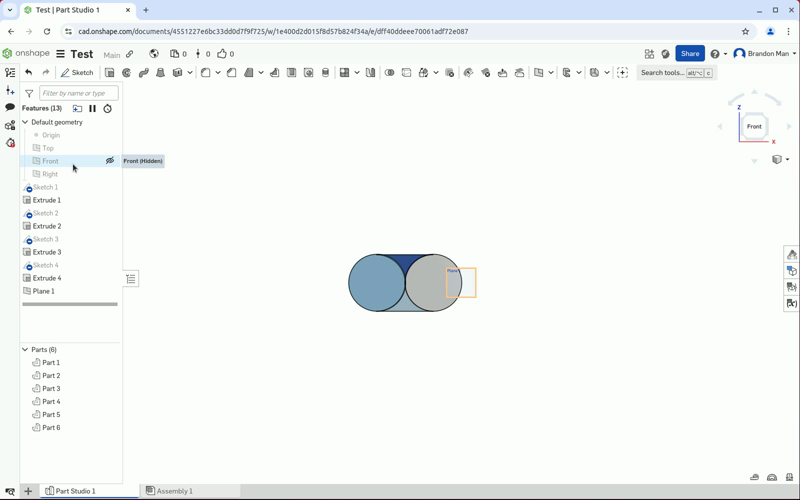
key(shift+s)
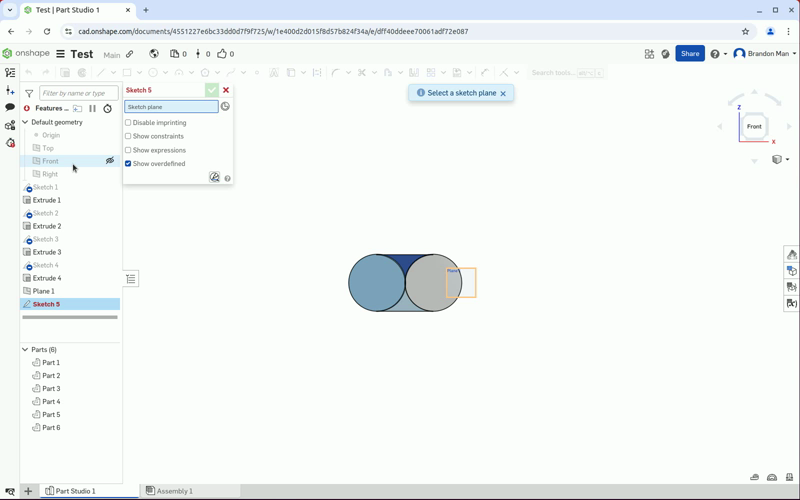
mouse_move(73, 293)
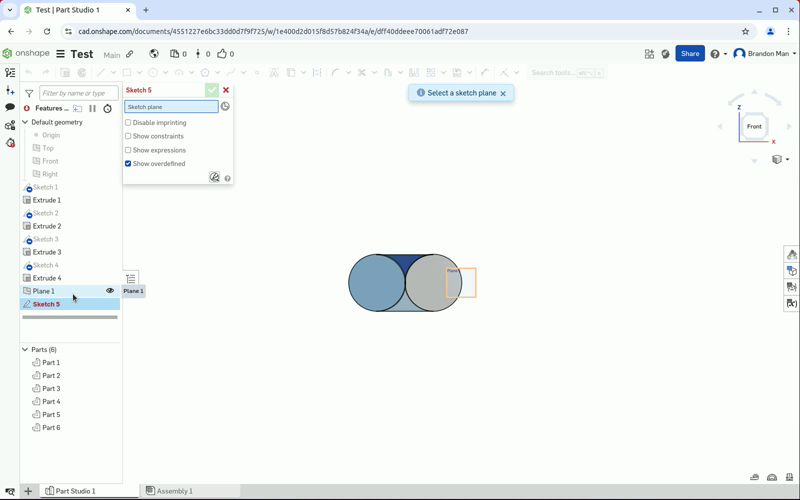
click(73, 293)
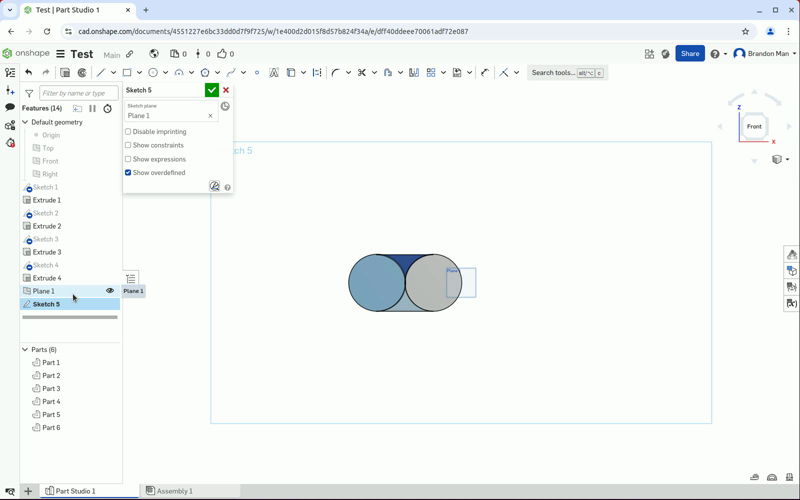
mouse_move(73, 352)
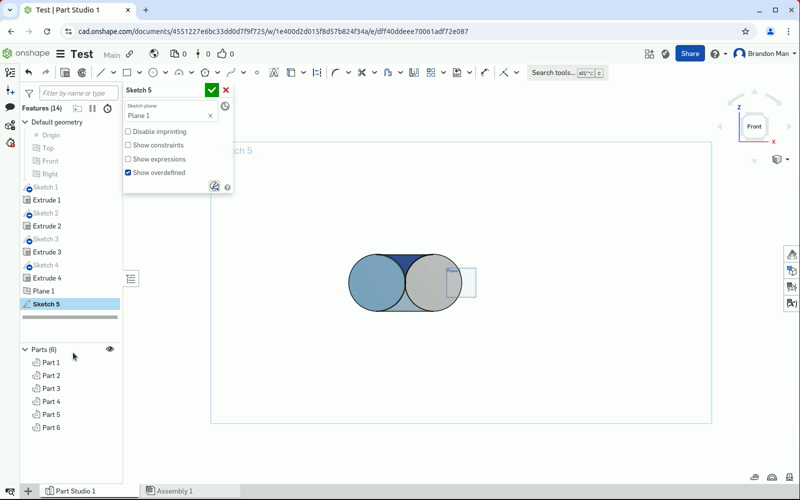
key(y)
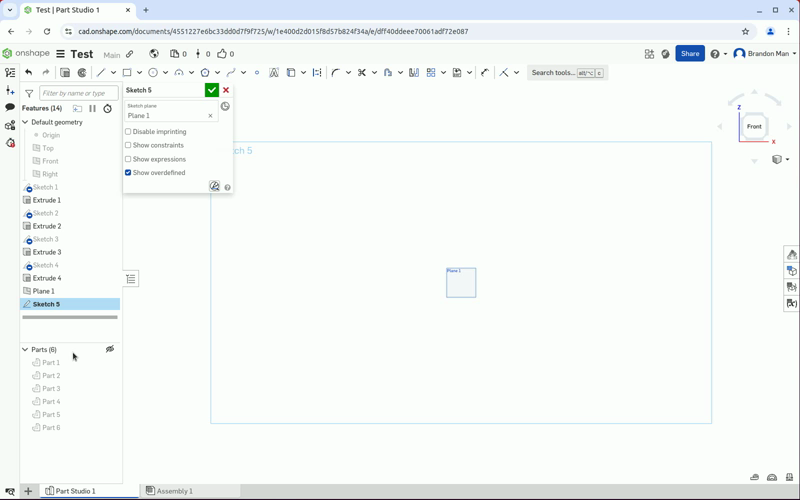
key(l)
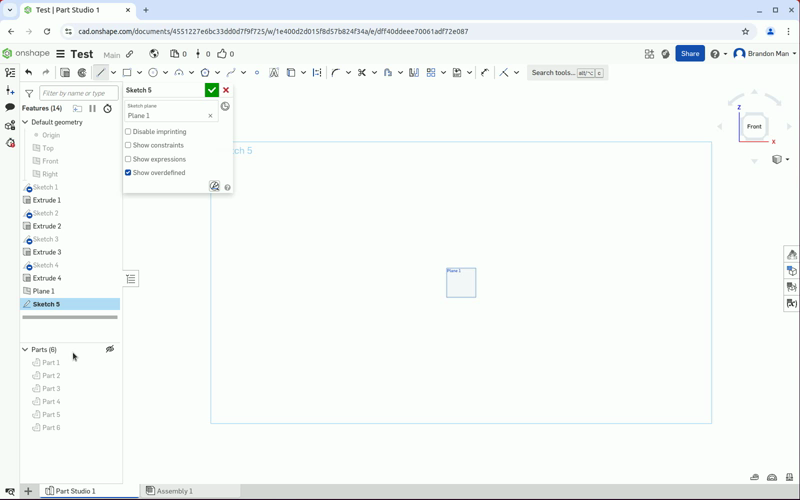
key_down(shift)
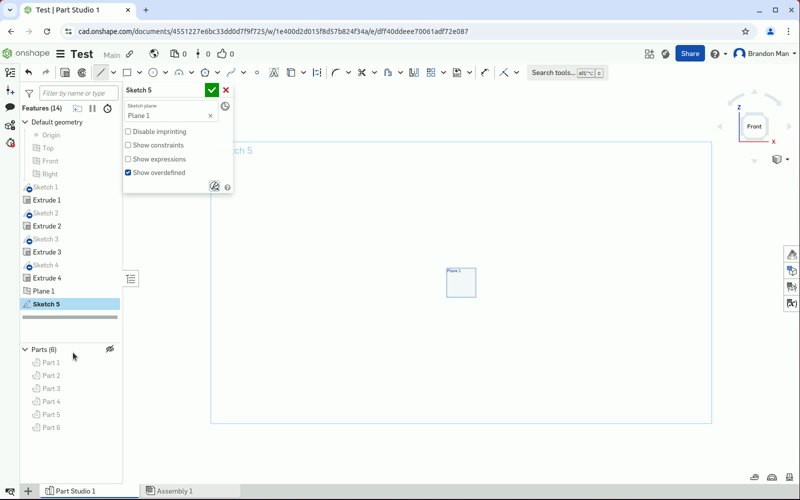
mouse_move(453, 303)
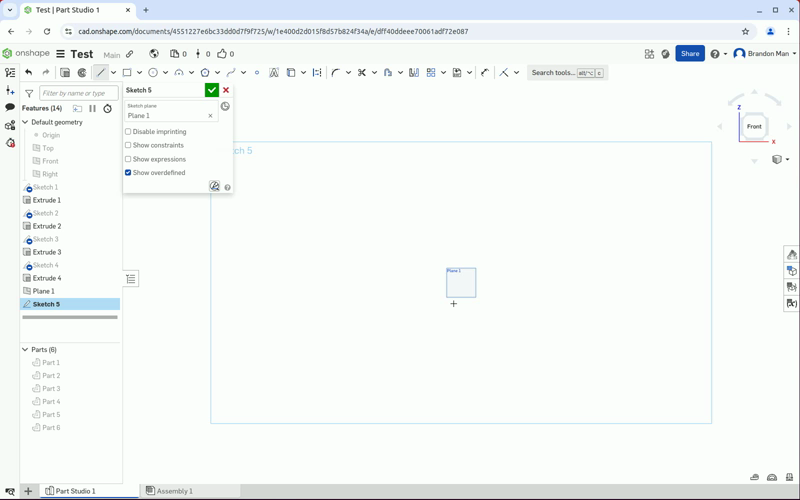
click(453, 303)
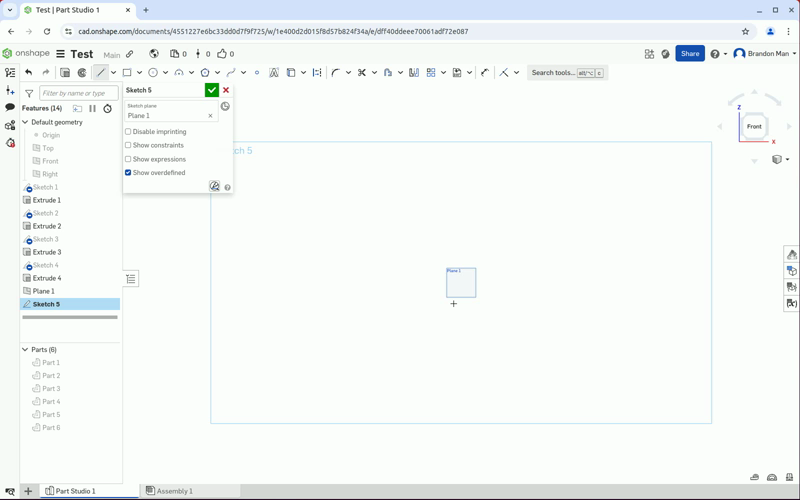
key_up(shift)
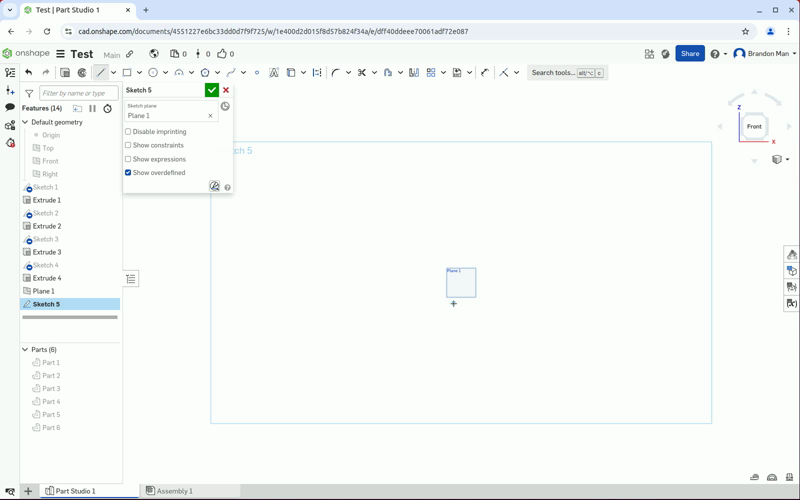
key_down(shift)
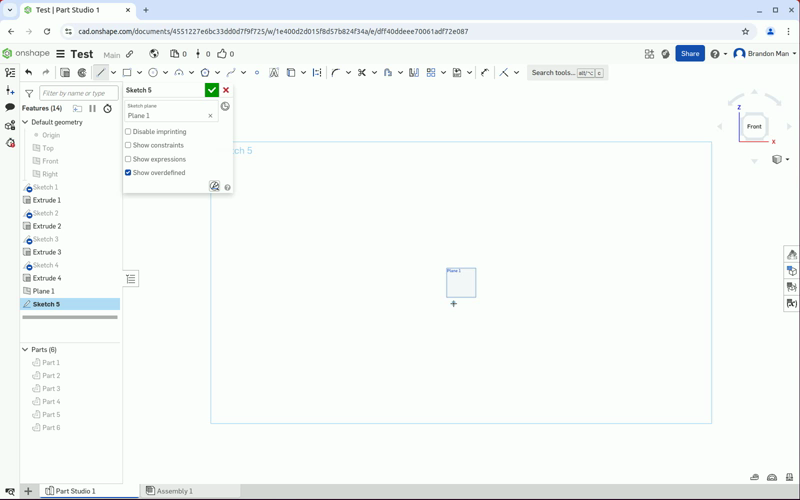
mouse_move(546, 303)
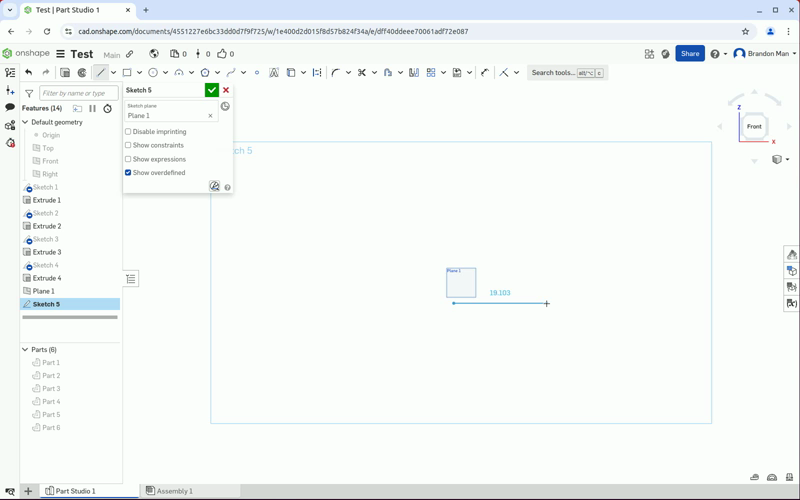
click(546, 303)
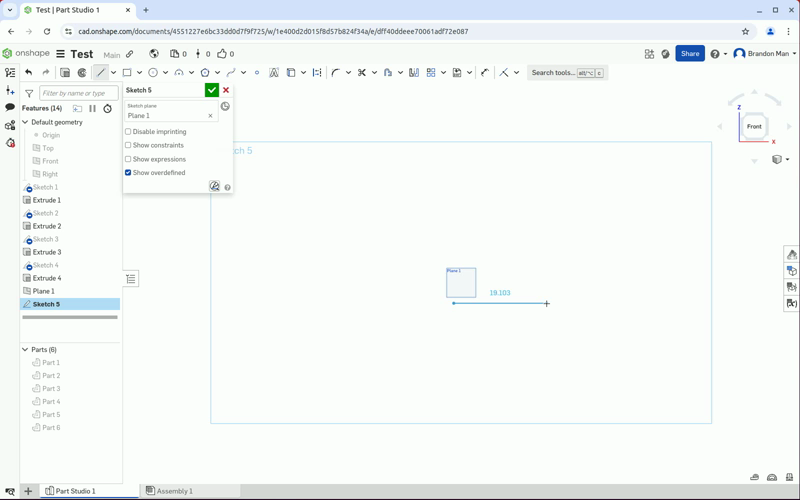
key_up(shift)
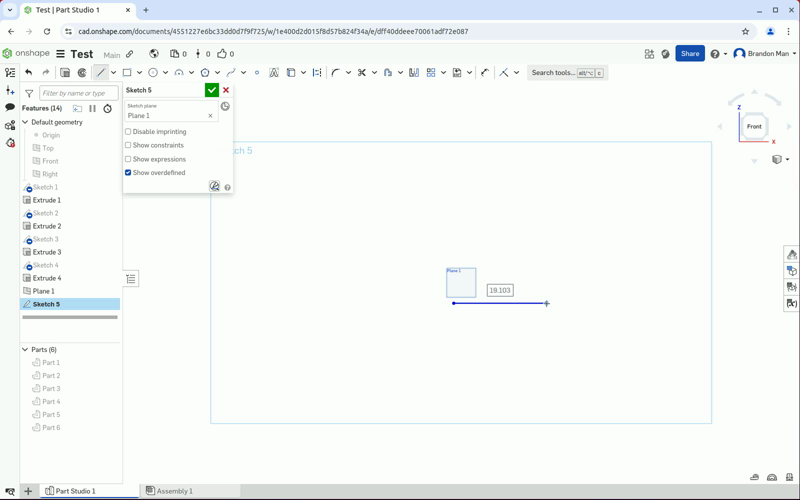
key_down(shift)
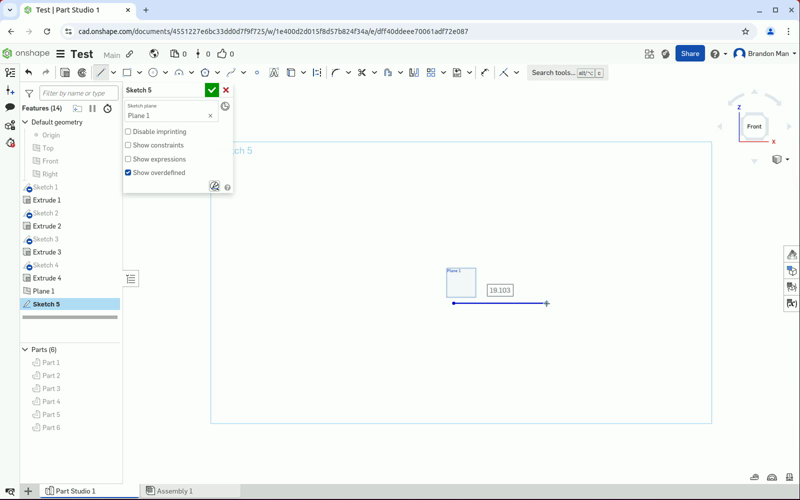
mouse_move(576, 303)
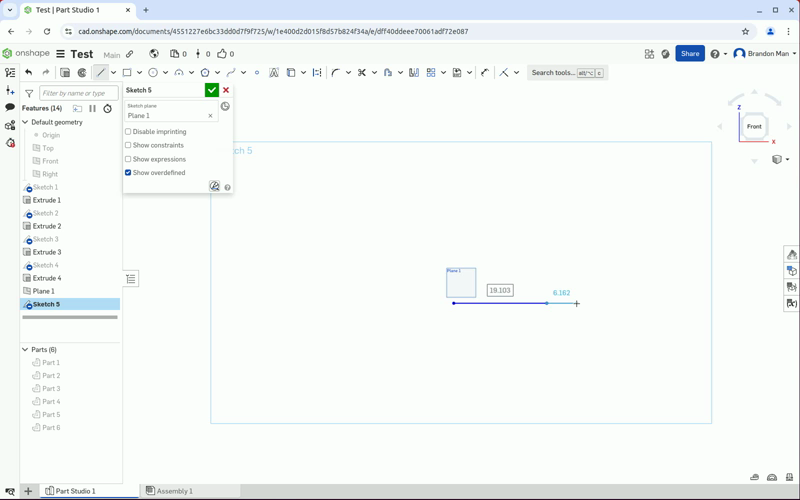
mouse_move(546, 262)
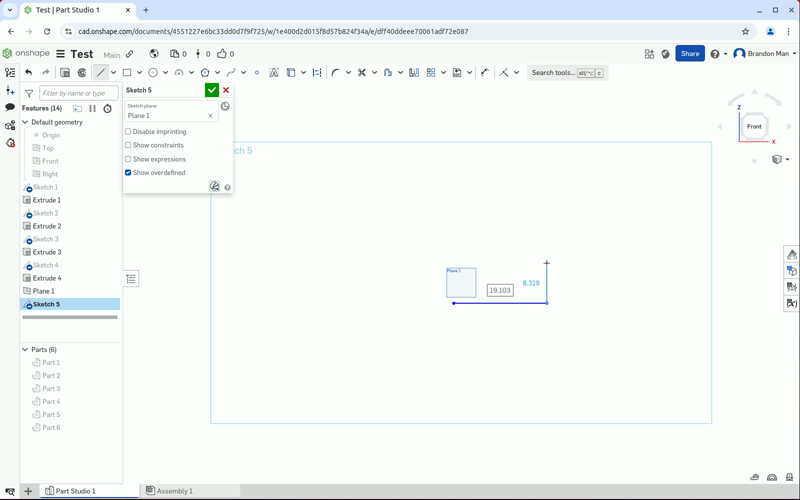
click(546, 262)
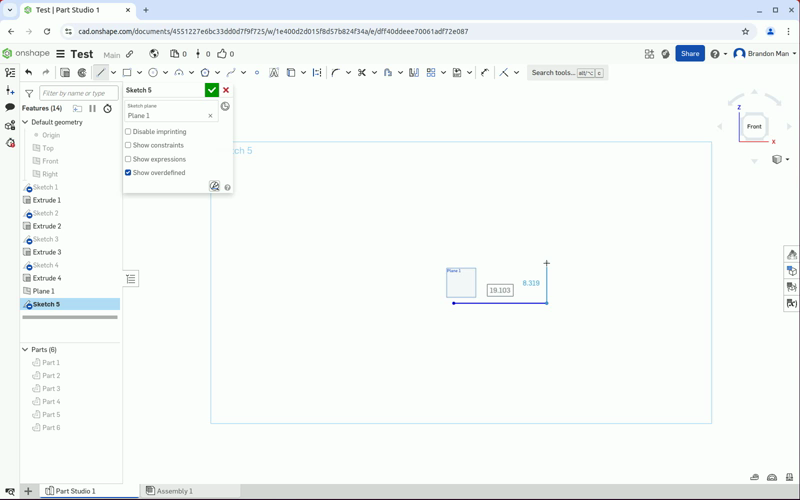
key_up(shift)
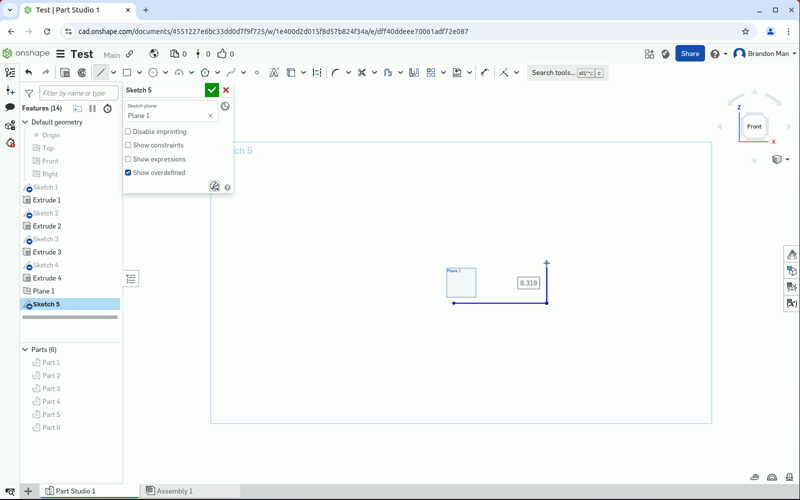
key_down(shift)
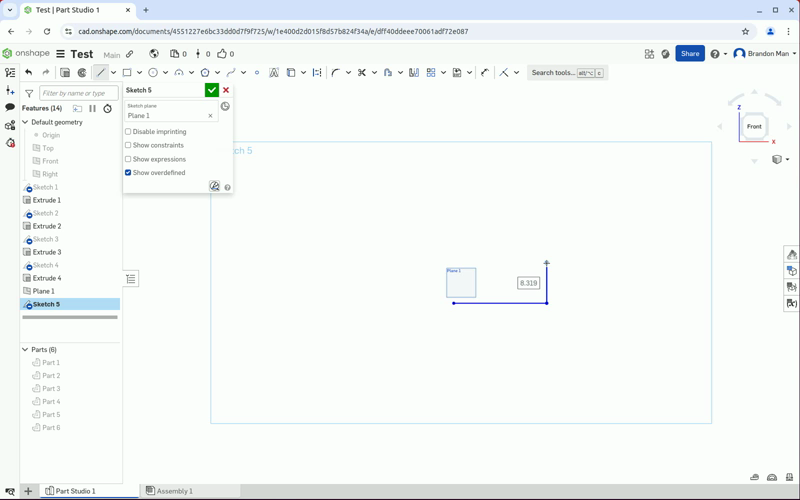
mouse_move(453, 262)
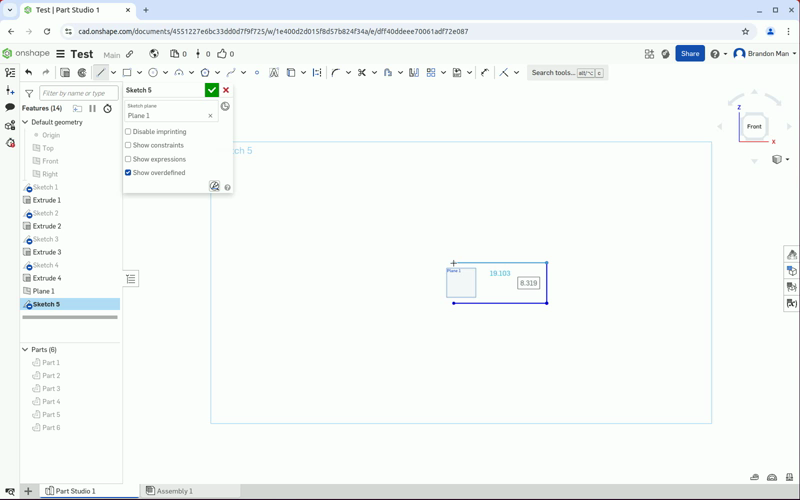
click(453, 262)
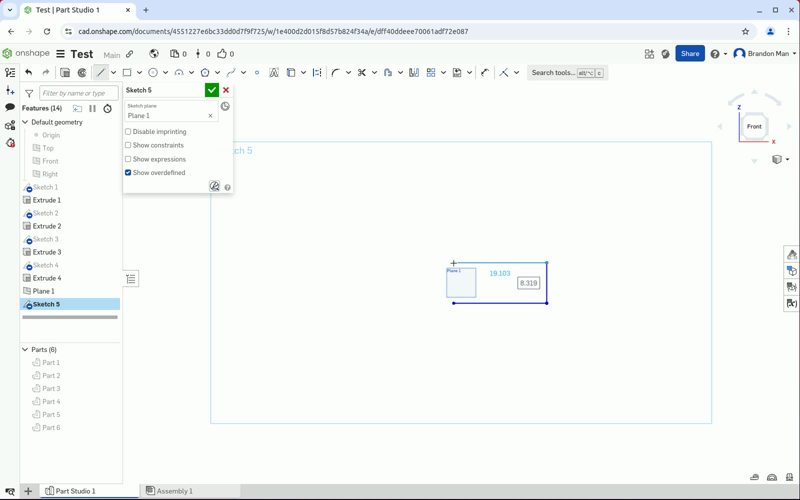
key_up(shift)
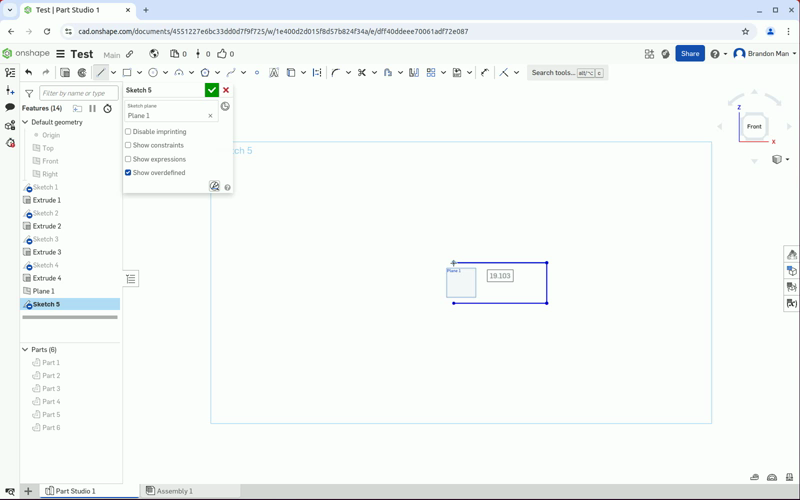
key(esc)
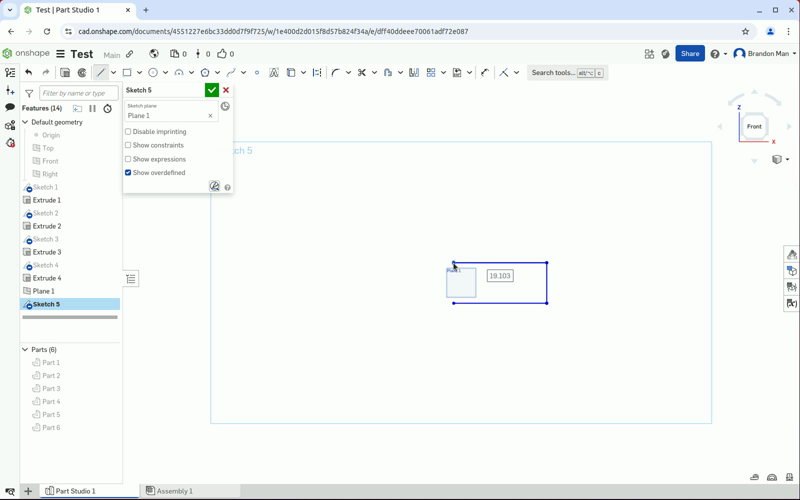
key(a)
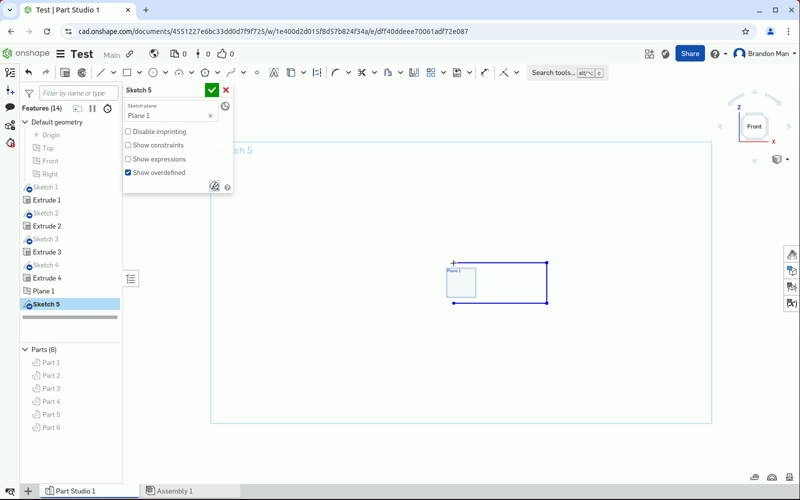
mouse_move(453, 262)
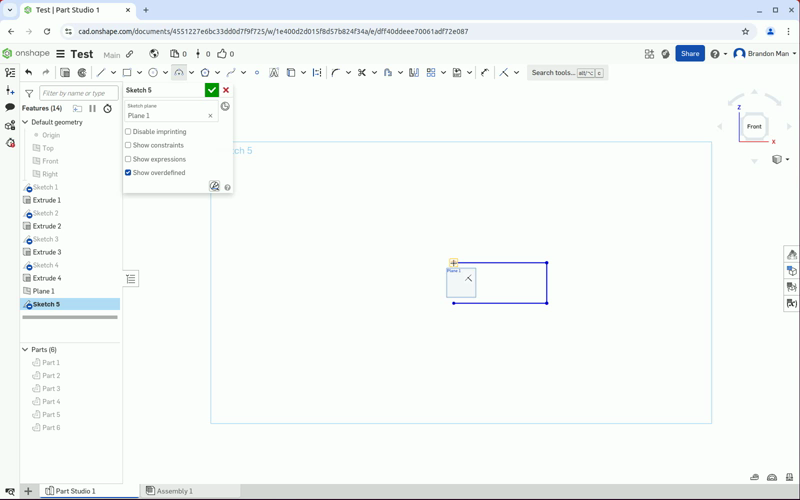
click(453, 262)
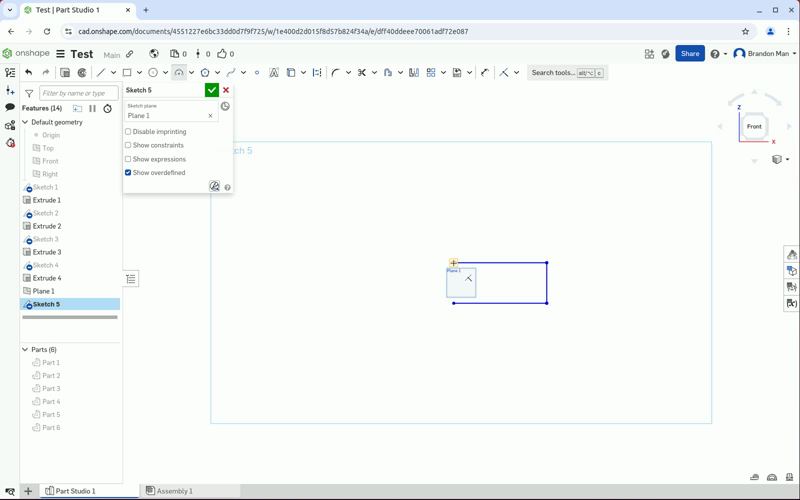
mouse_move(453, 303)
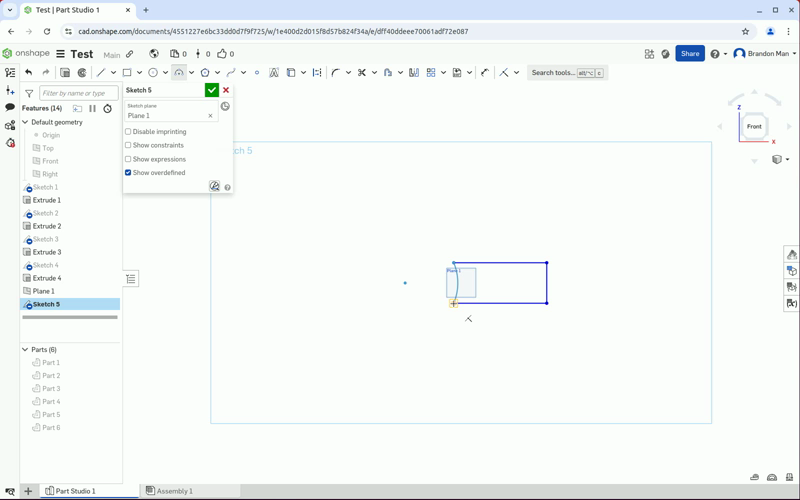
click(453, 303)
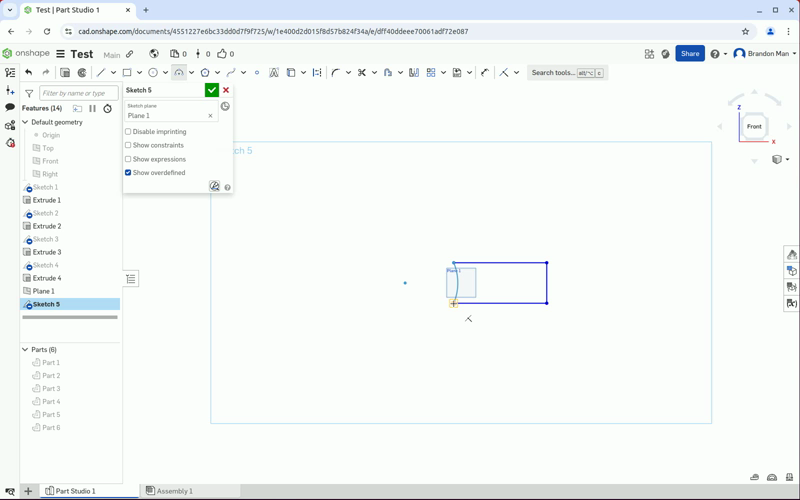
key_down(shift)
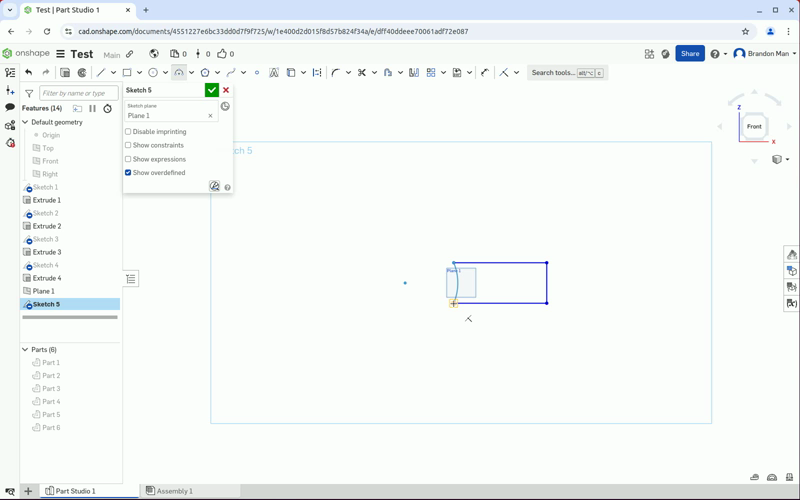
mouse_move(461, 282)
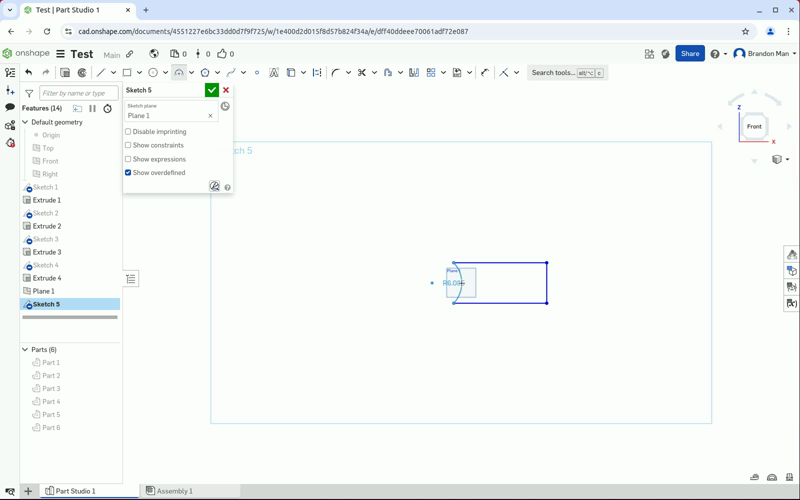
click(461, 282)
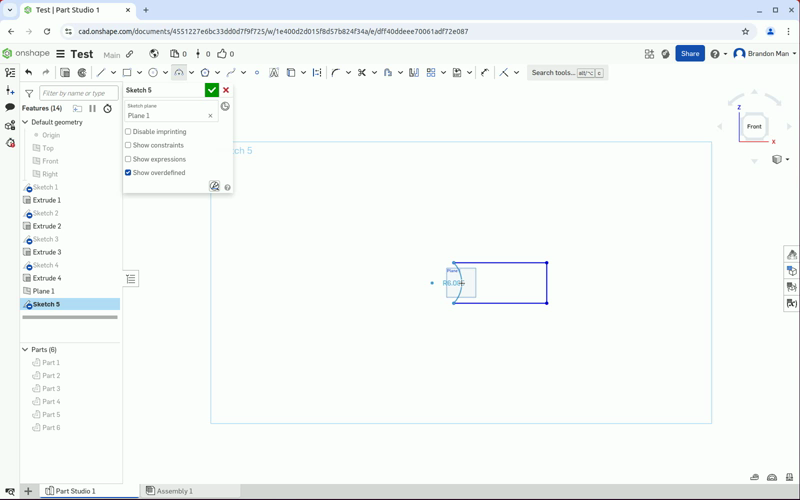
key_up(shift)
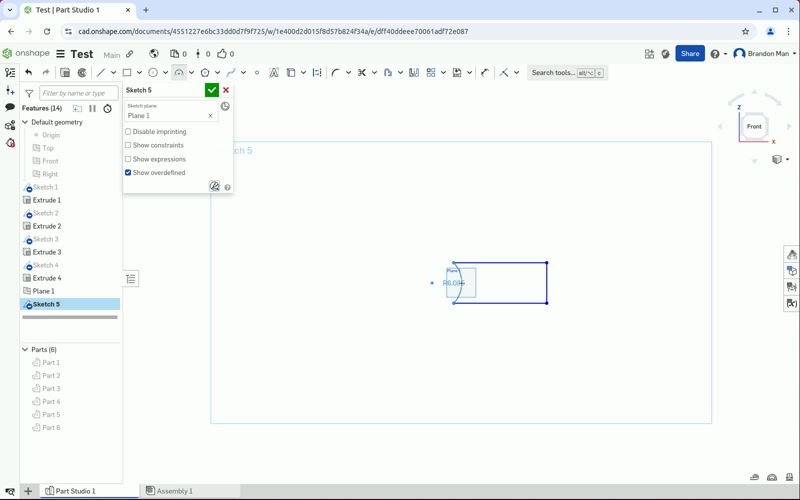
key(esc)
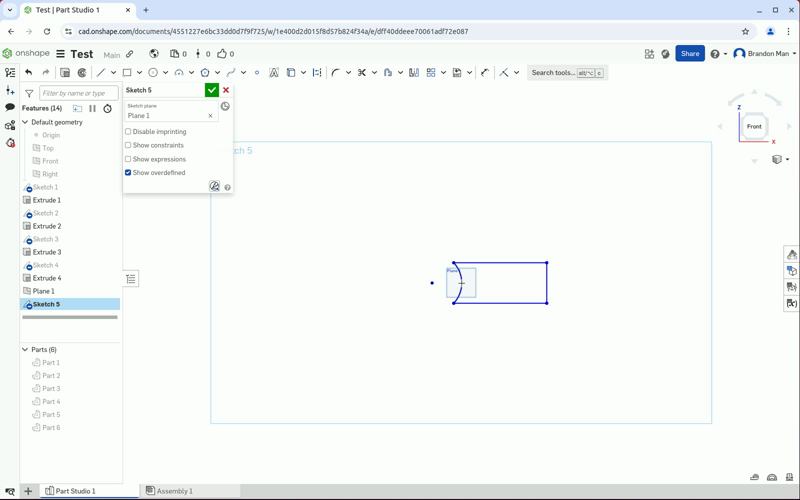
mouse_move(476, 296)
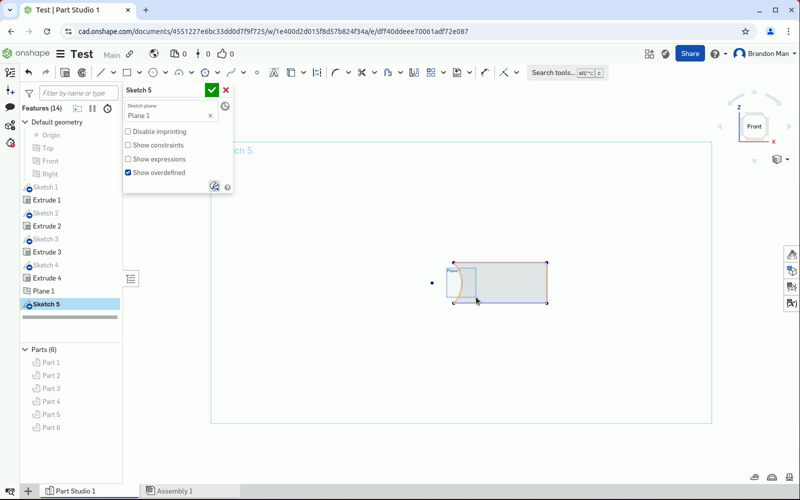
click(476, 296)
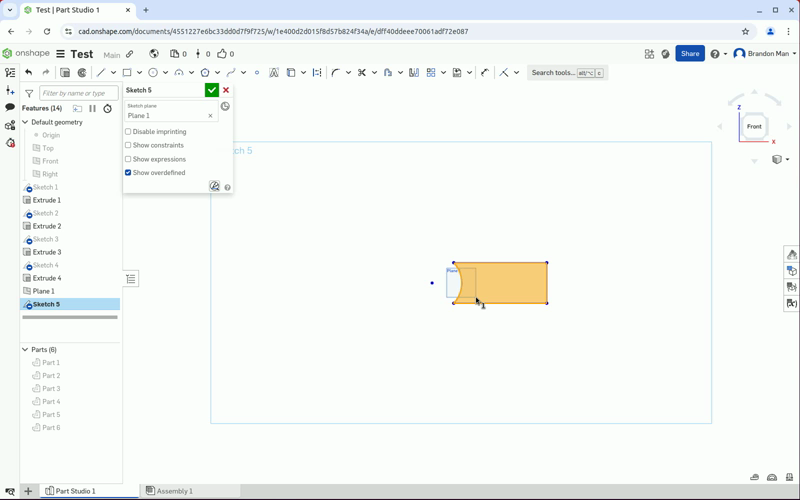
mouse_move(73, 352)
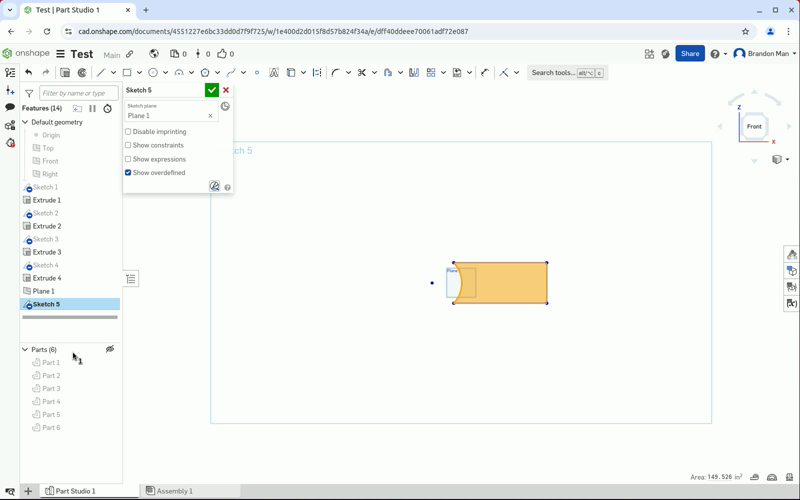
key(shift+y)
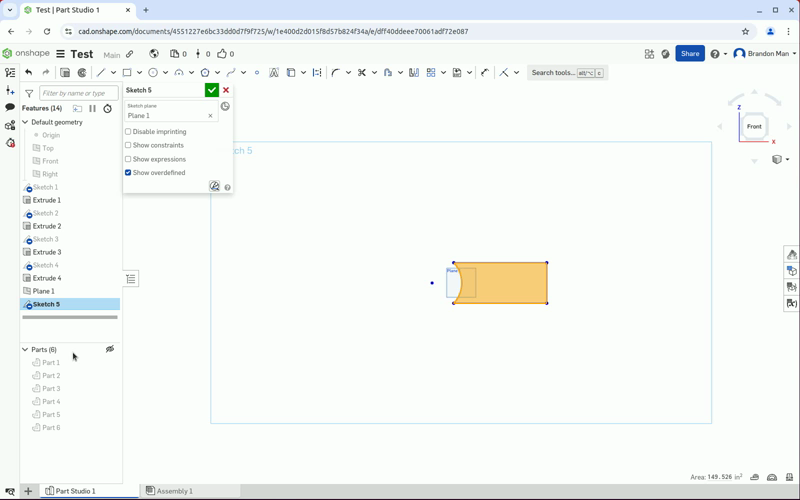
key(shift+e)
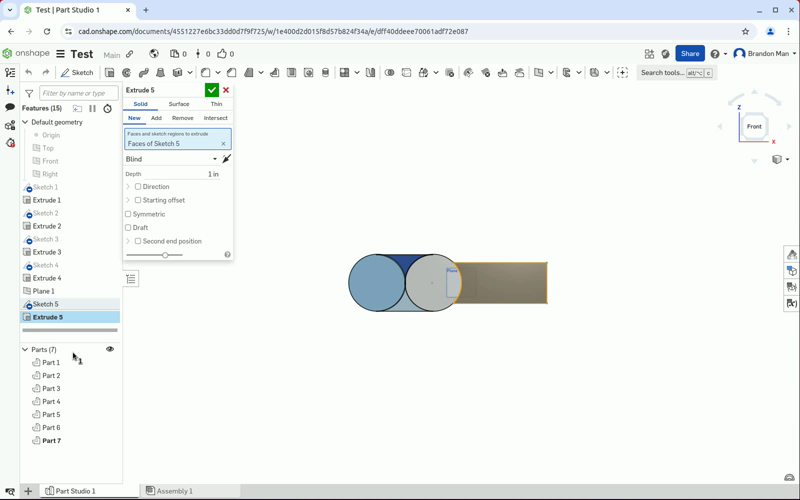
mouse_move(143, 106)
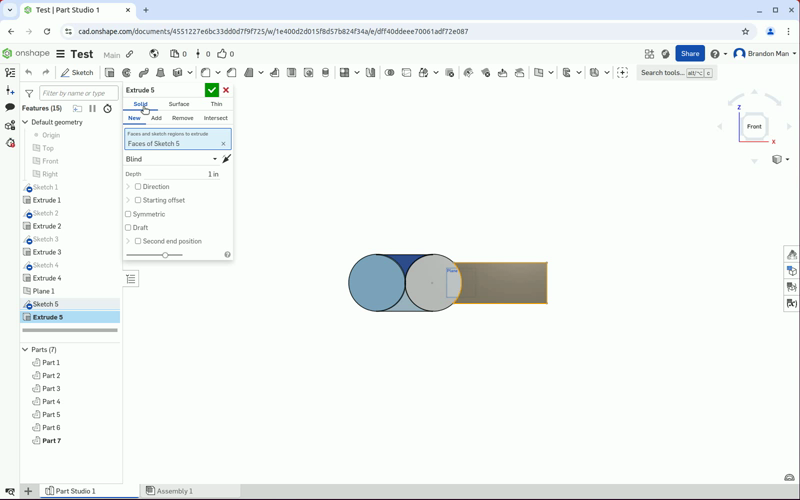
click(143, 106)
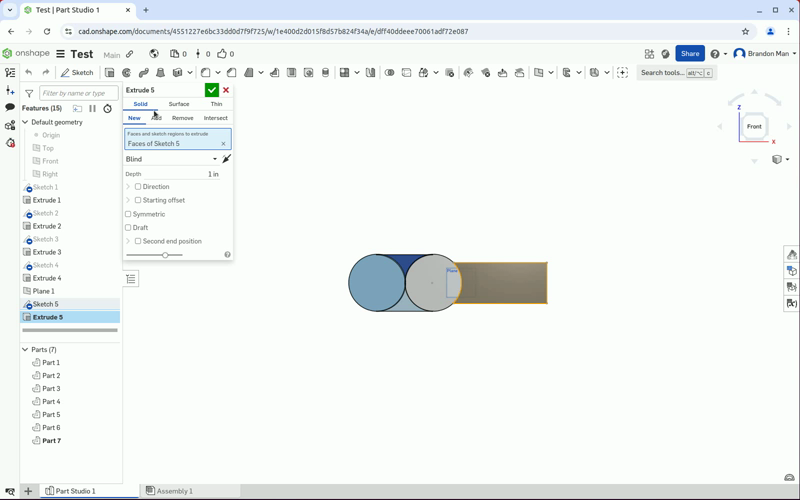
mouse_move(186, 120)
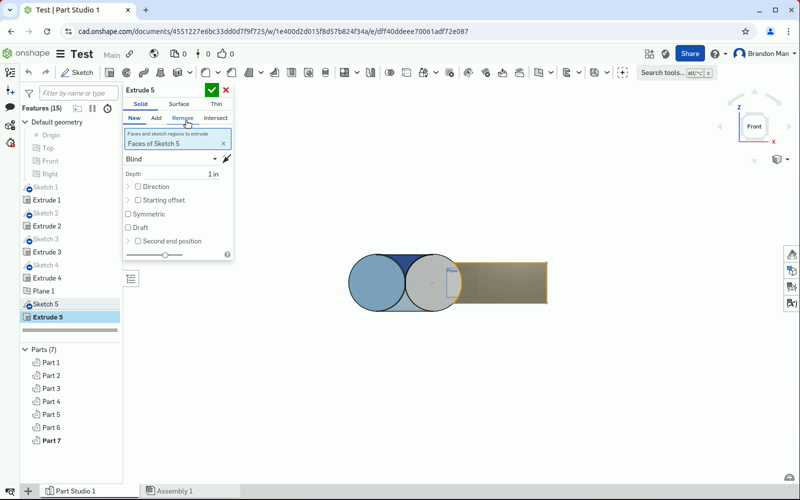
click(186, 120)
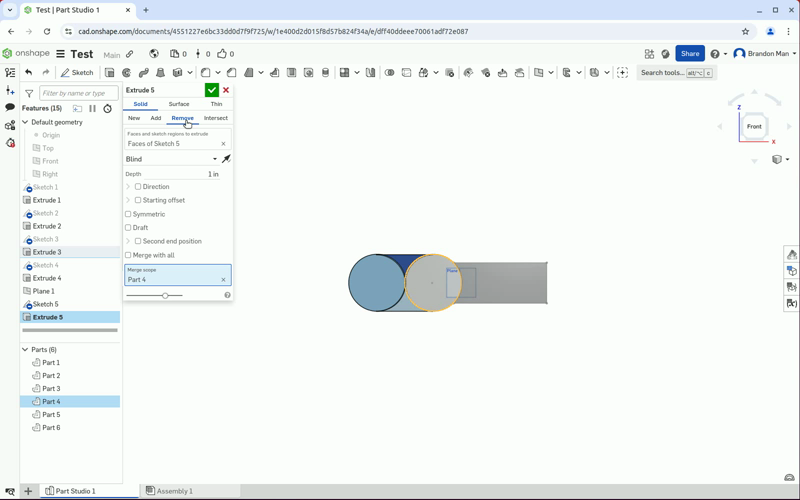
key(tab, 4)
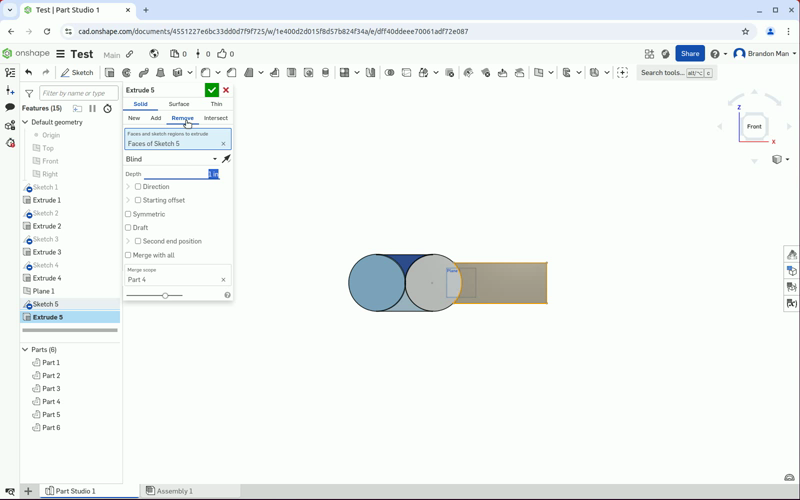
text(2.407)
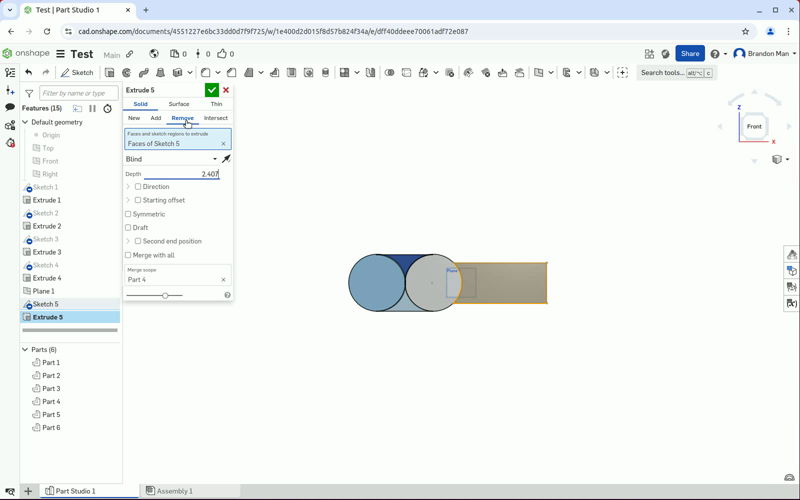
key(tab, 6)
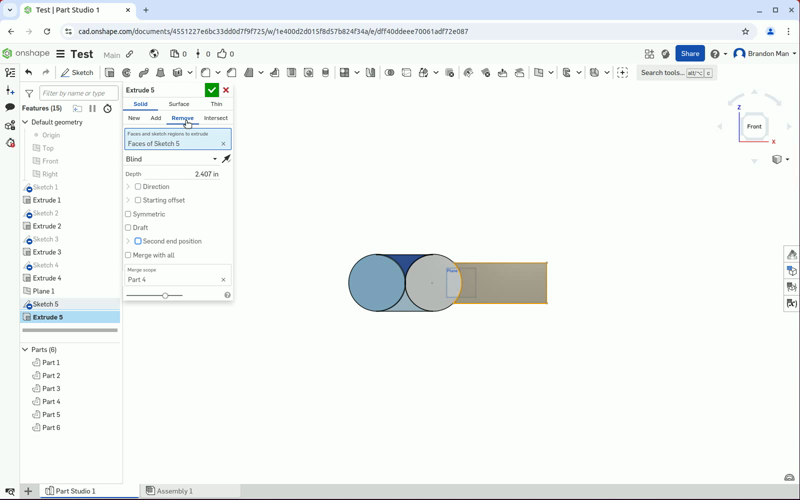
key(space)
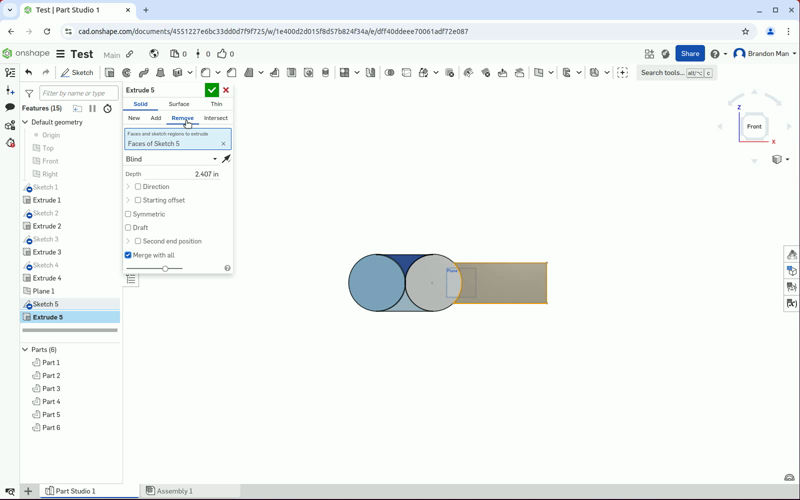
key(enter)
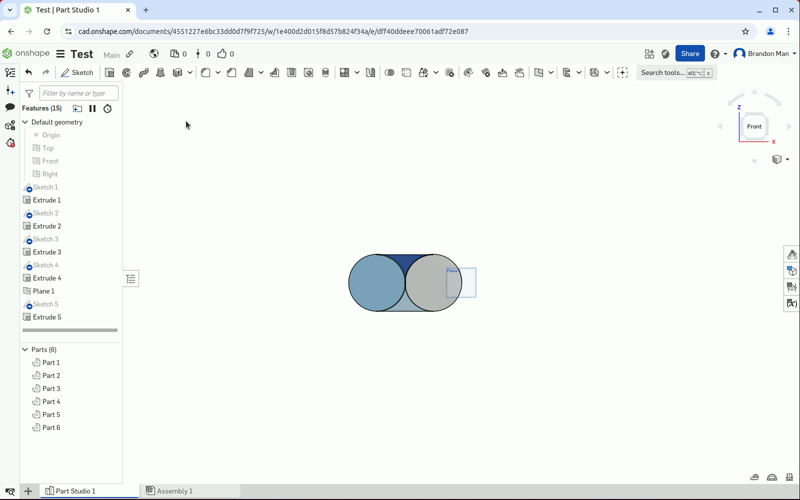
key(shift+h)
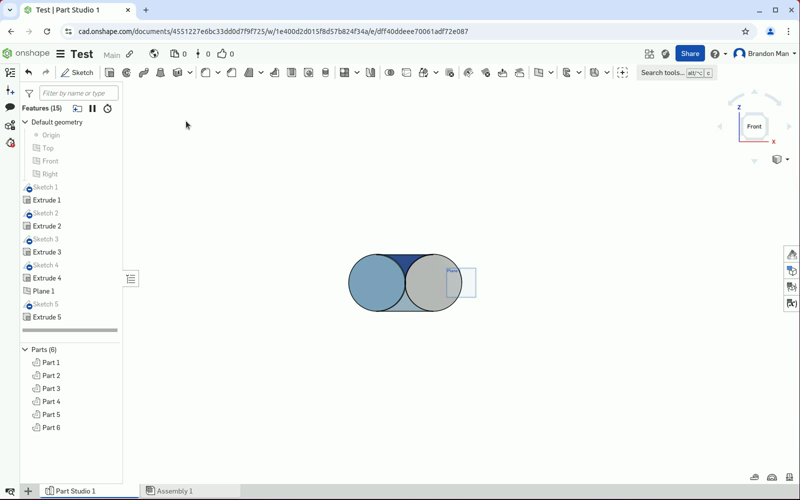
key(shift+h)
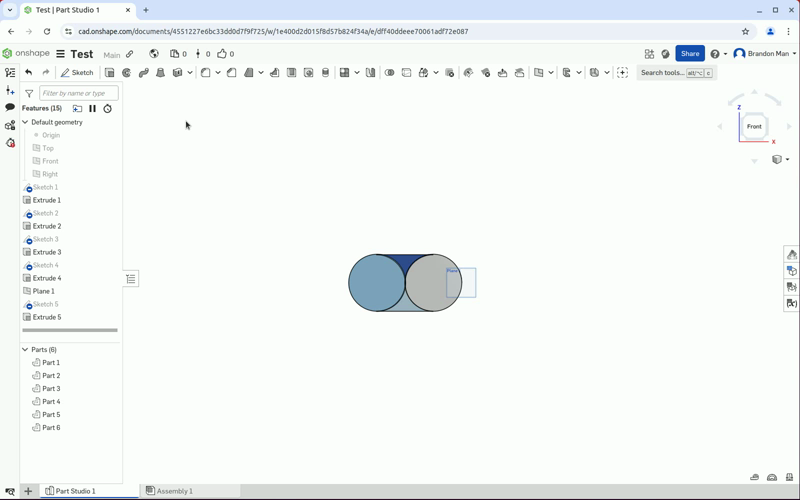
mouse_move(73, 189)
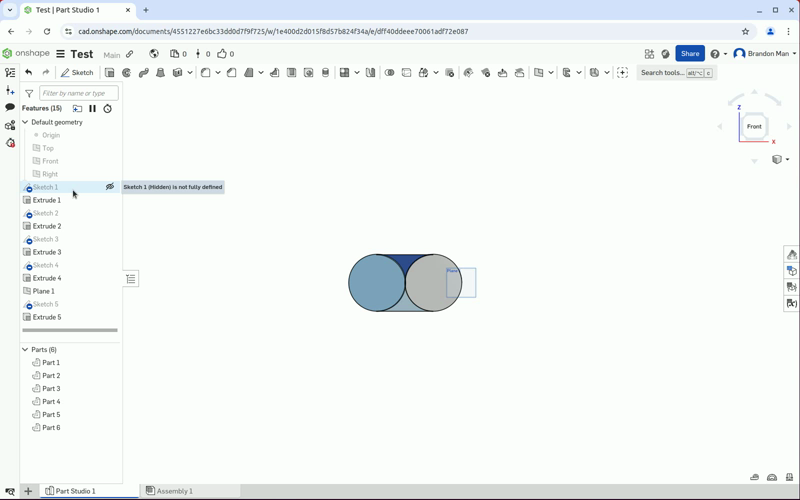
click(73, 189)
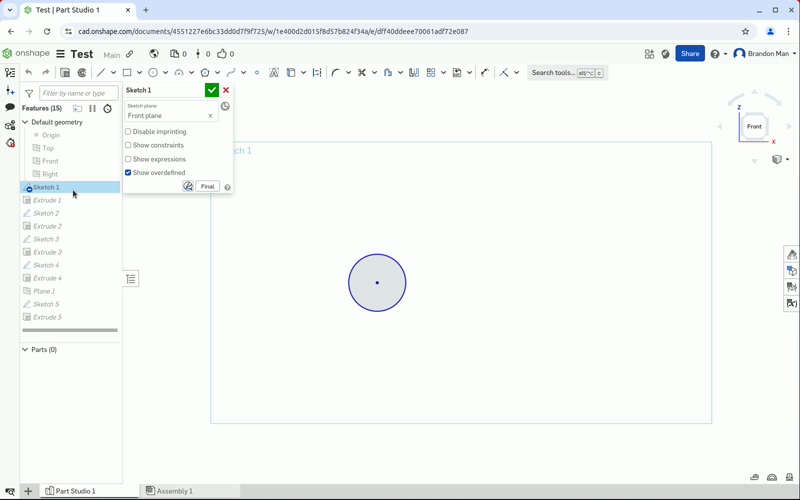
mouse_move(229, 92)
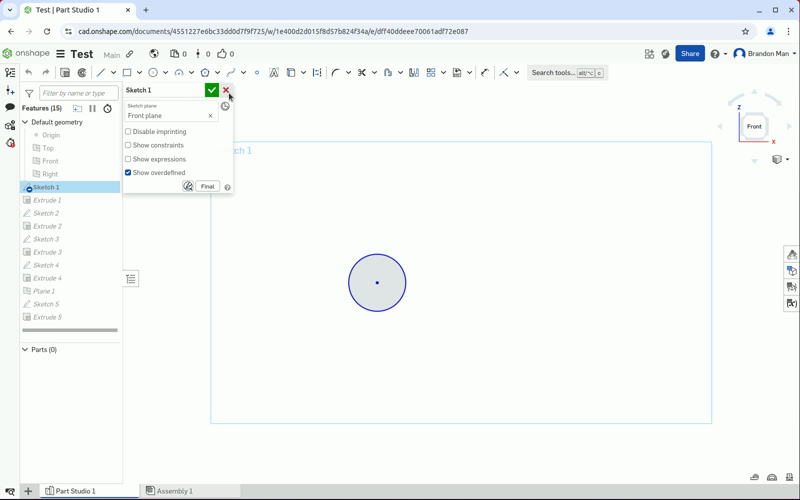
click(229, 92)
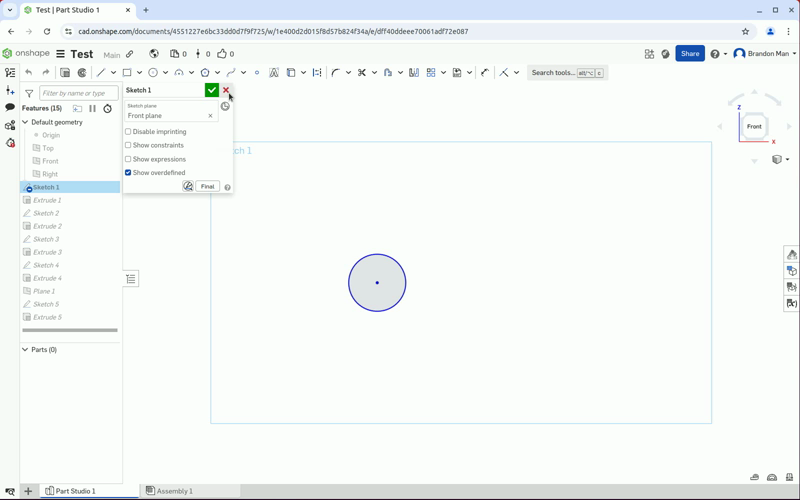
key(shift+s)
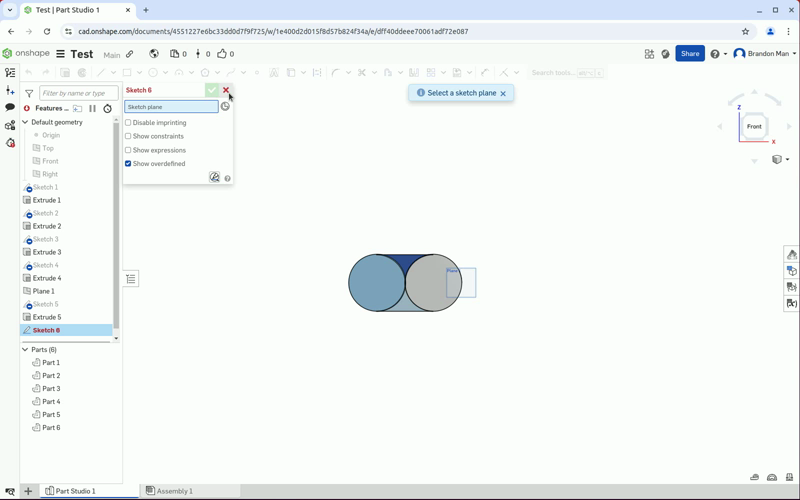
mouse_move(69, 293)
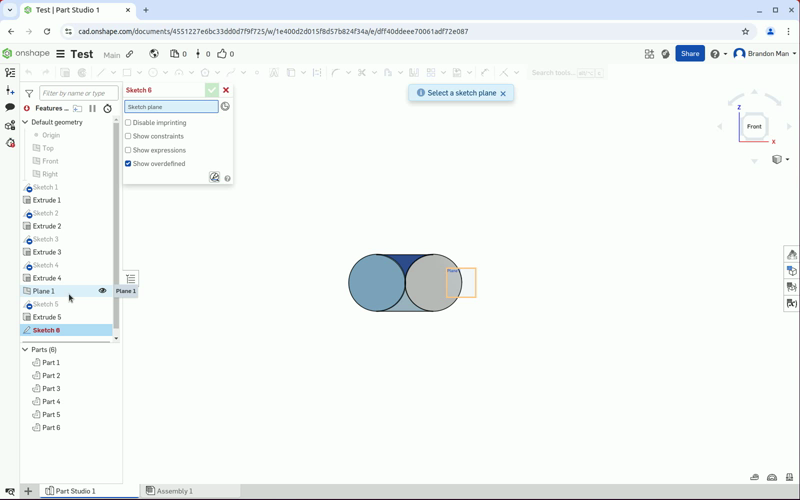
click(69, 293)
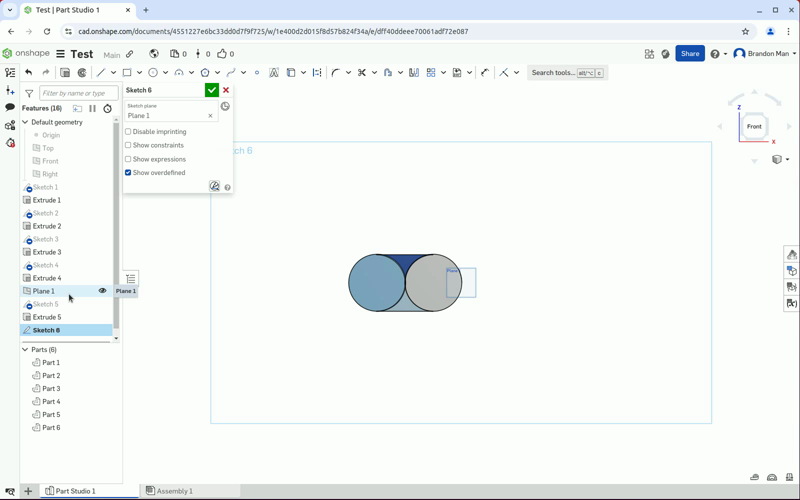
mouse_move(73, 352)
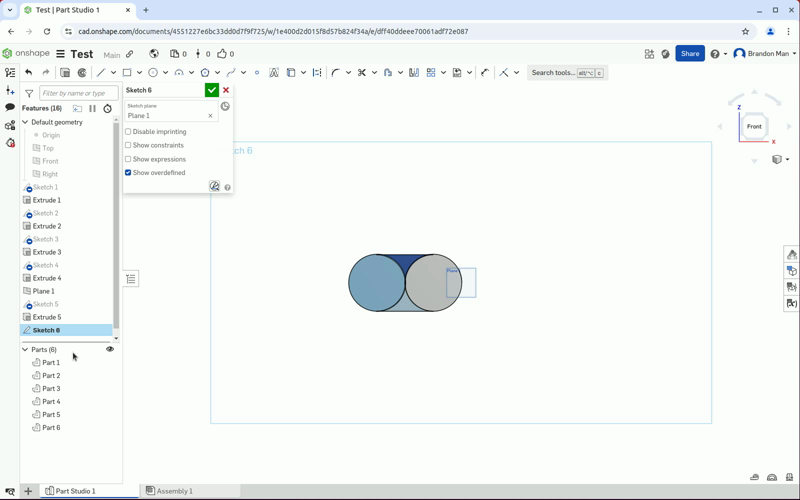
key(y)
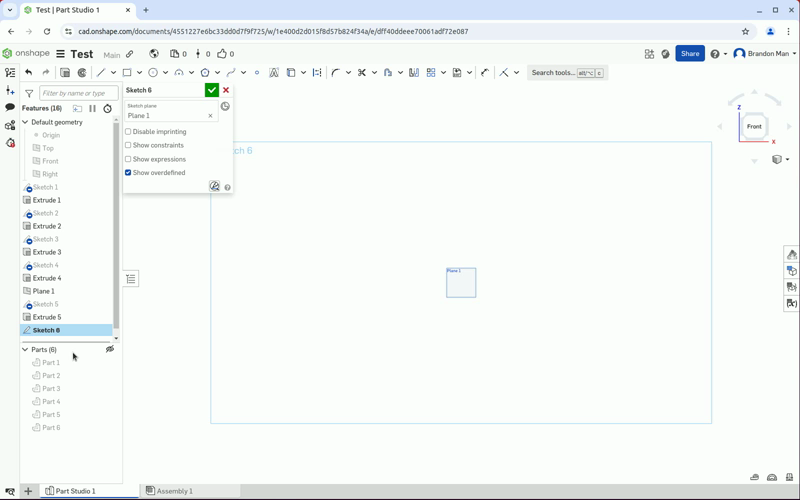
key(l)
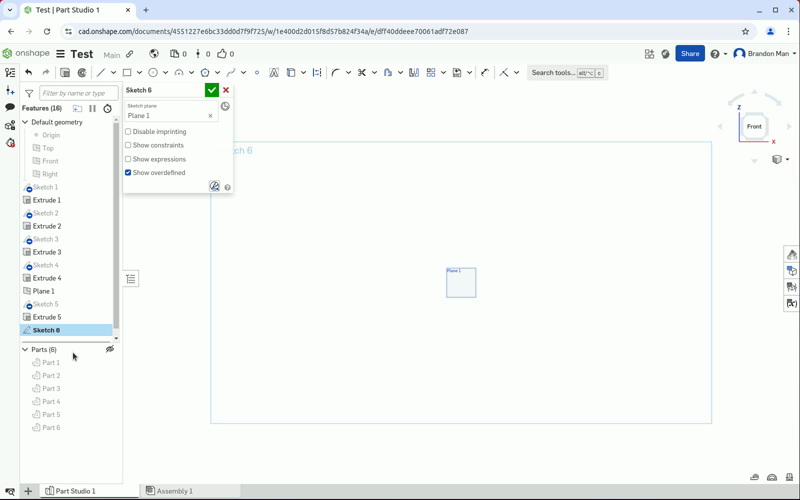
key_down(shift)
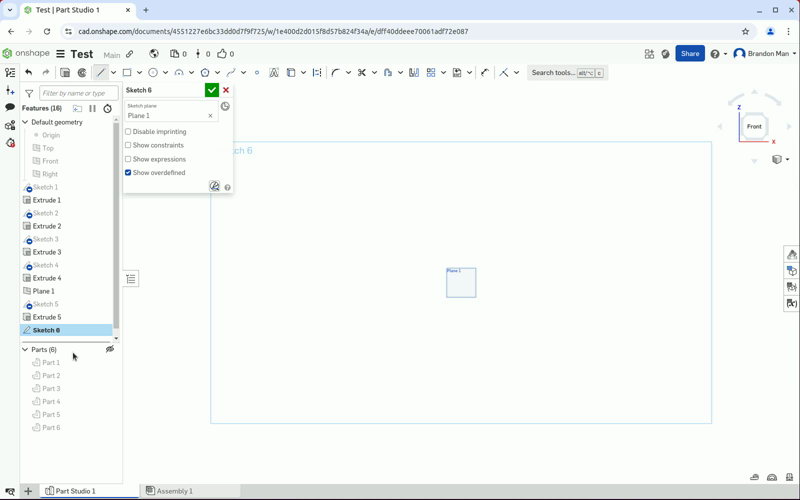
mouse_move(376, 303)
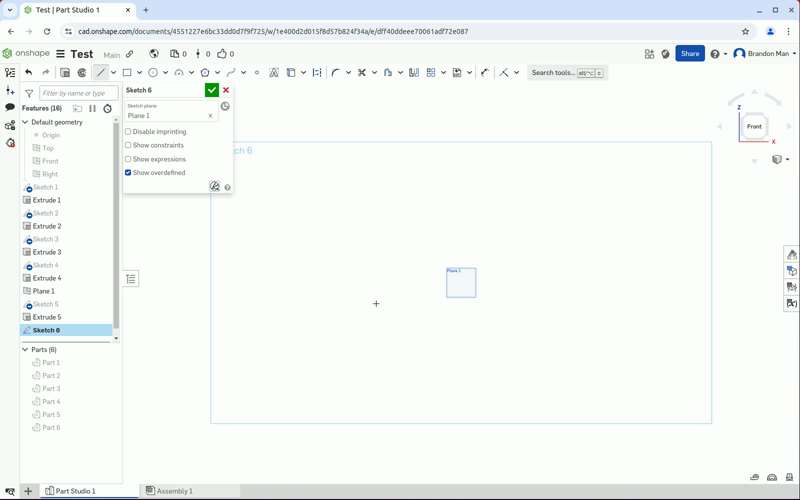
click(376, 303)
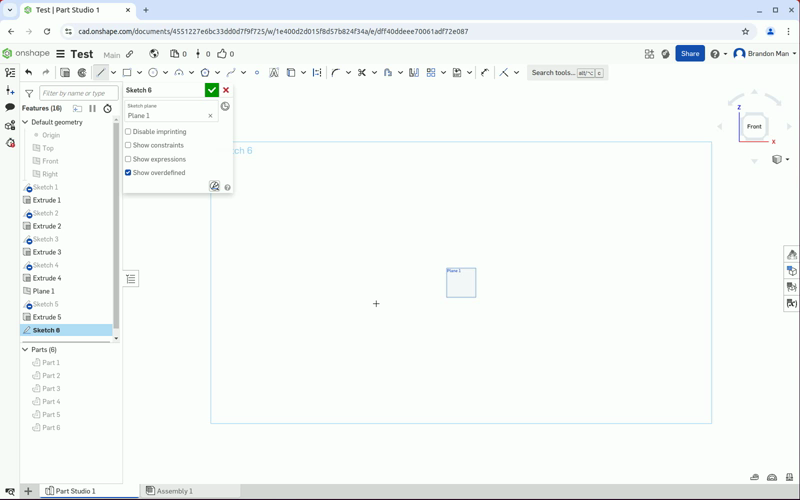
key_up(shift)
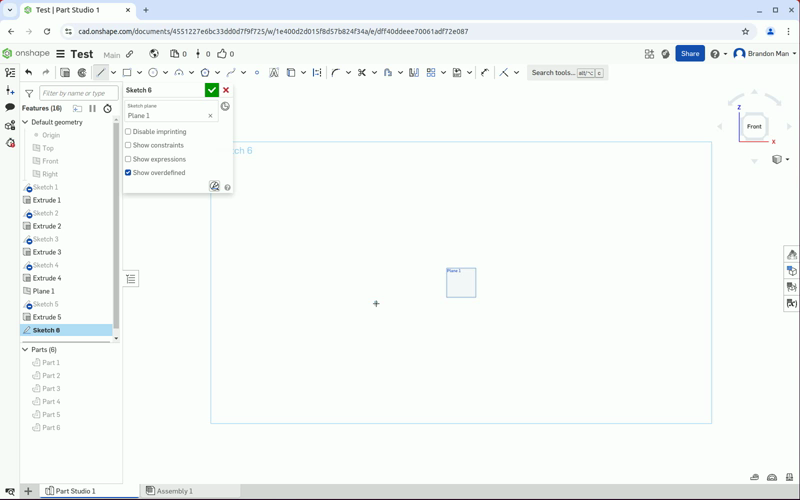
key_down(shift)
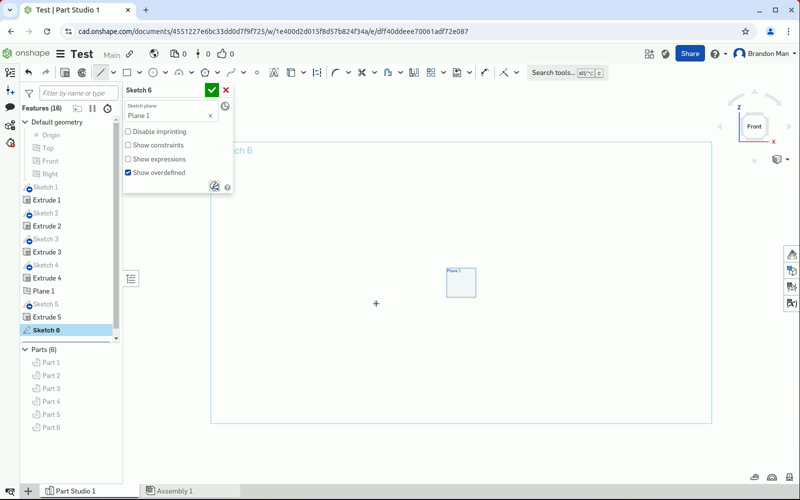
mouse_move(454, 303)
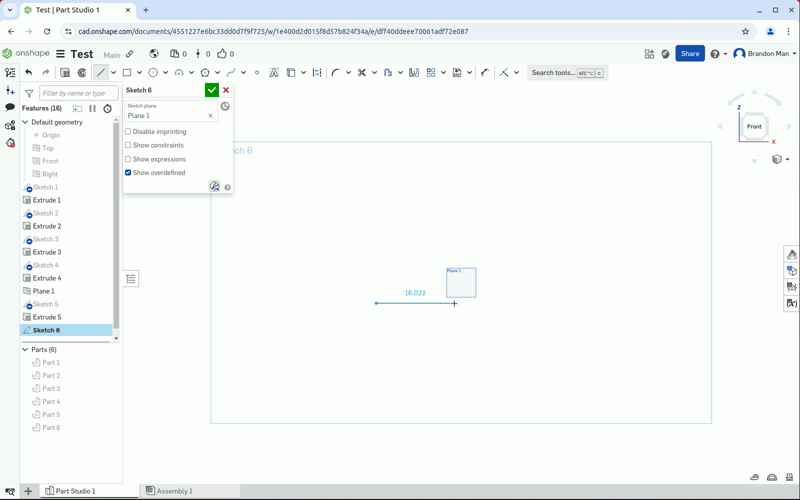
click(454, 303)
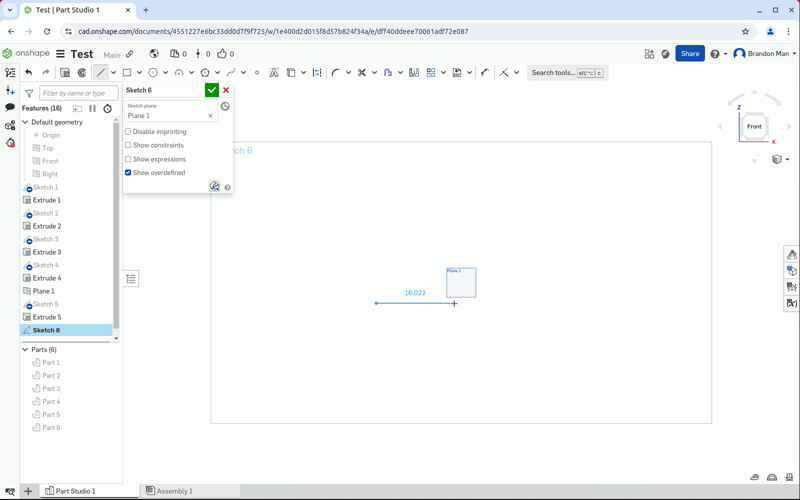
key_up(shift)
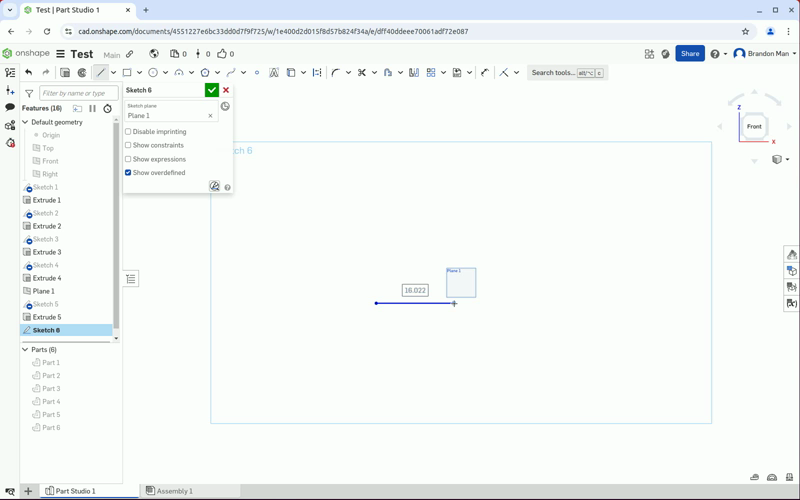
key(esc)
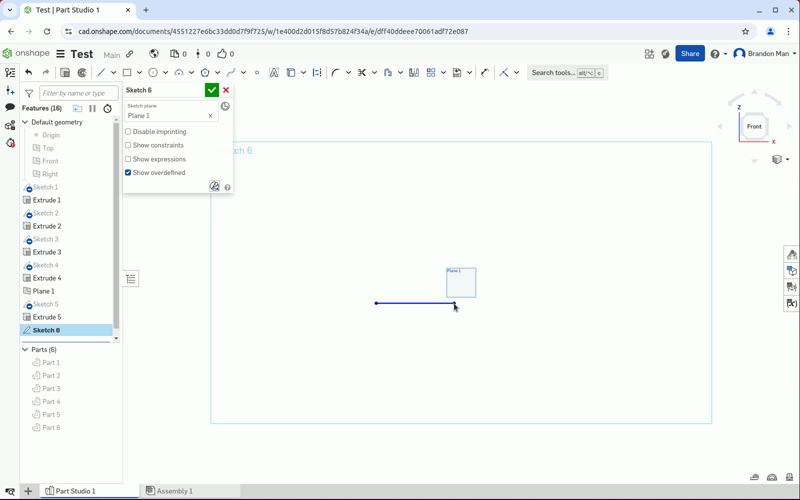
key(a)
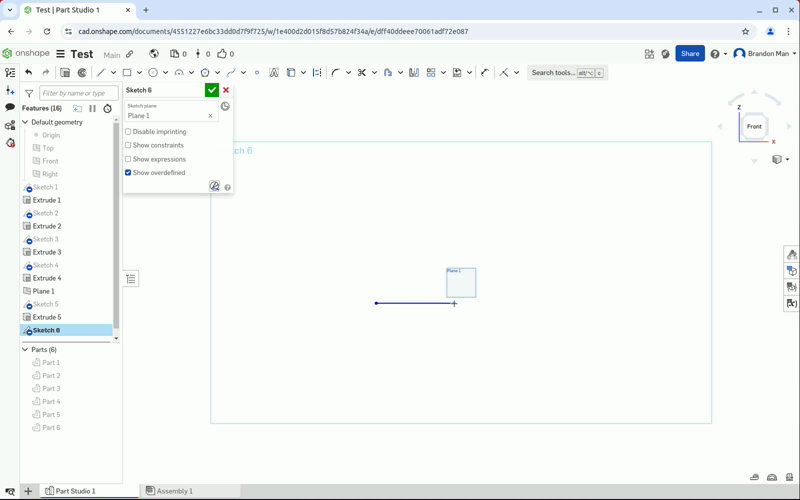
mouse_move(454, 303)
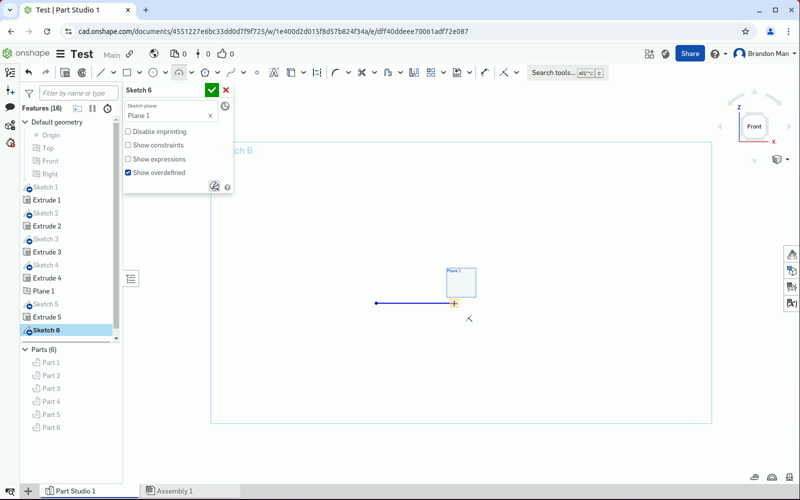
click(454, 303)
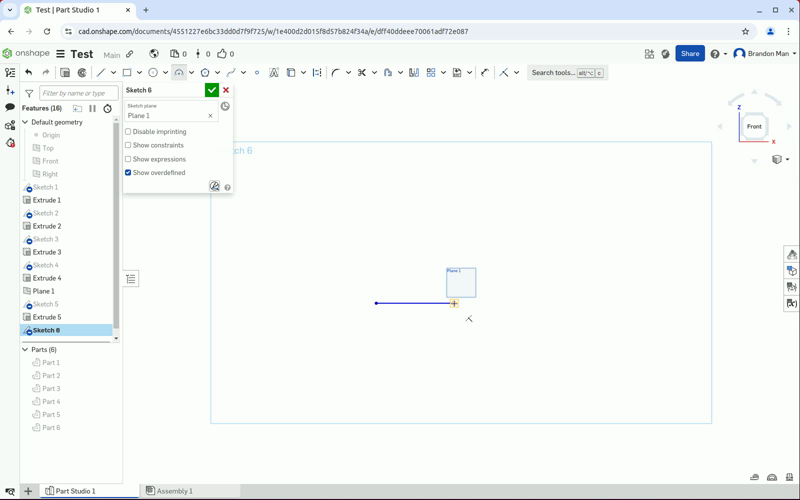
key_down(shift)
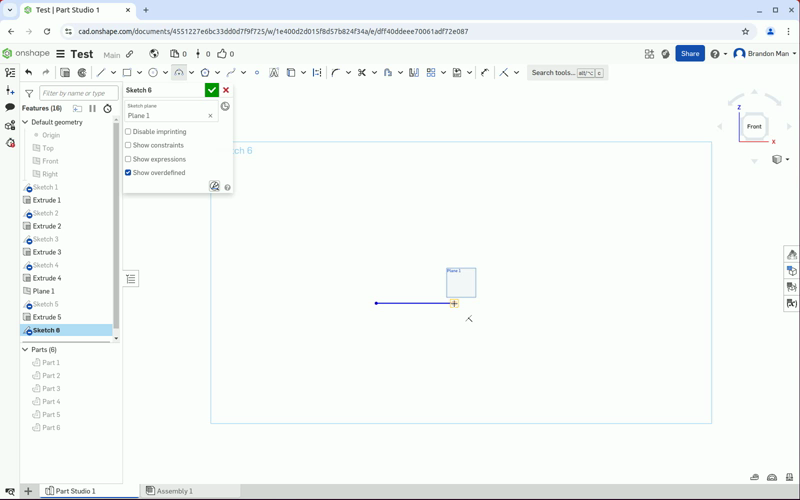
mouse_move(454, 263)
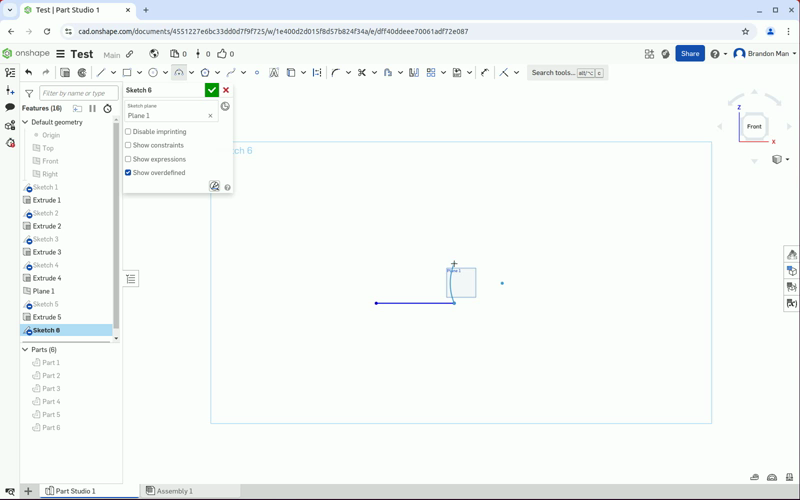
click(454, 263)
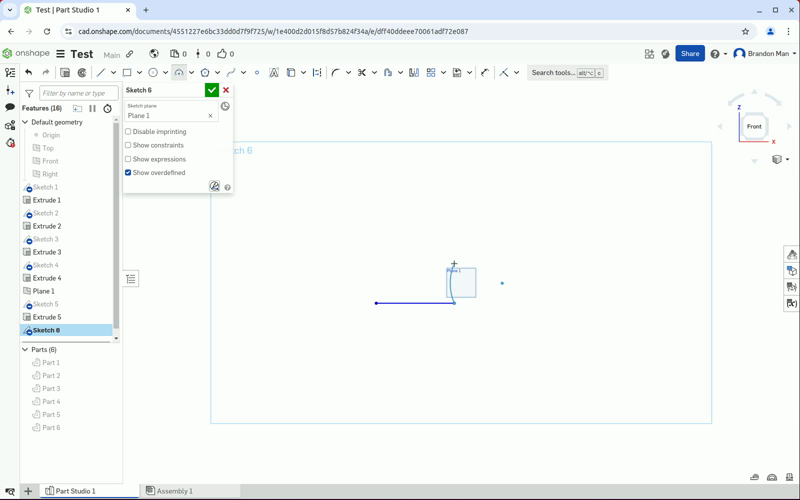
mouse_move(462, 282)
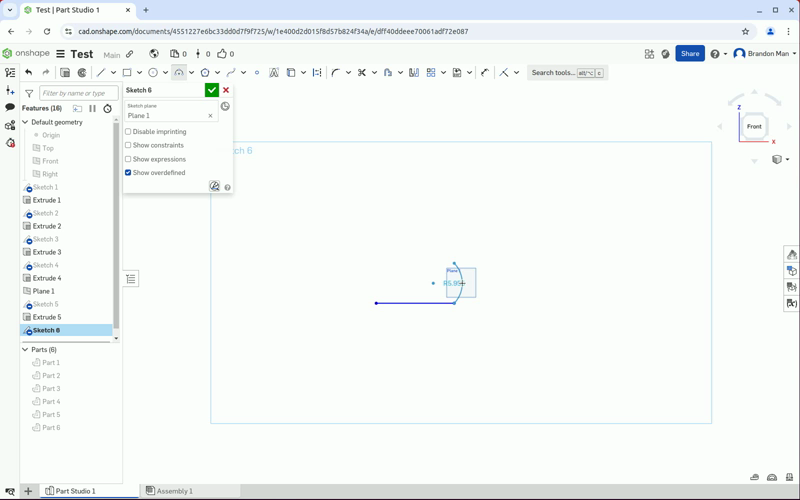
click(462, 282)
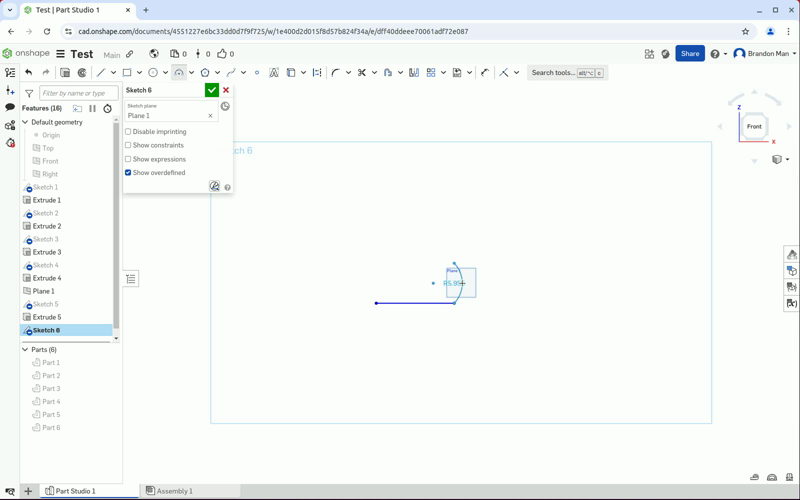
key_up(shift)
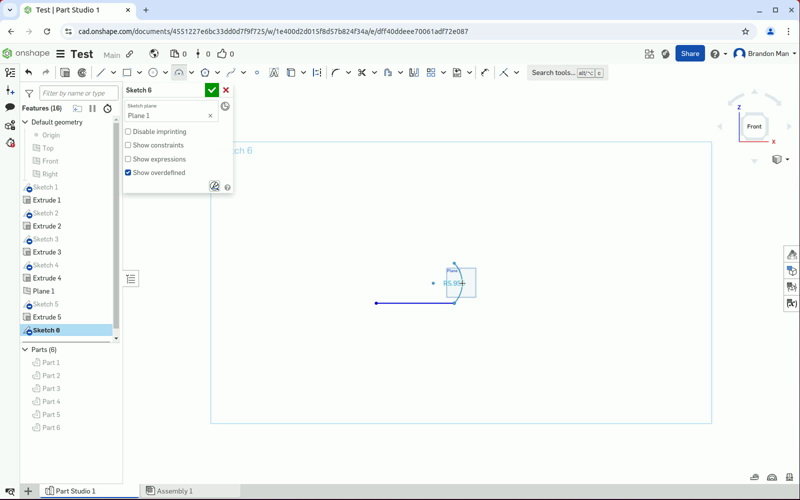
key(esc)
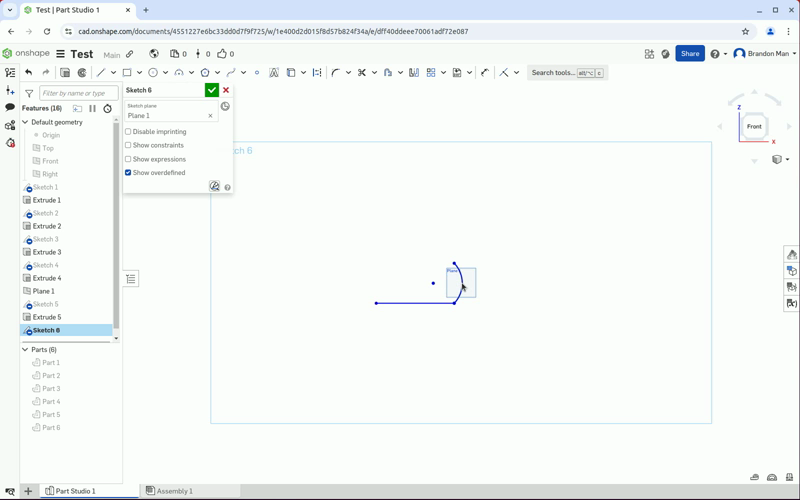
key(l)
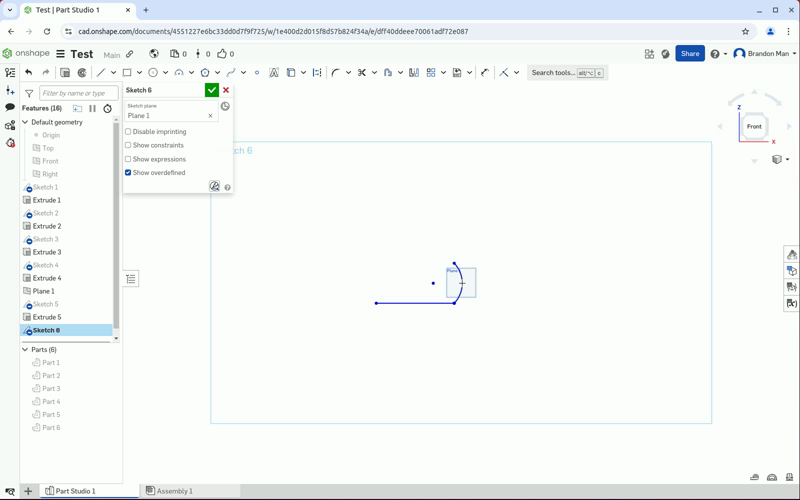
mouse_move(454, 263)
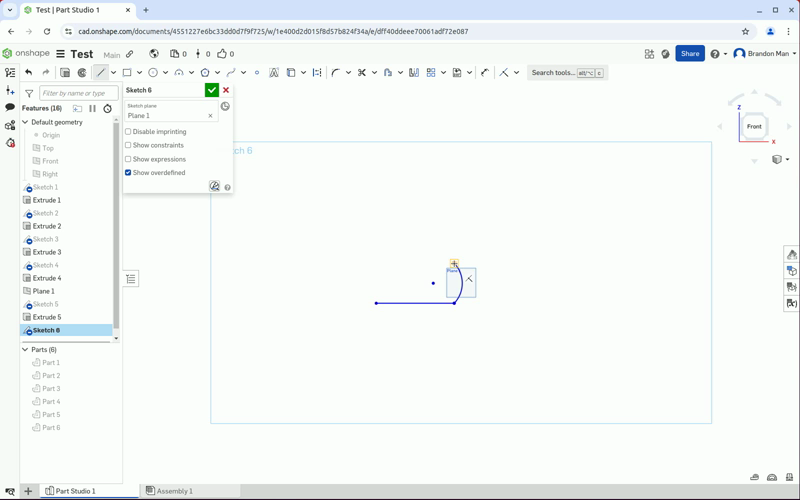
click(454, 263)
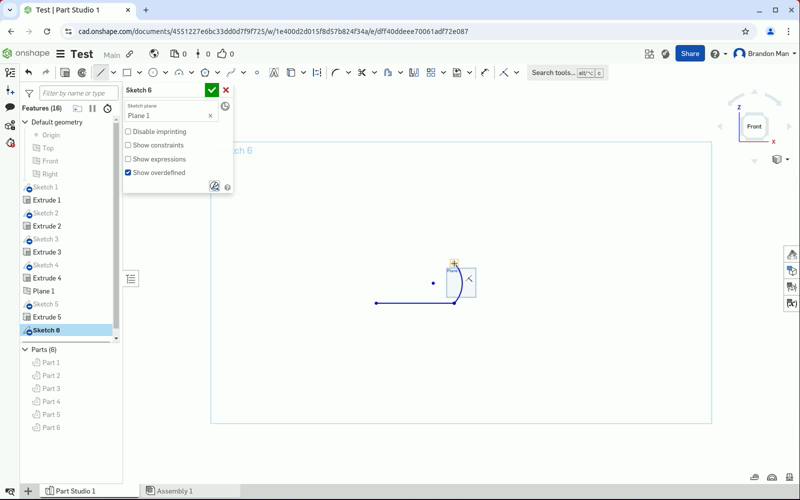
key_down(shift)
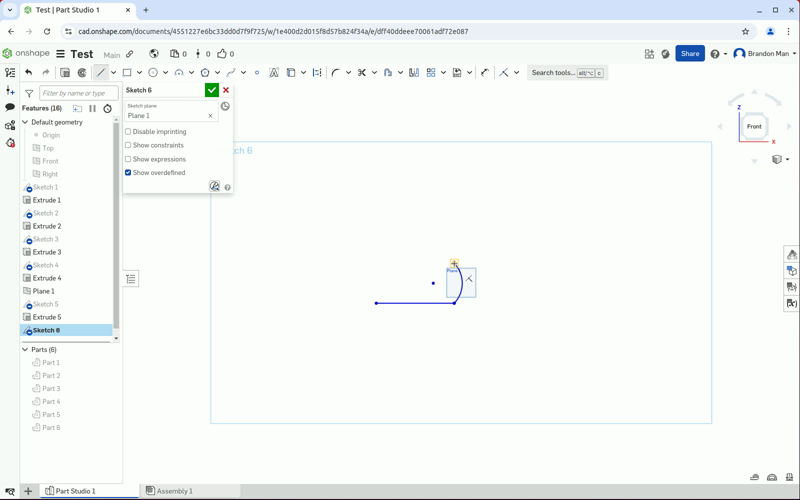
mouse_move(376, 263)
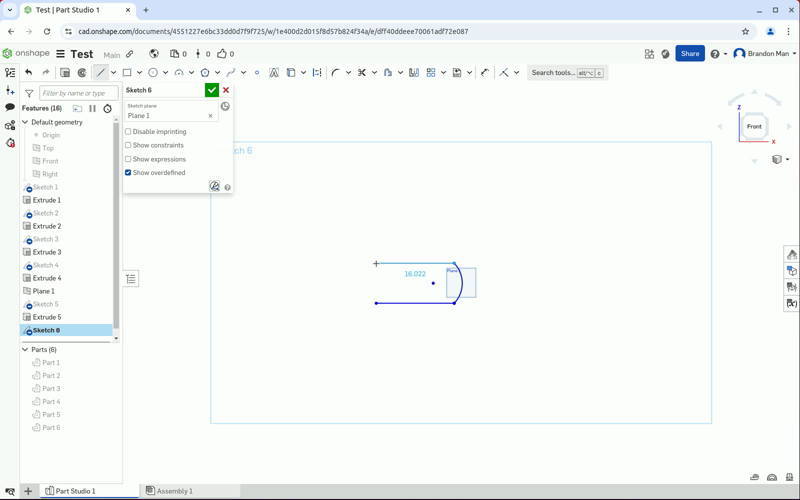
click(376, 263)
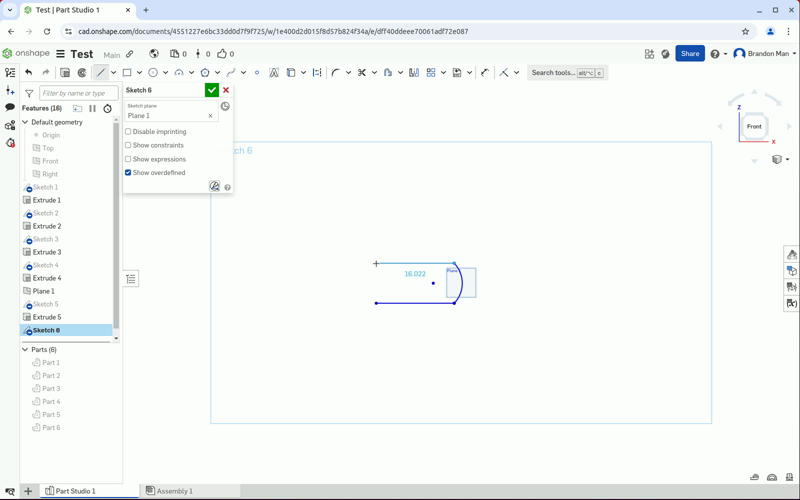
key_up(shift)
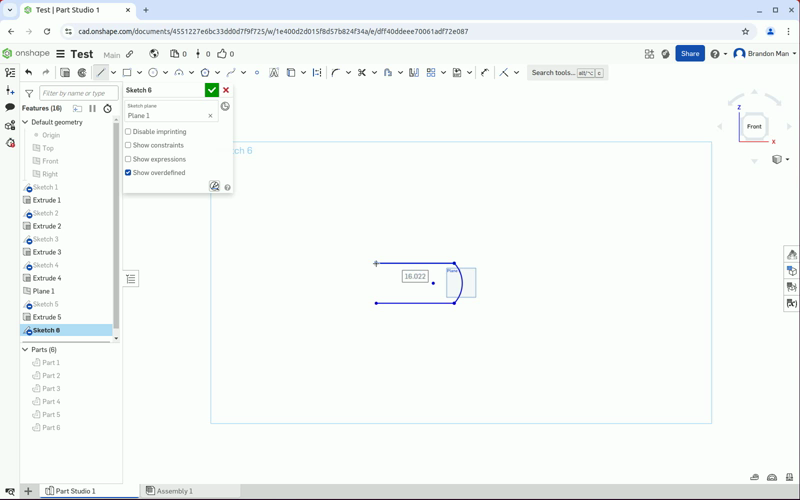
mouse_move(406, 263)
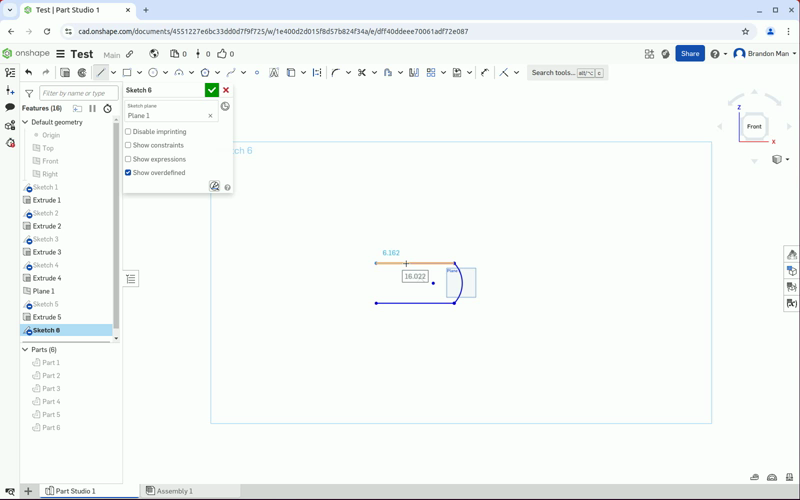
key_down(shift)
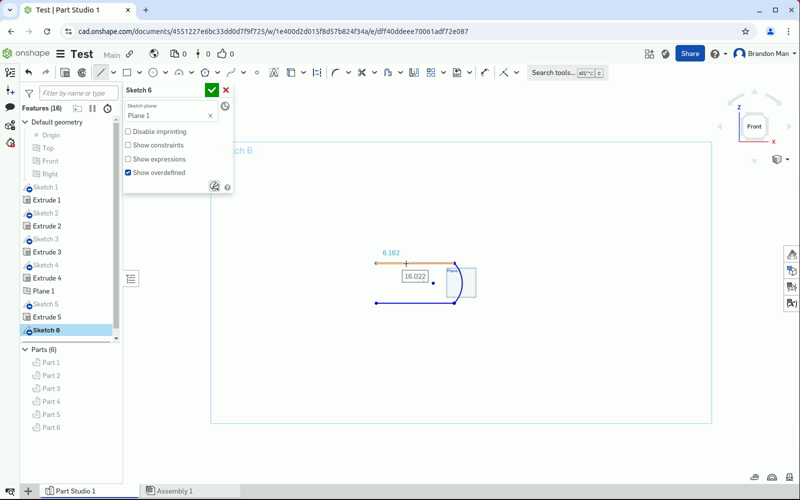
mouse_move(376, 303)
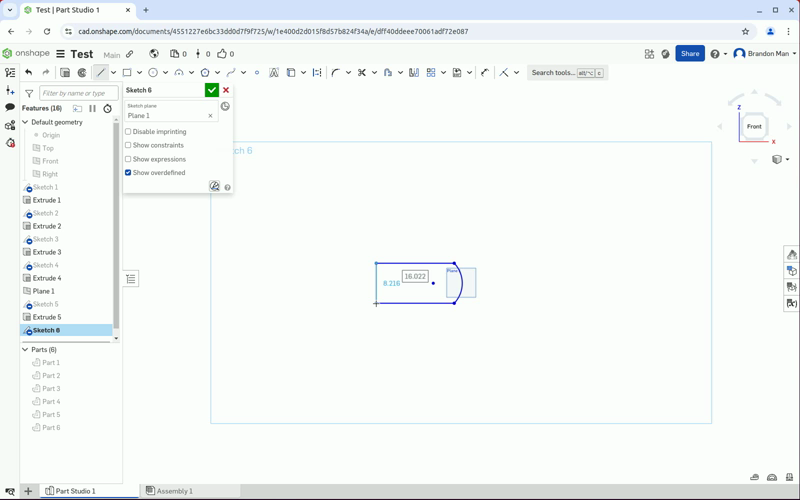
key_up(shift)
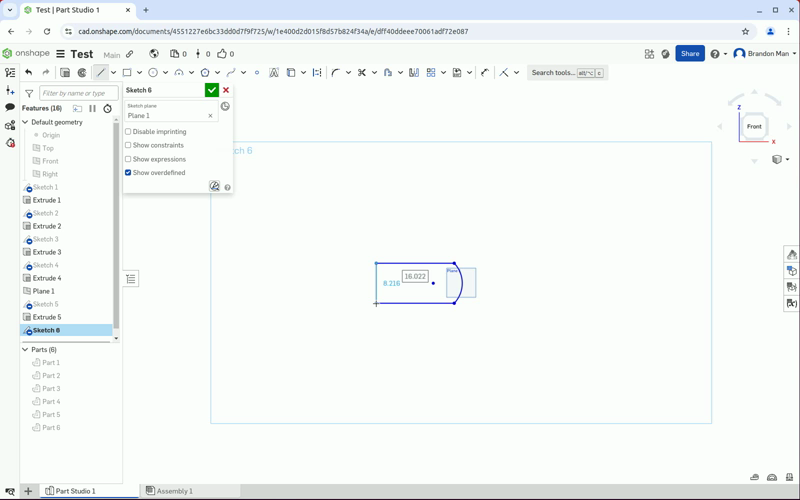
click(376, 303)
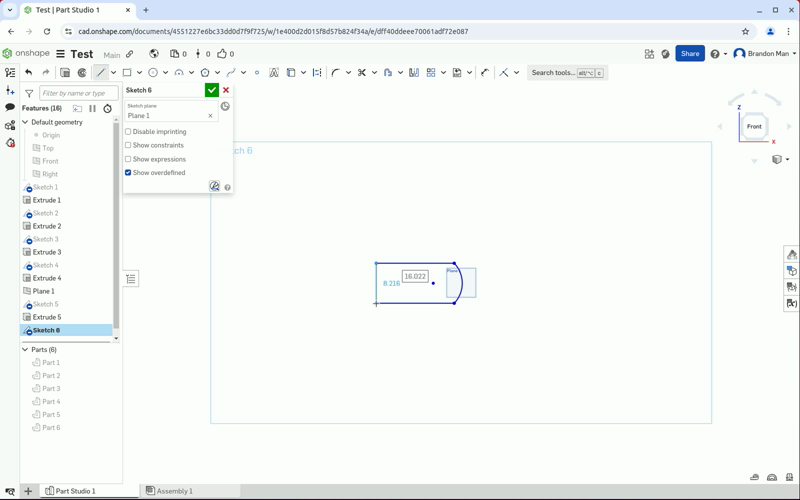
key(esc)
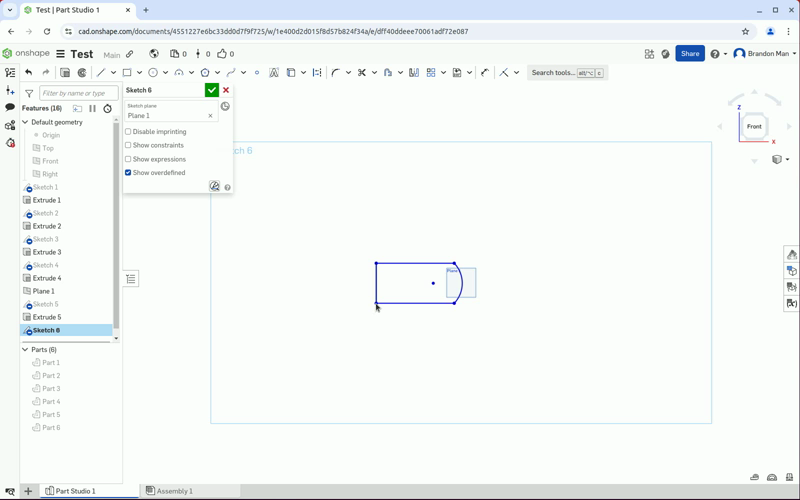
mouse_move(407, 300)
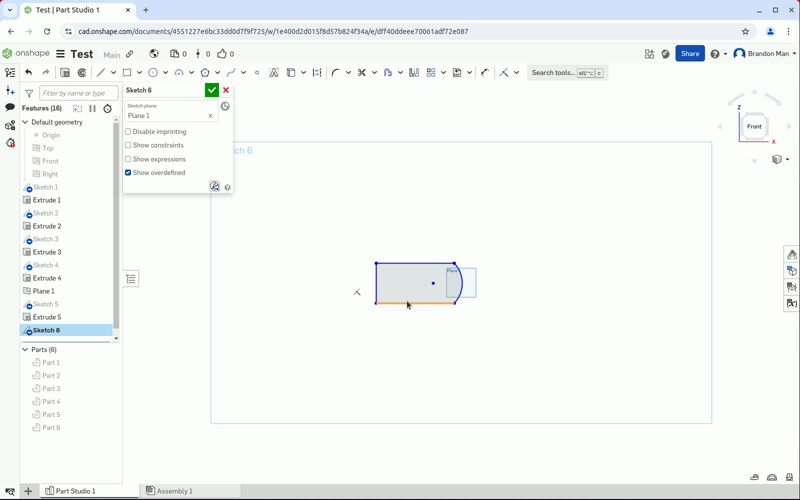
click(407, 300)
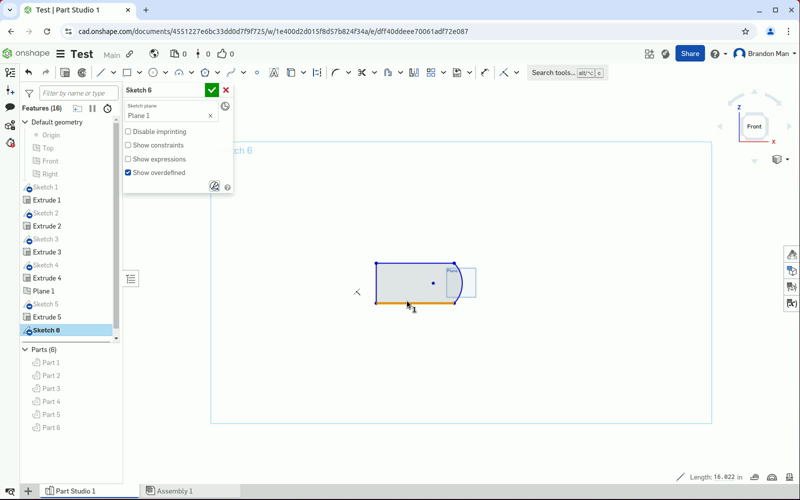
mouse_move(73, 352)
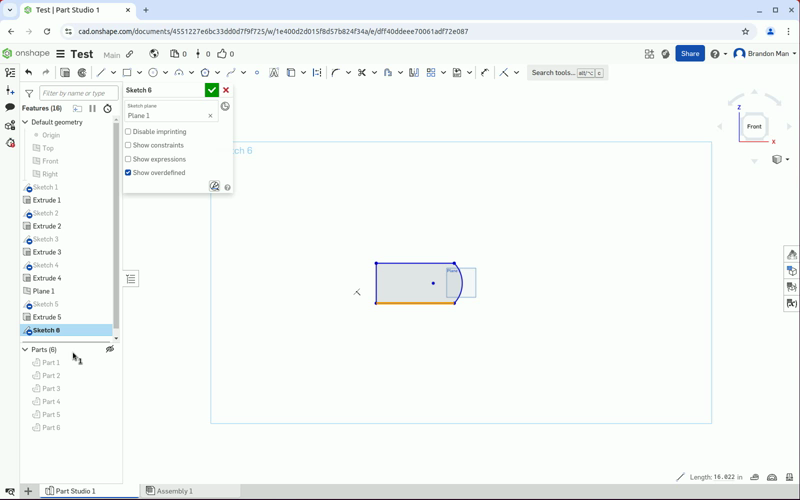
key(shift+y)
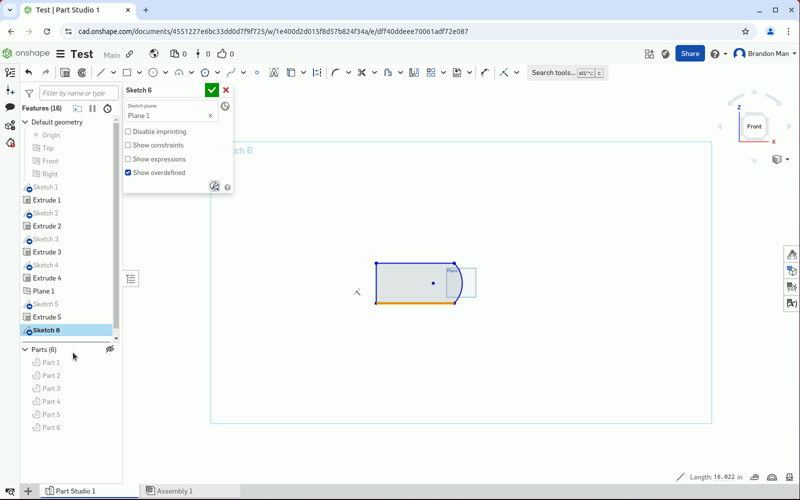
key(shift+e)
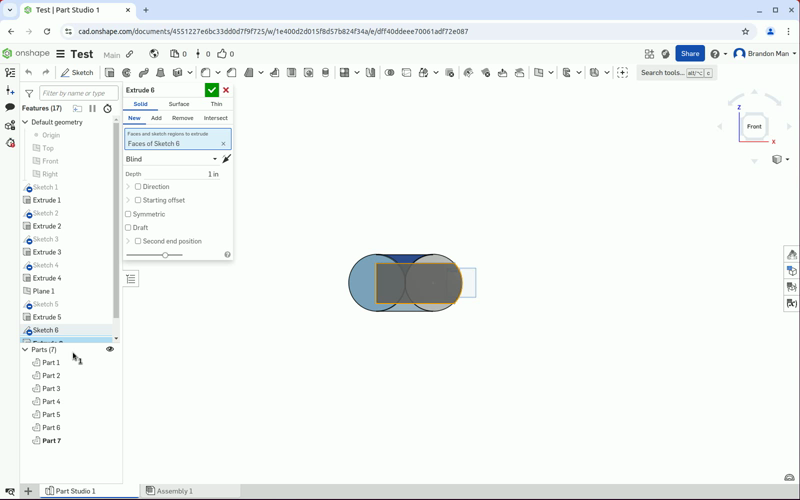
mouse_move(143, 106)
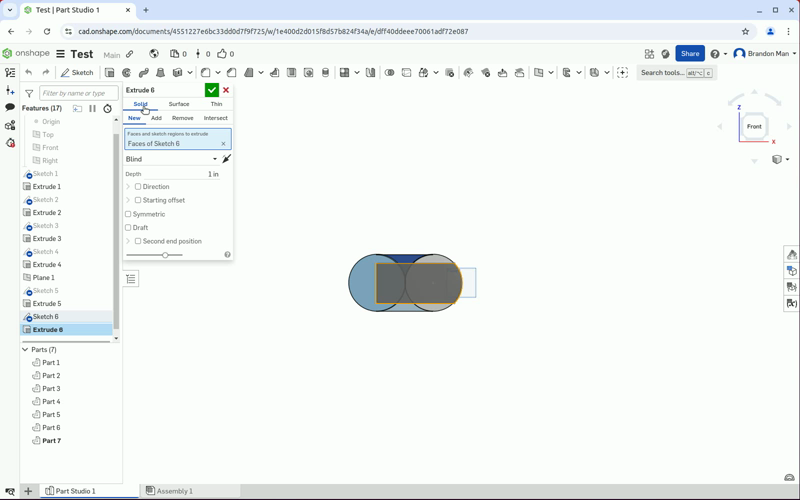
click(143, 106)
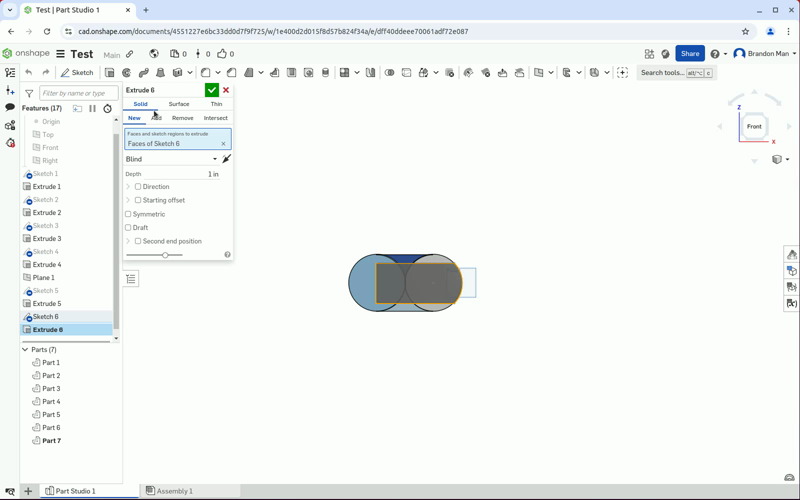
mouse_move(186, 120)
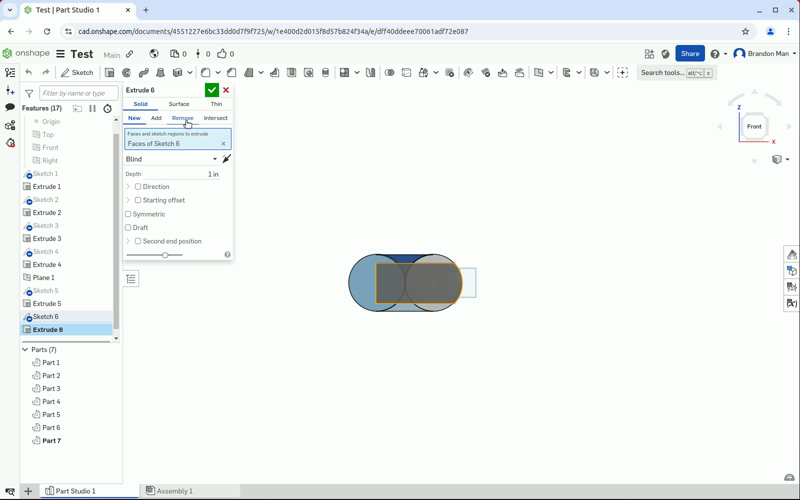
click(186, 120)
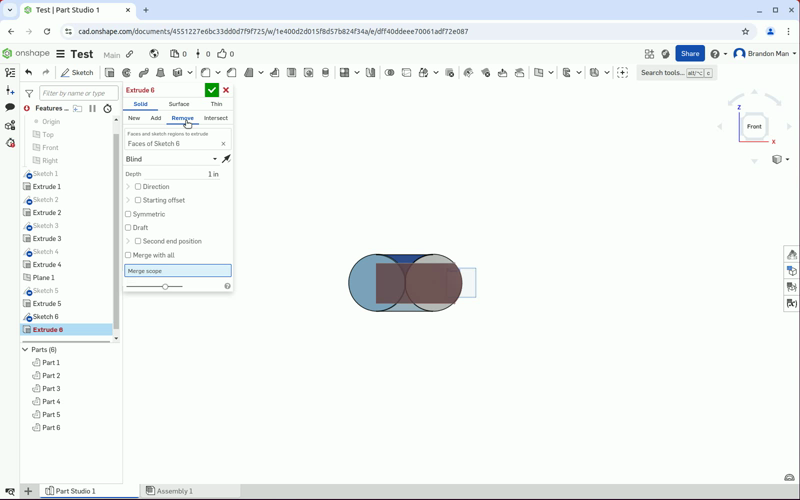
key(tab, 4)
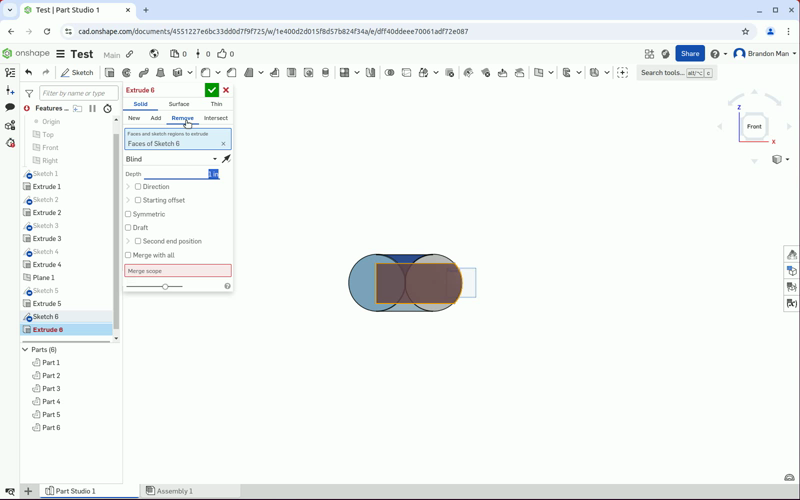
text(2.407)
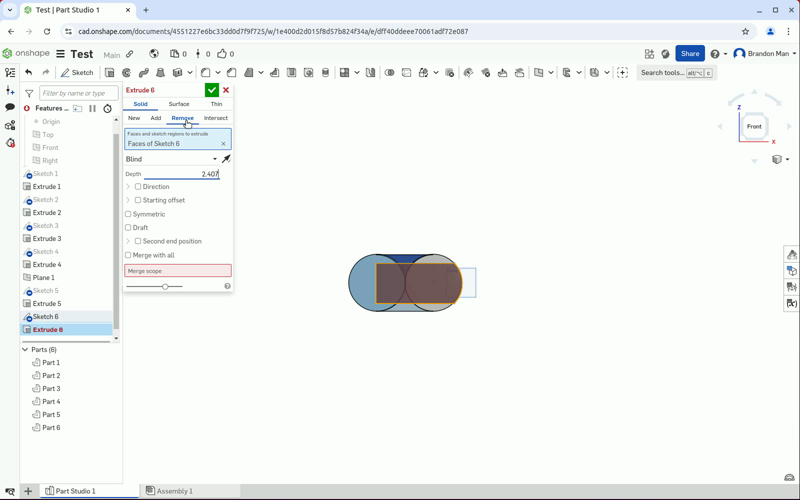
key(tab, 6)
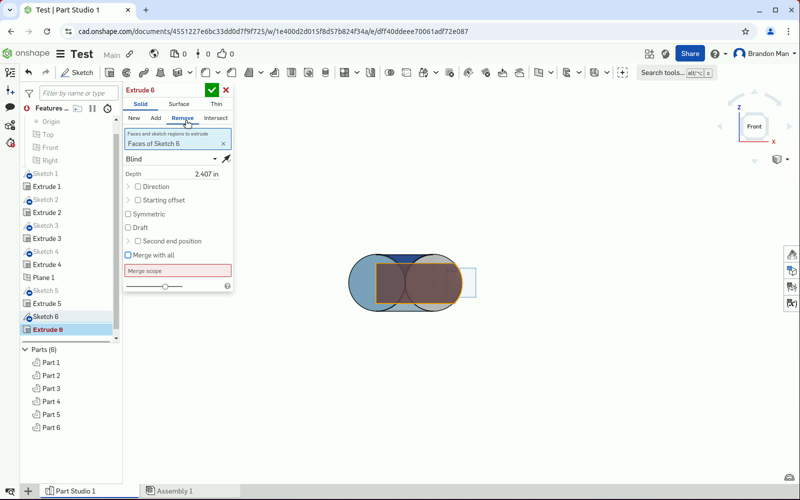
key(space)
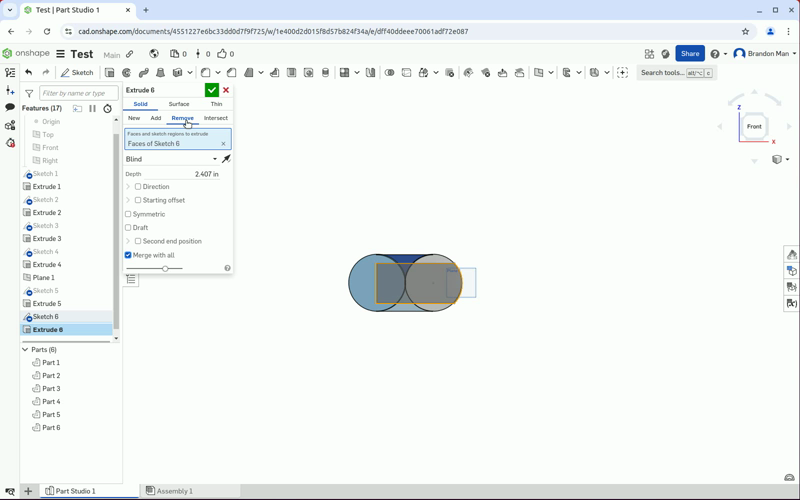
key(enter)
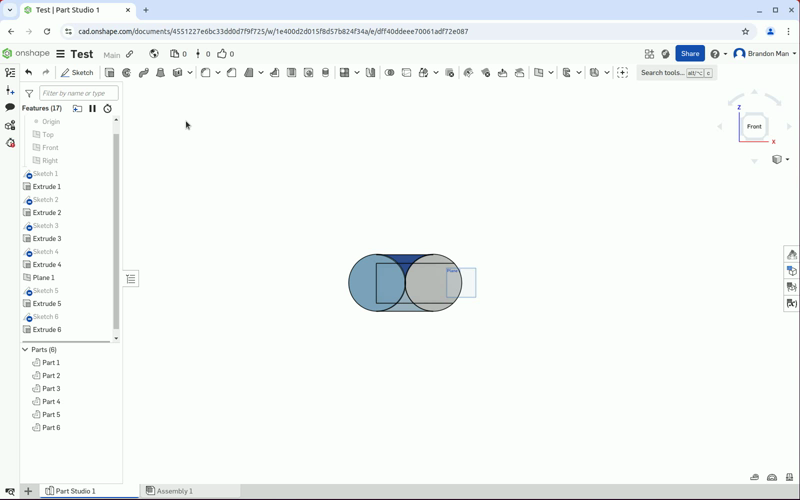
key(shift+h)
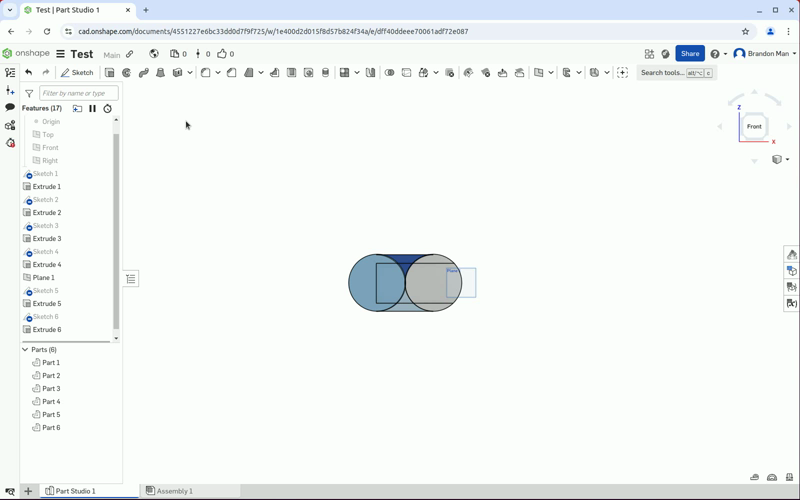
key(shift+h)
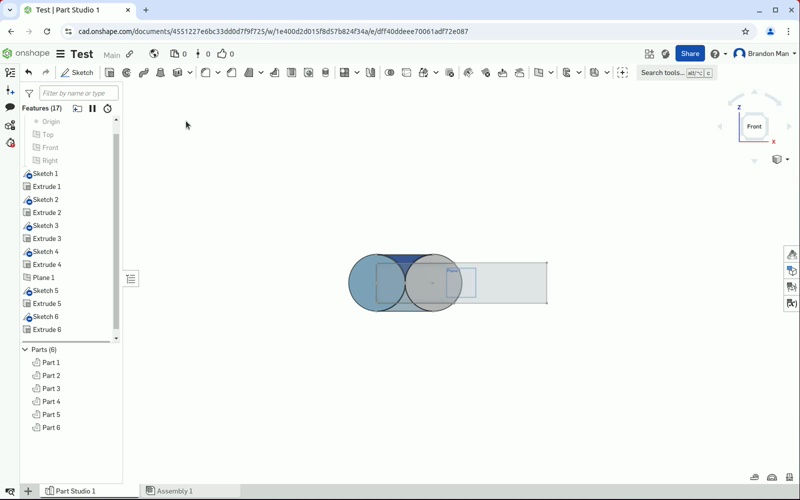
key(shift+7)
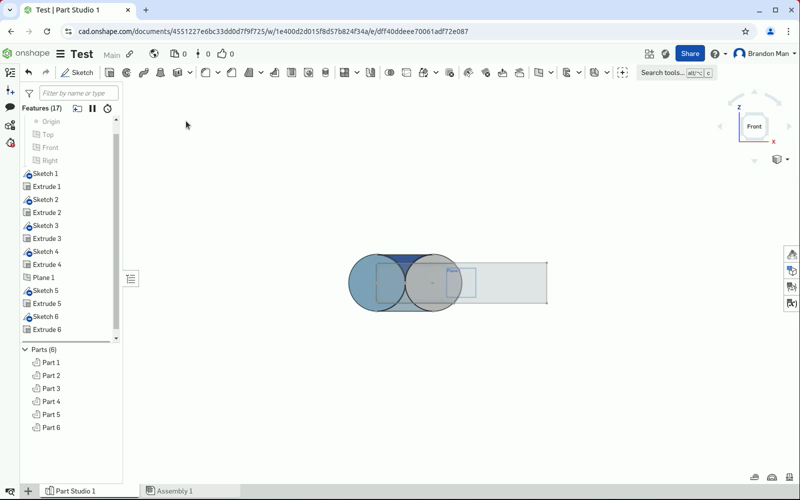
key(left, 2)
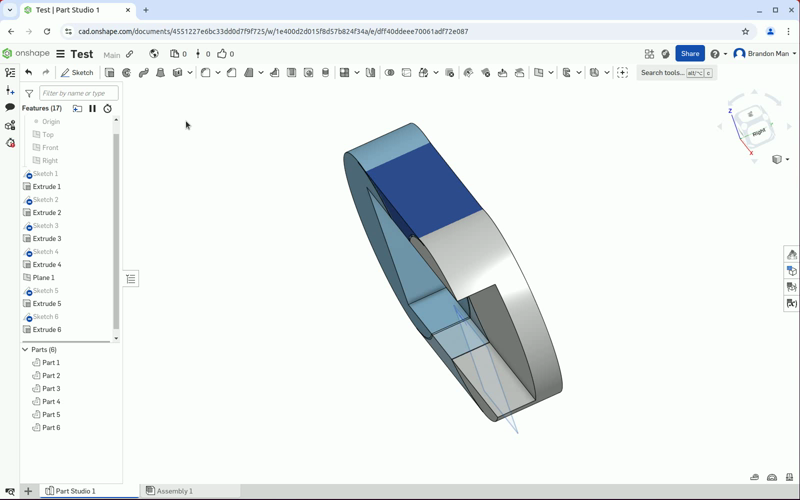
key(down, 2)
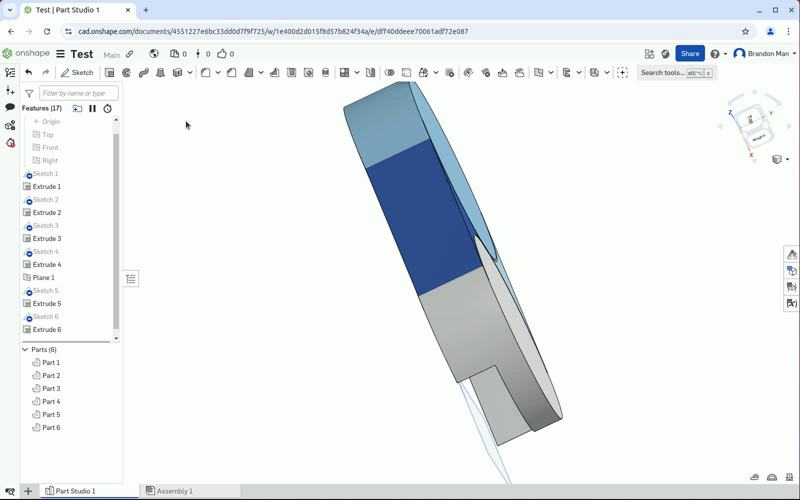
key(up, 2)
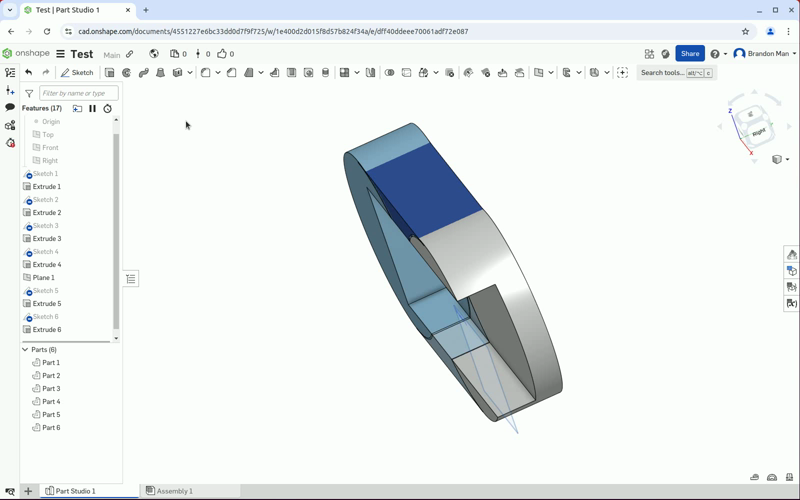
key(right, 2)
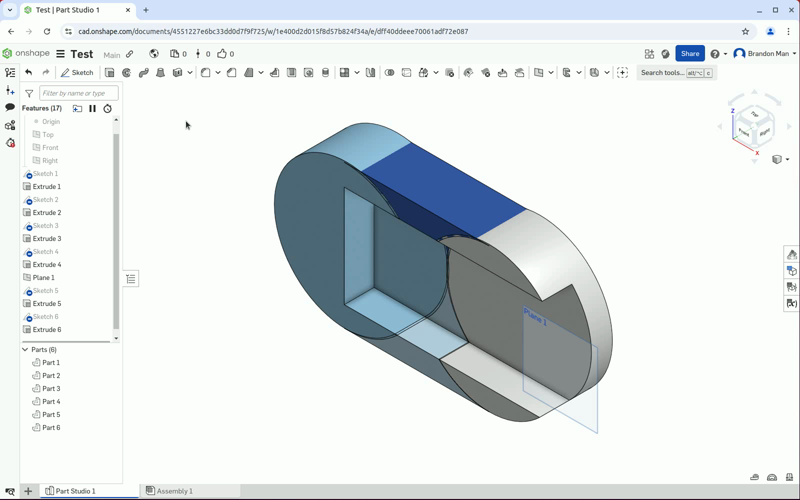
mouse_move(69, 176)
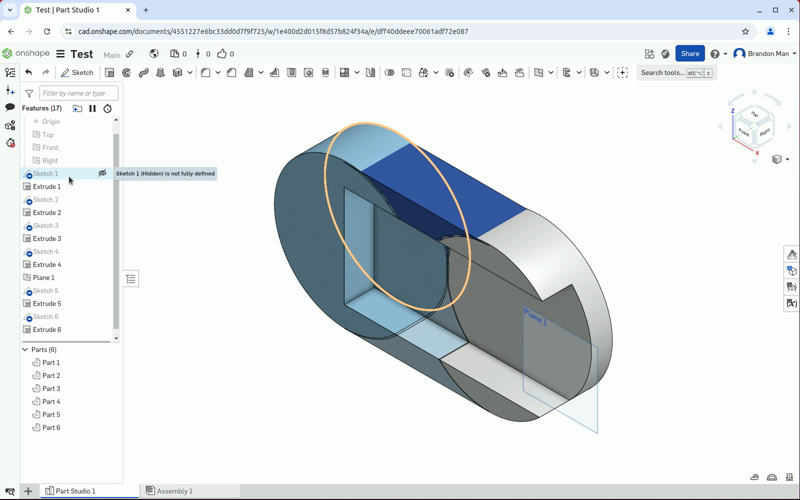
click(69, 176)